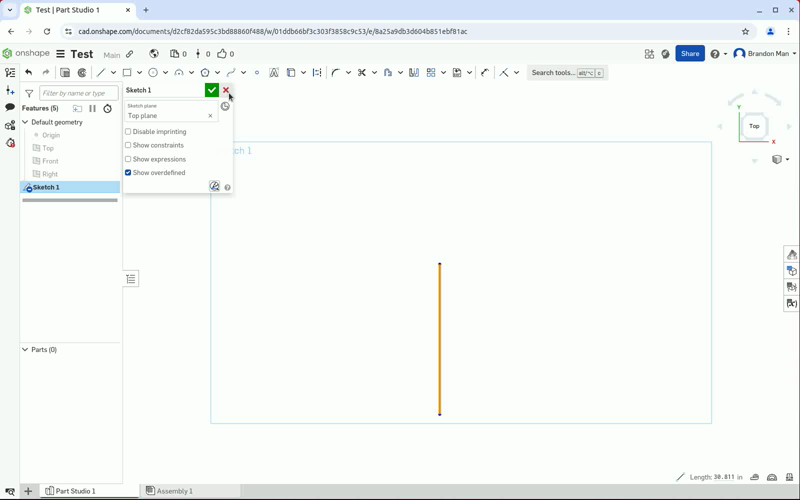
key(shift+h)
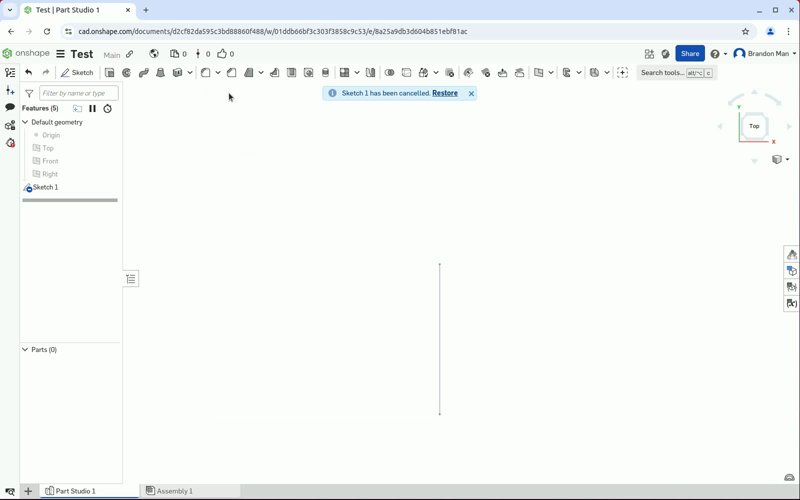
key(shift+s)
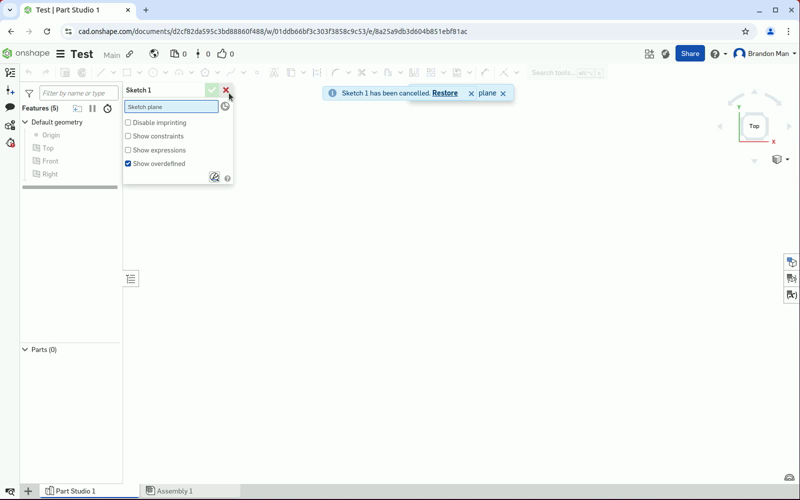
mouse_move(73, 150)
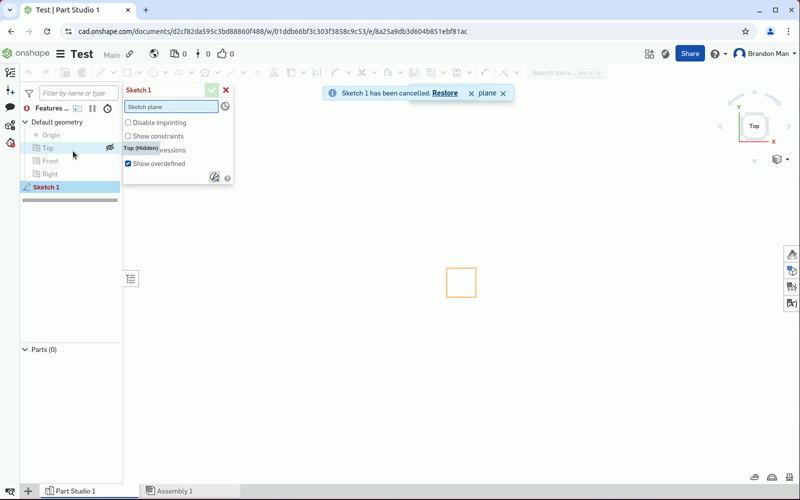
click(73, 150)
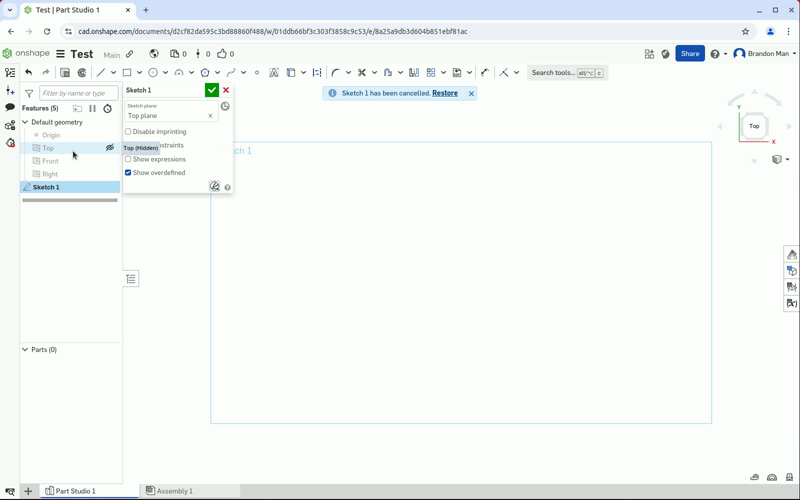
mouse_move(73, 352)
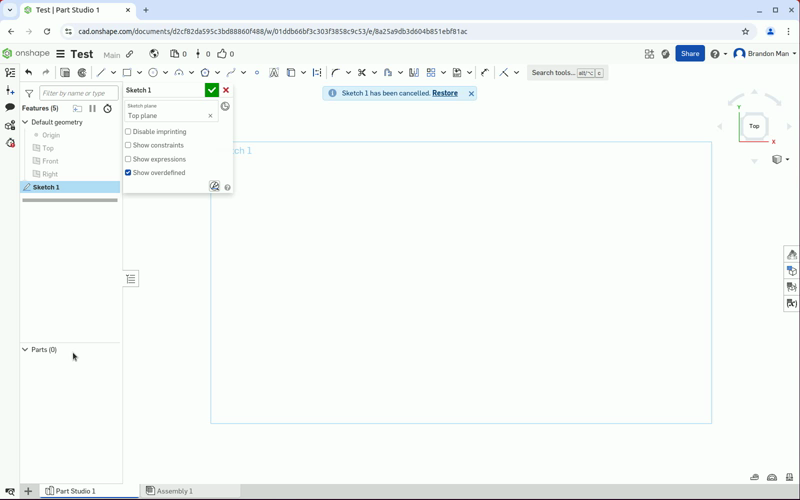
key(y)
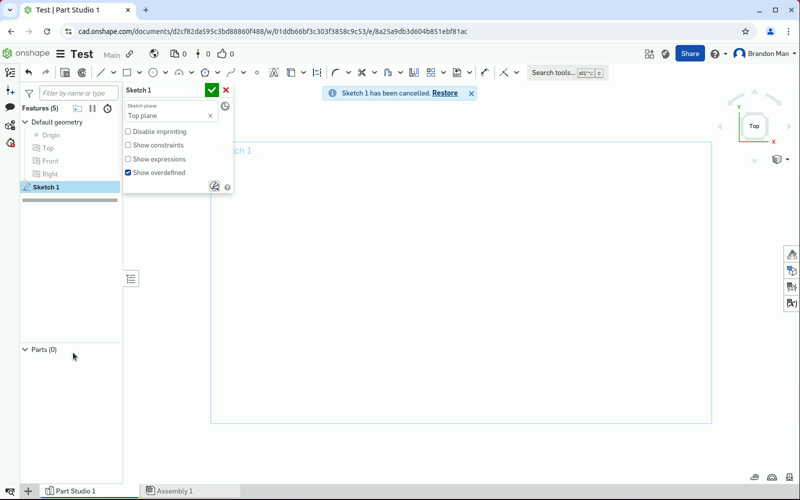
key(a)
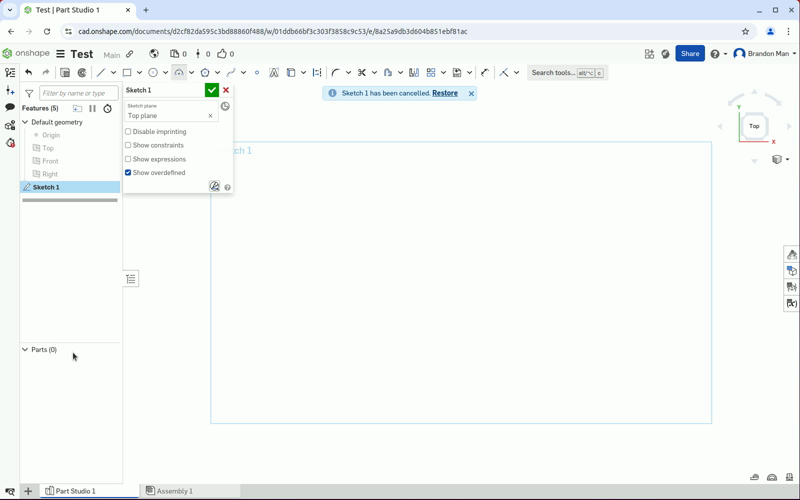
key_down(shift)
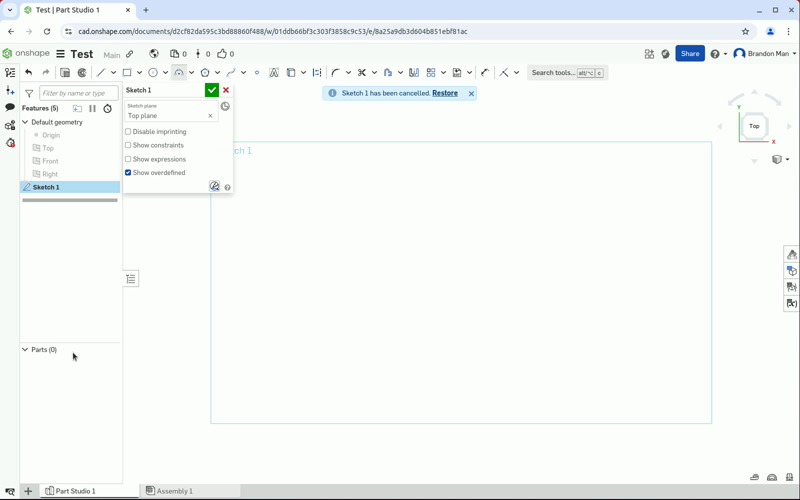
mouse_move(539, 316)
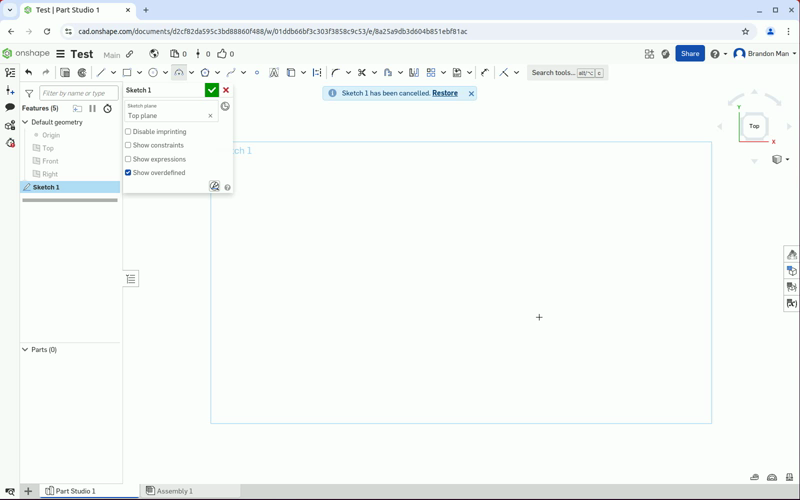
click(539, 316)
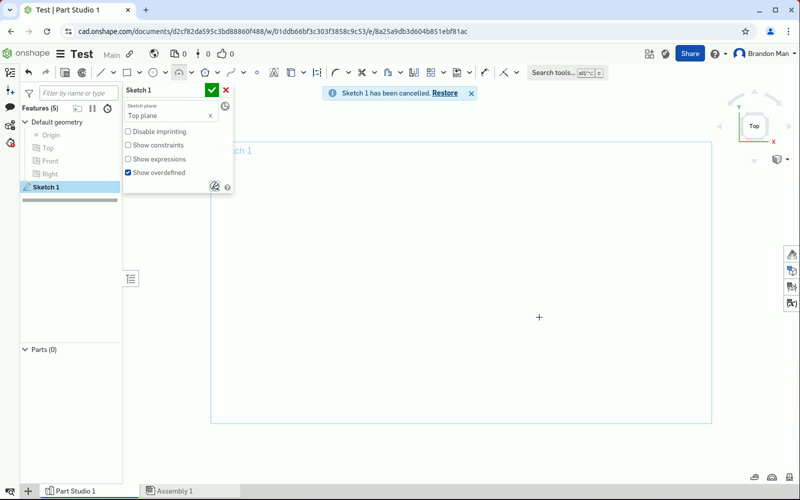
key_up(shift)
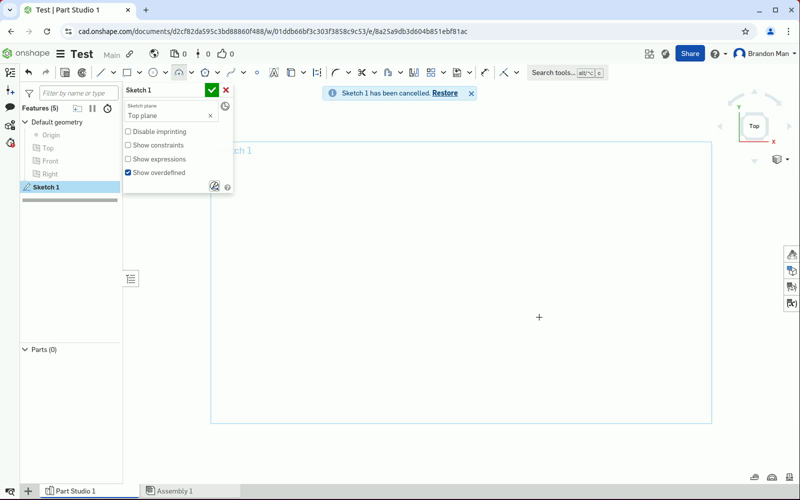
key_down(shift)
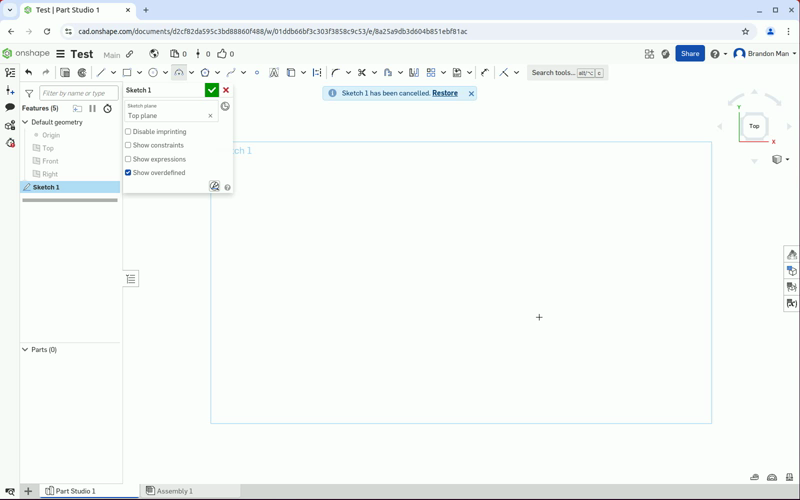
mouse_move(539, 248)
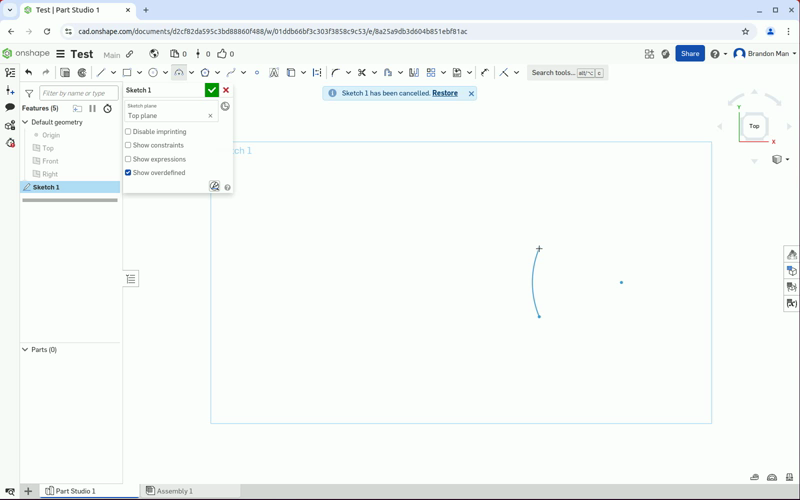
click(539, 248)
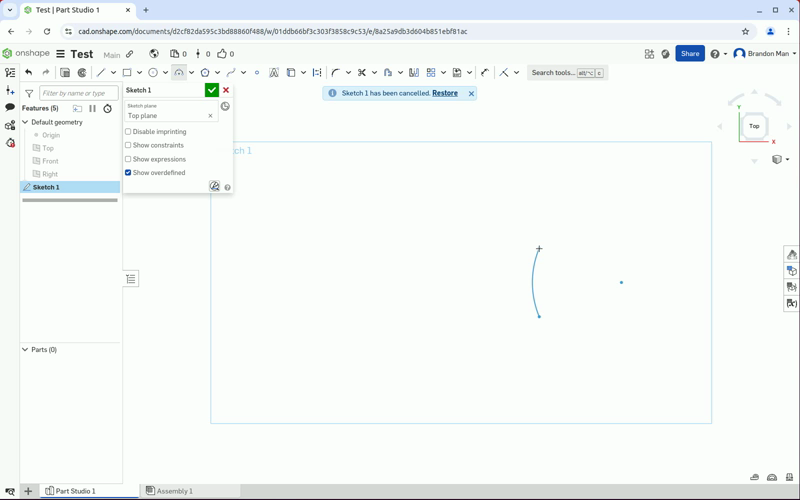
mouse_move(573, 282)
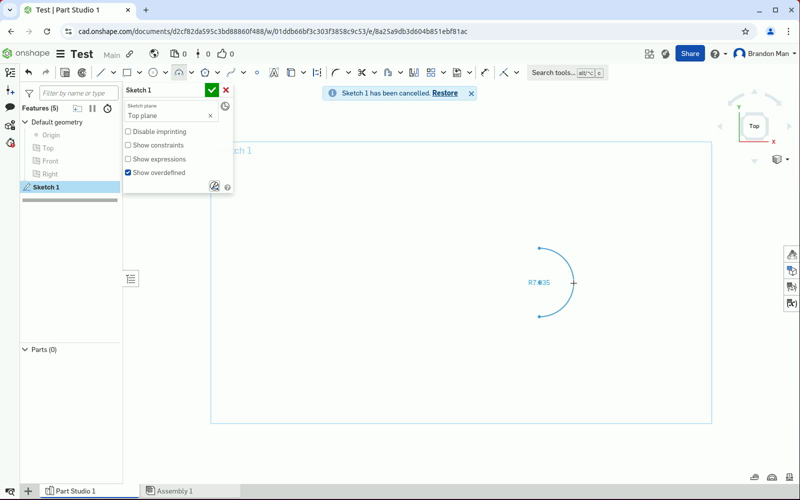
click(573, 282)
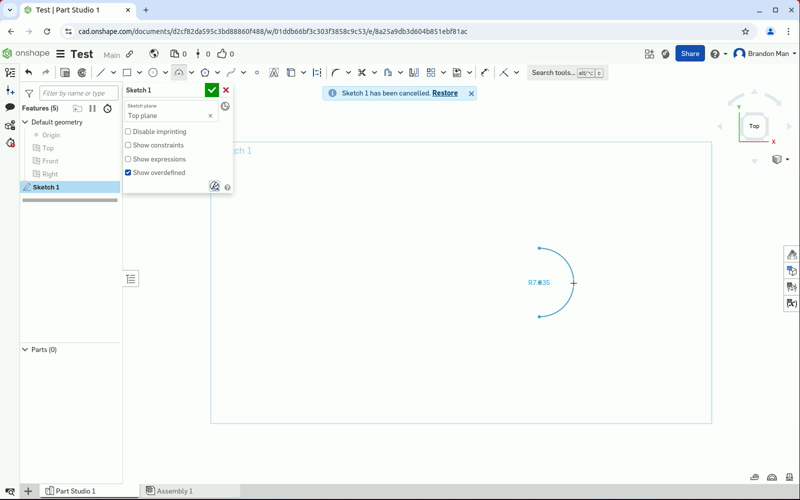
key_up(shift)
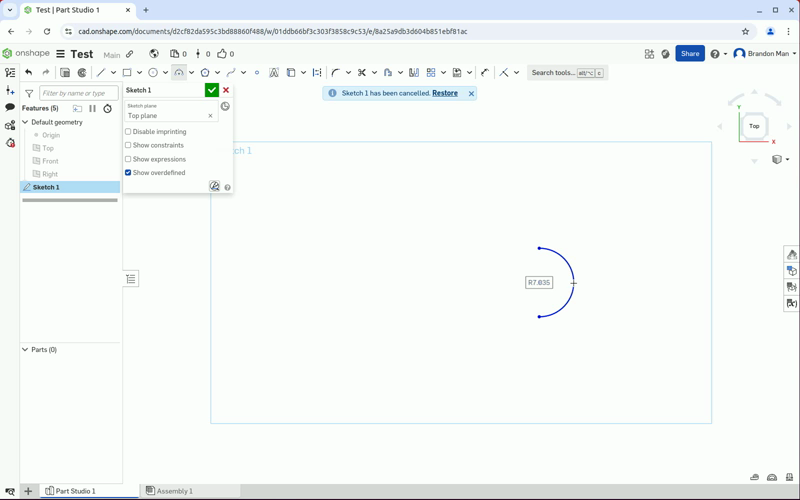
key(esc)
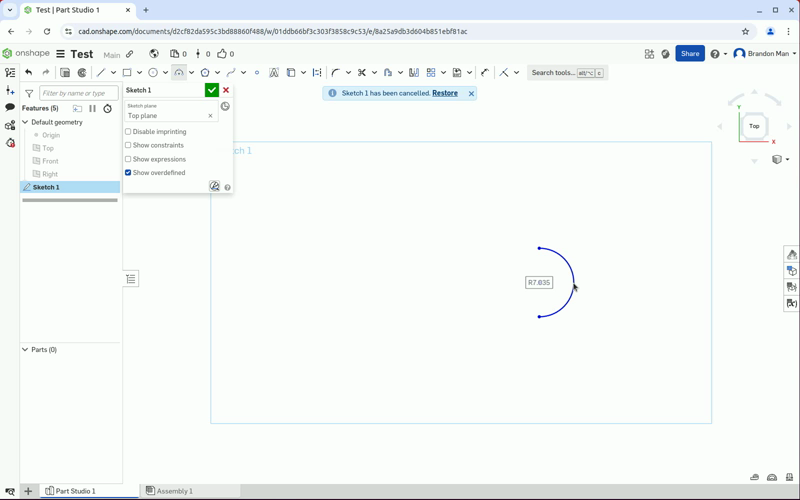
key(l)
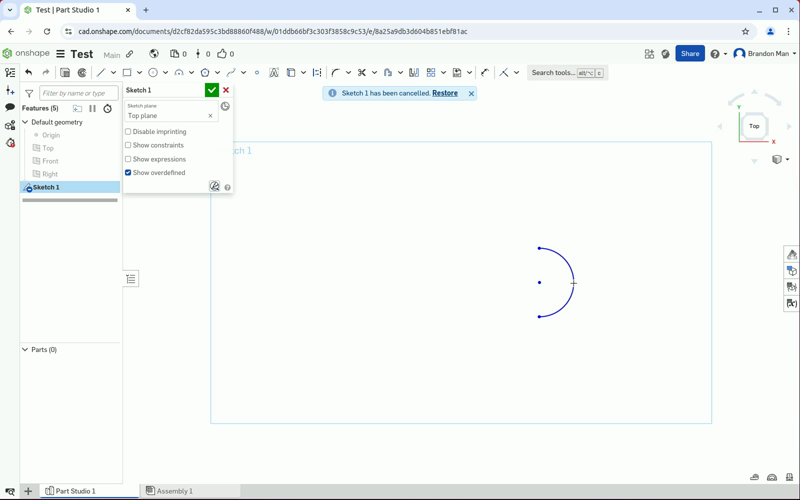
mouse_move(539, 248)
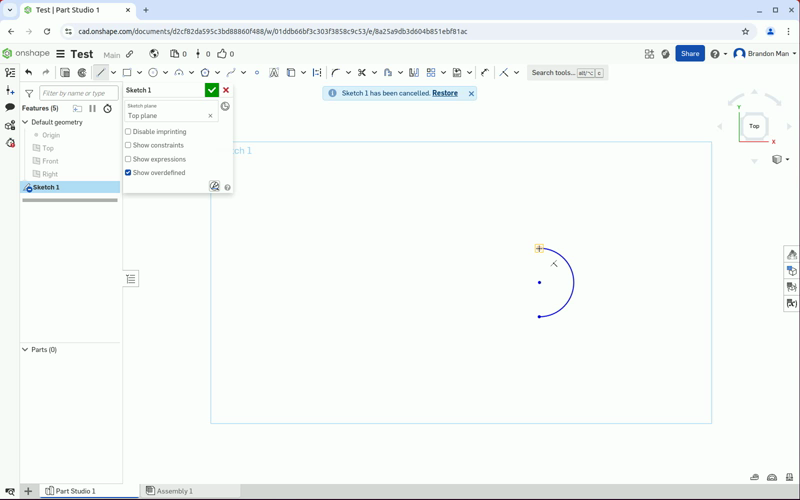
click(539, 248)
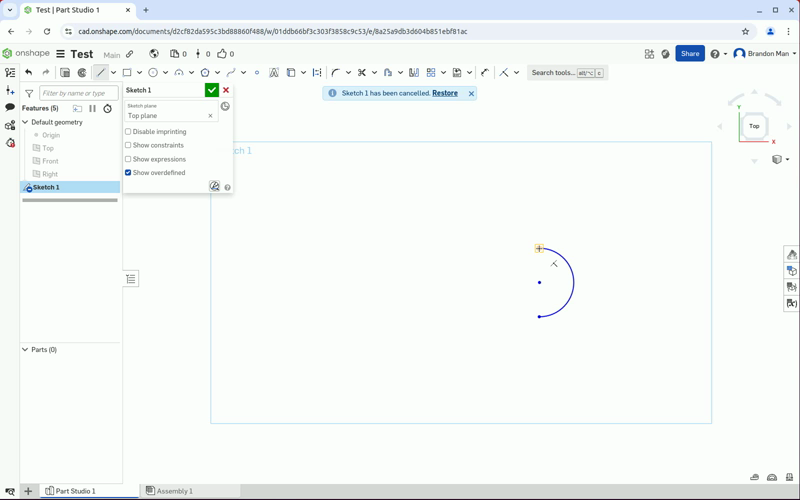
key_down(shift)
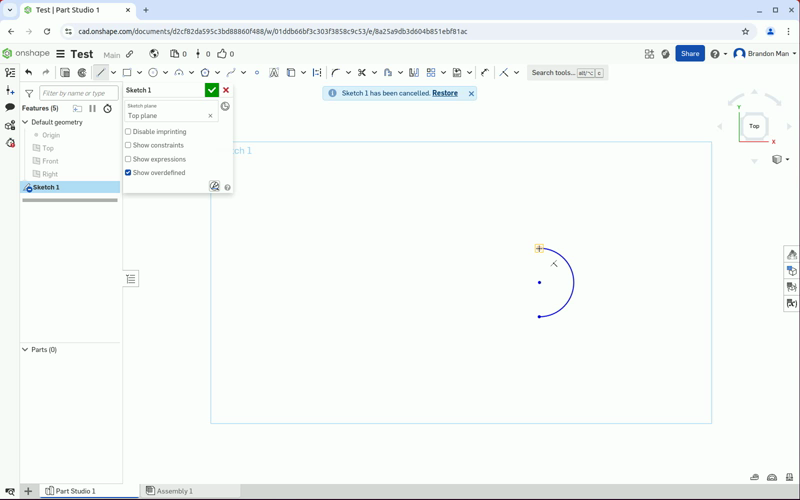
mouse_move(539, 316)
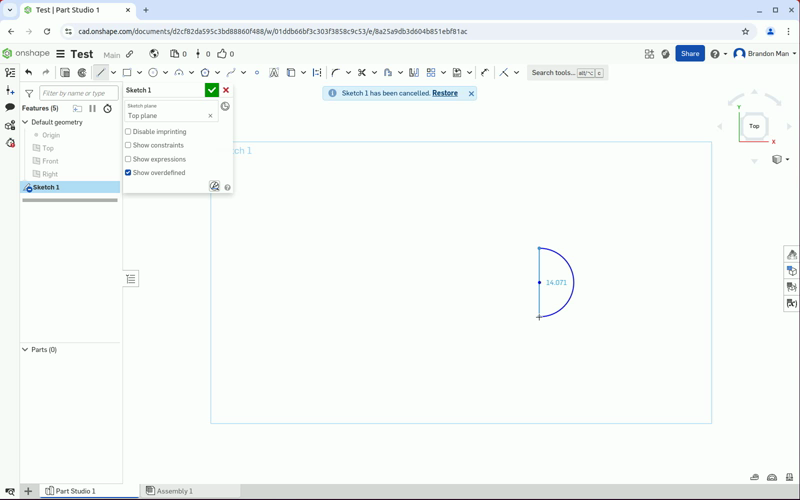
key_up(shift)
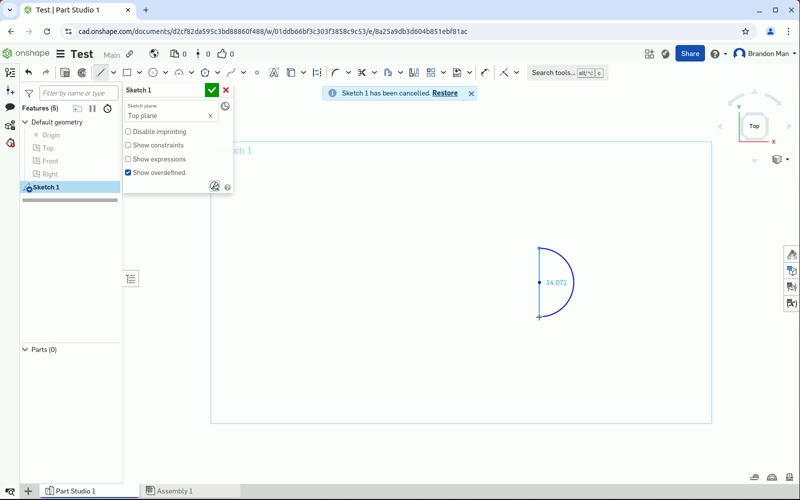
click(539, 316)
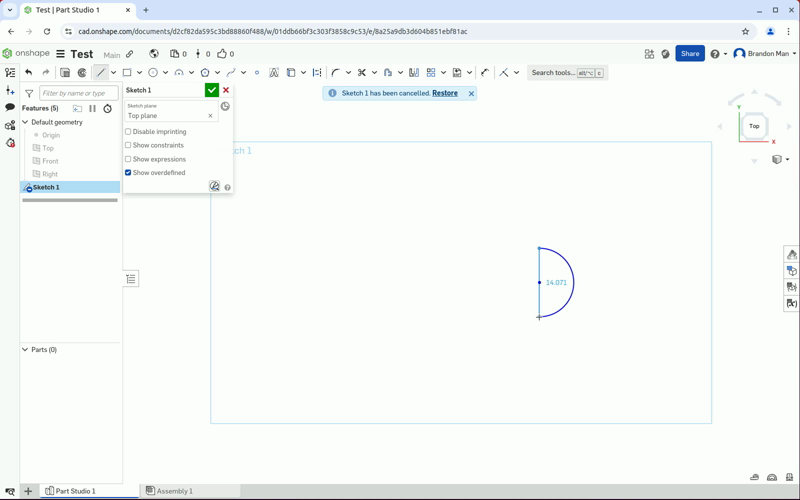
key(esc)
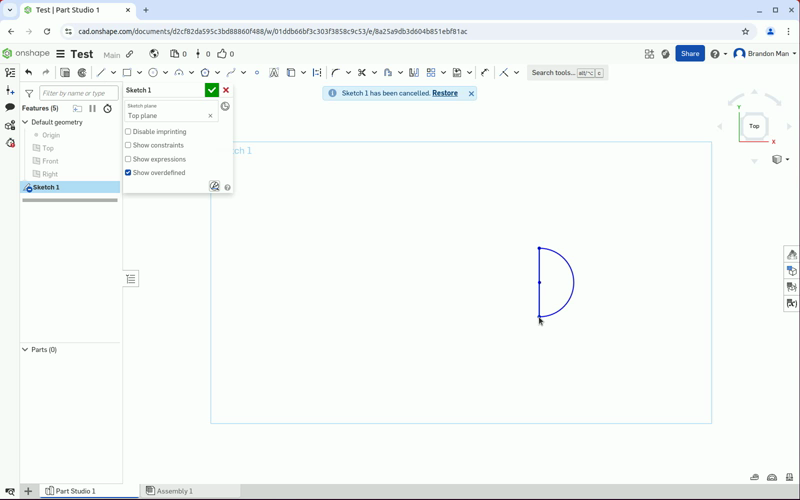
mouse_move(556, 304)
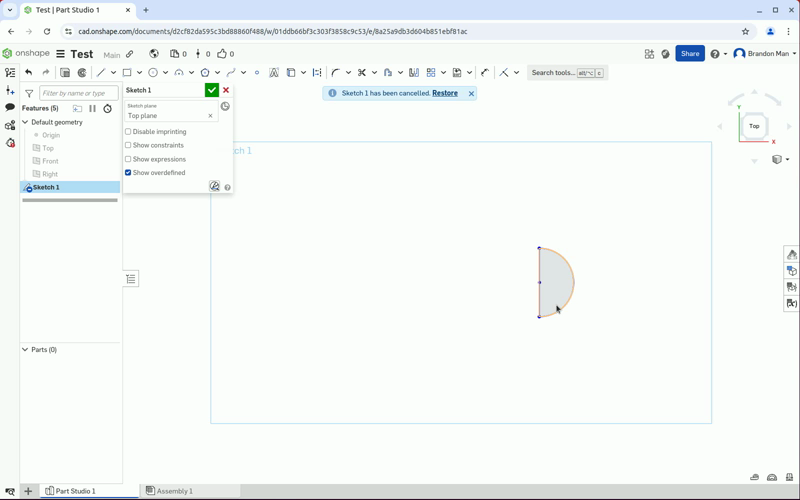
click(556, 304)
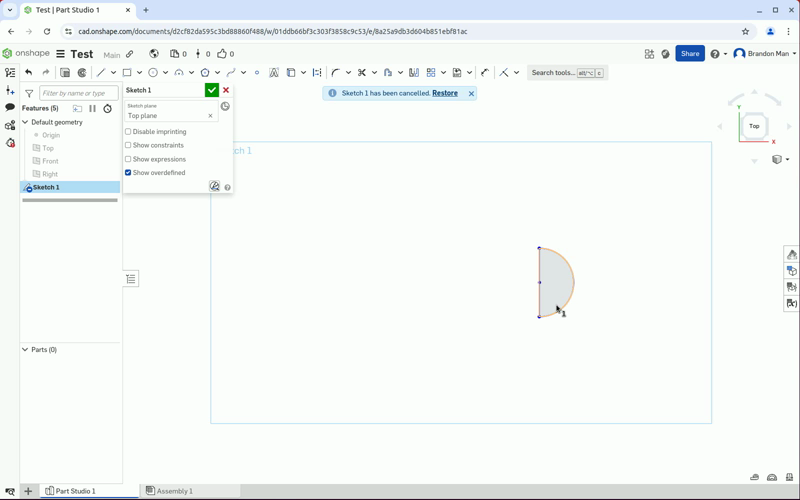
mouse_move(73, 352)
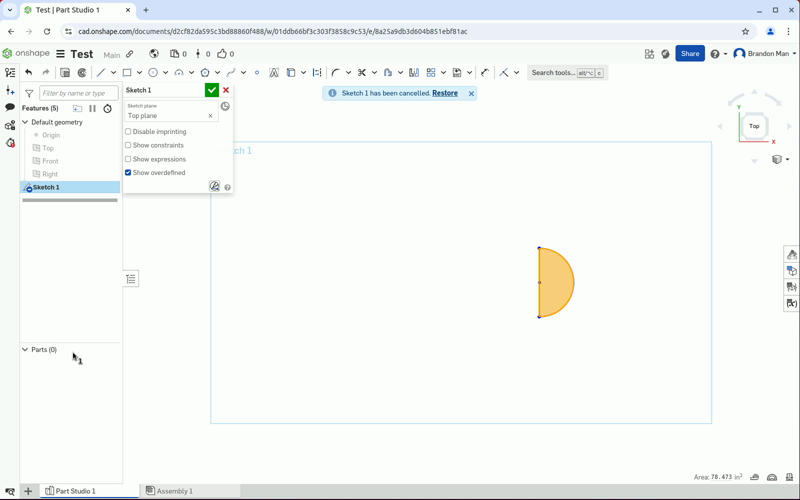
key(shift+y)
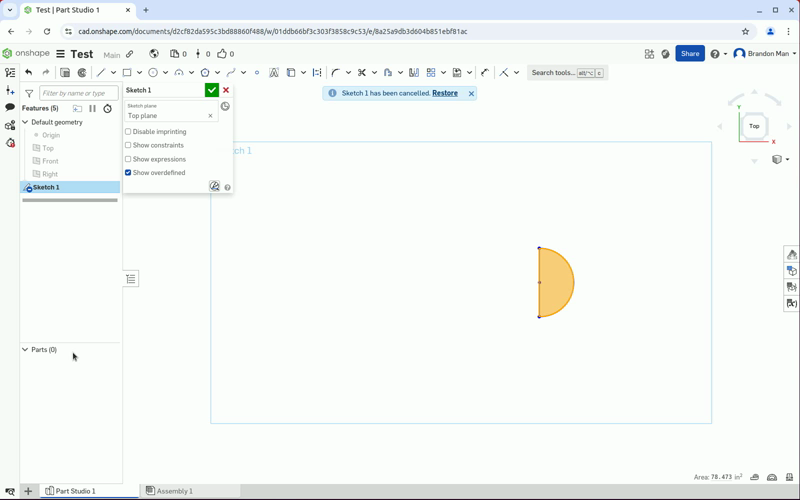
key(shift+e)
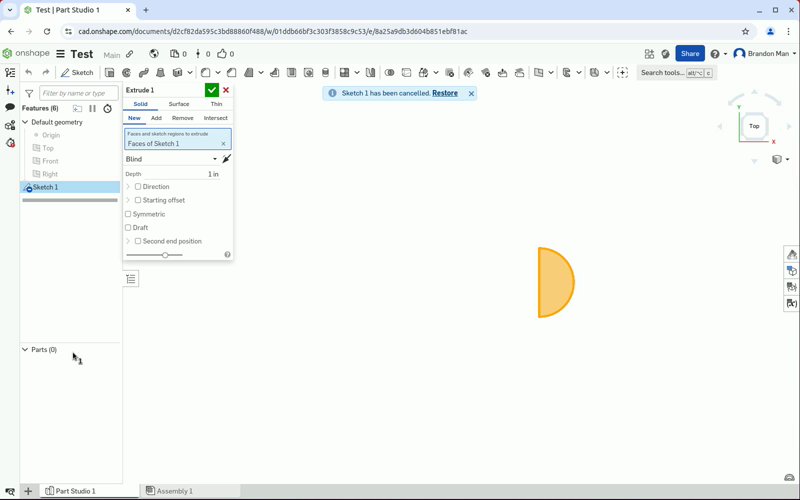
mouse_move(143, 106)
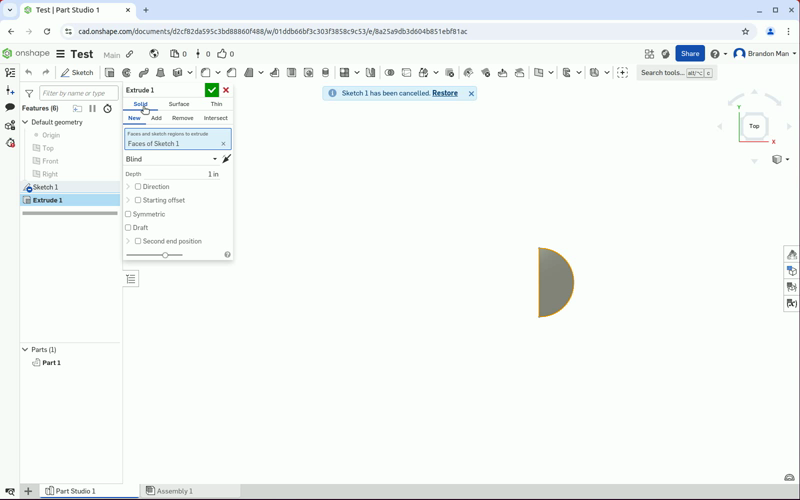
click(143, 106)
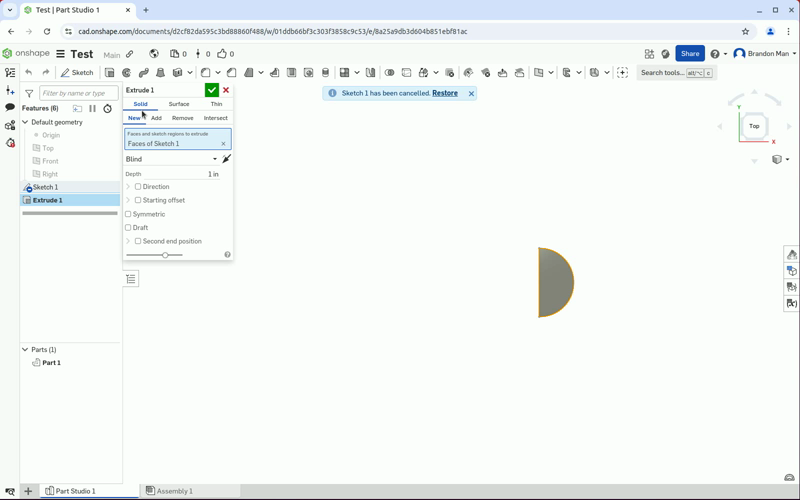
mouse_move(137, 120)
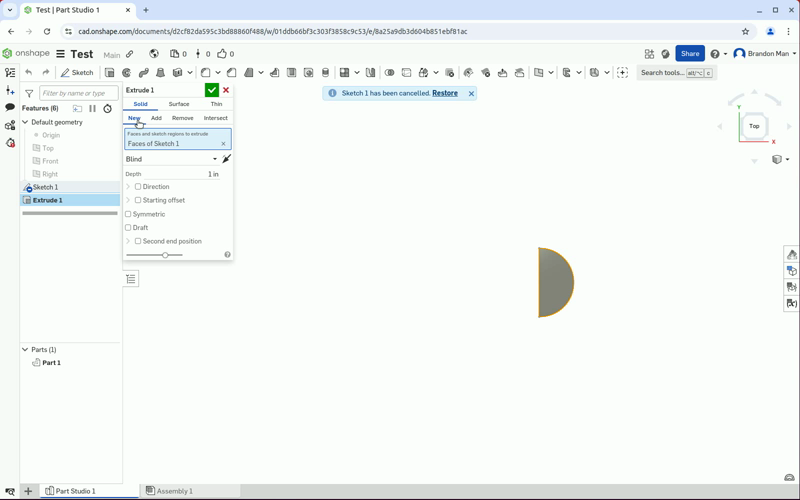
click(137, 120)
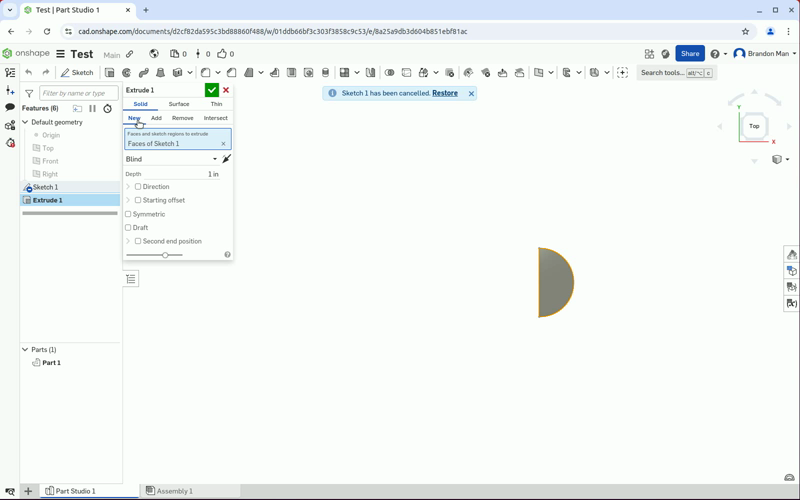
key(tab, 4)
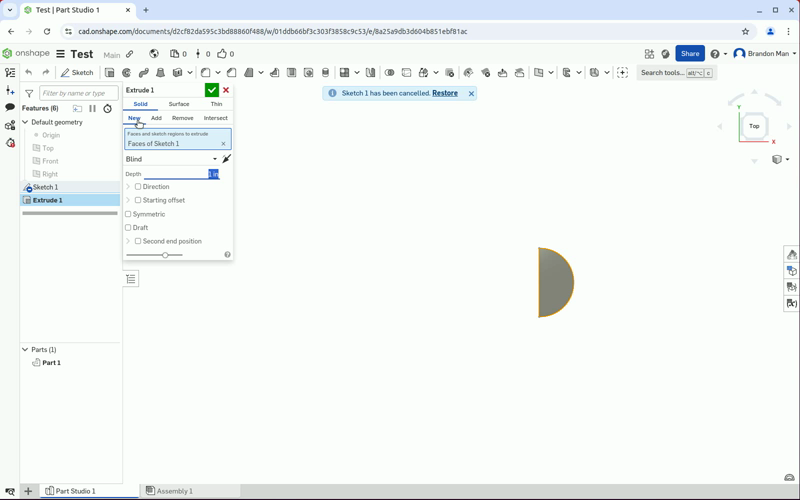
text(-0.963)
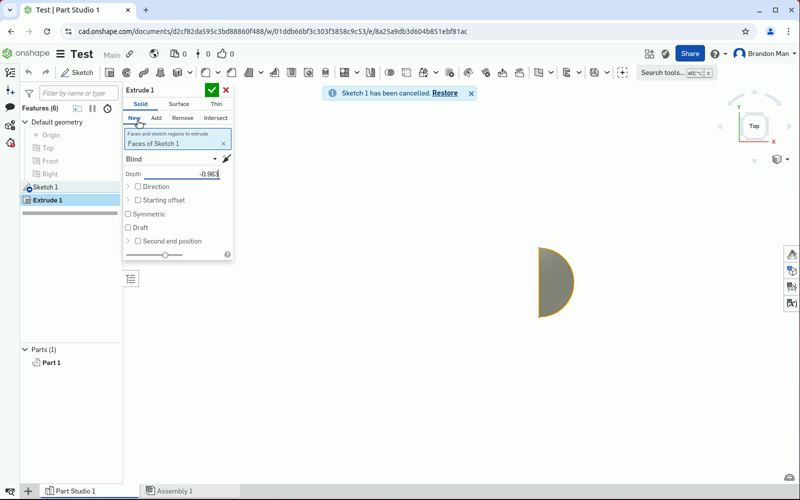
key(enter)
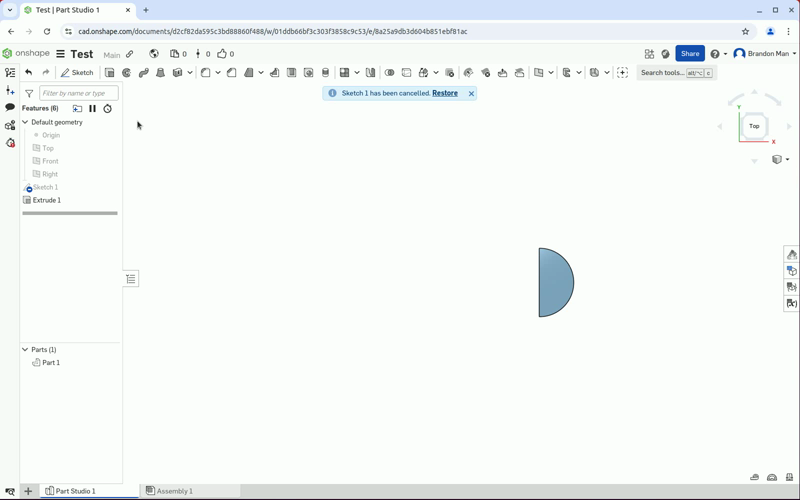
key(shift+h)
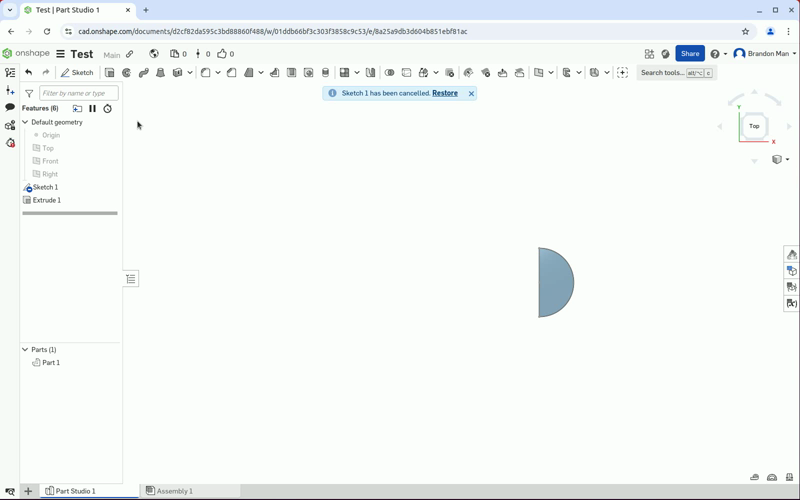
key(shift+h)
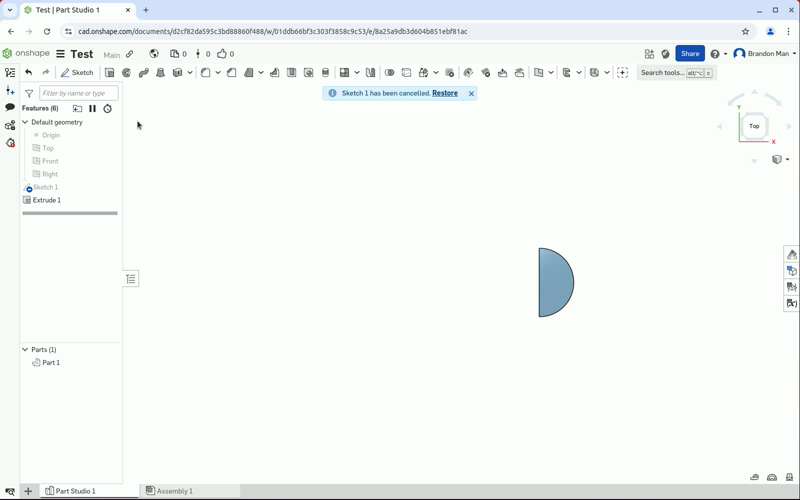
mouse_move(73, 189)
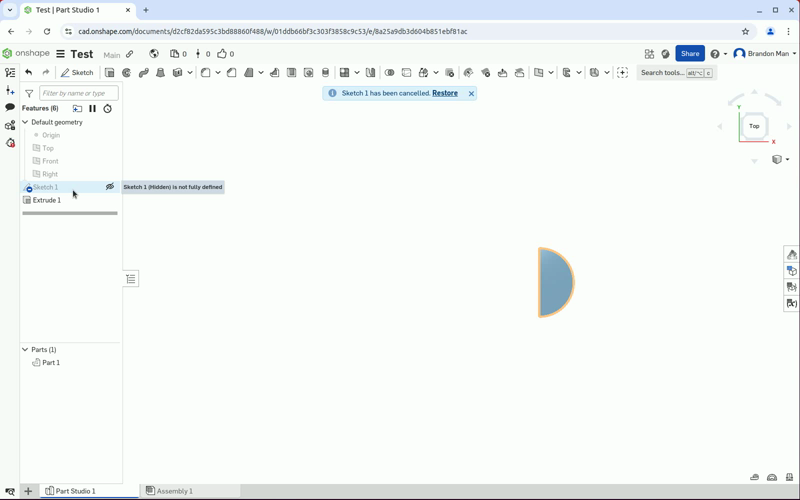
click(73, 189)
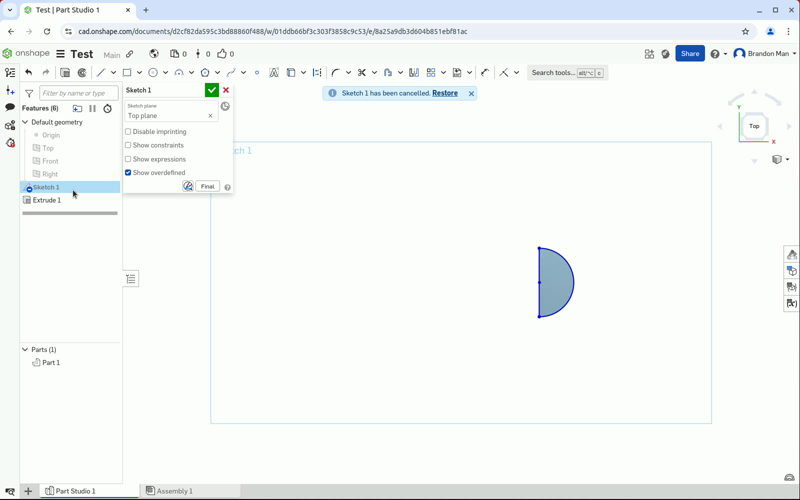
mouse_move(229, 92)
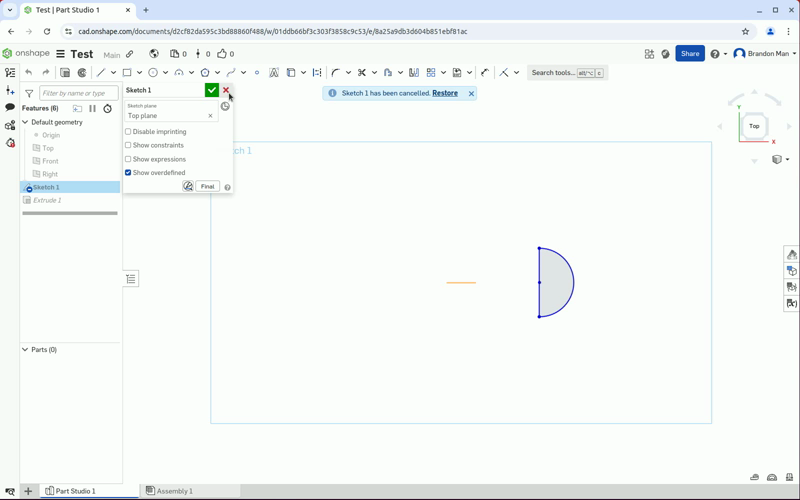
click(229, 92)
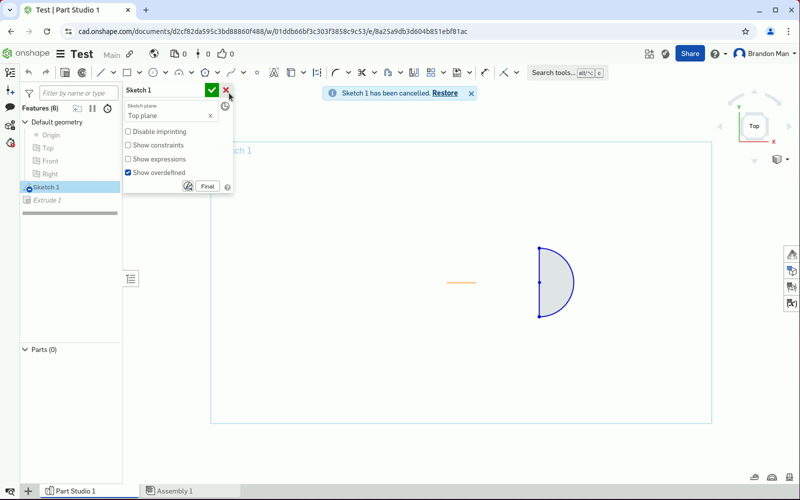
key(shift+s)
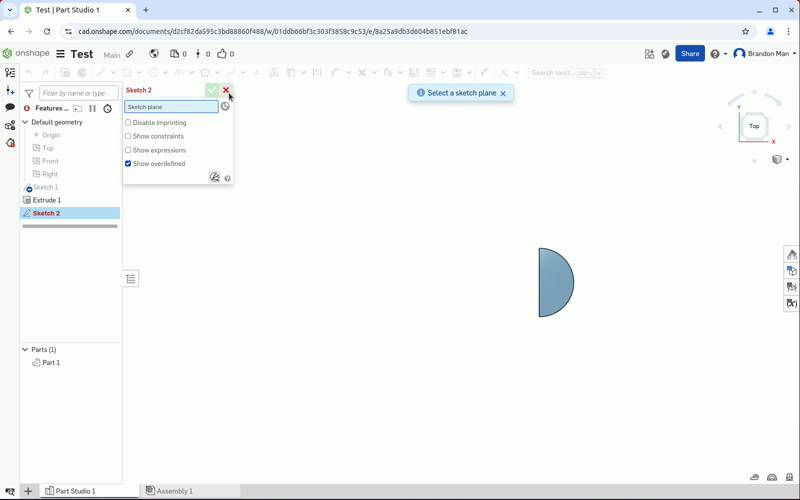
mouse_move(73, 150)
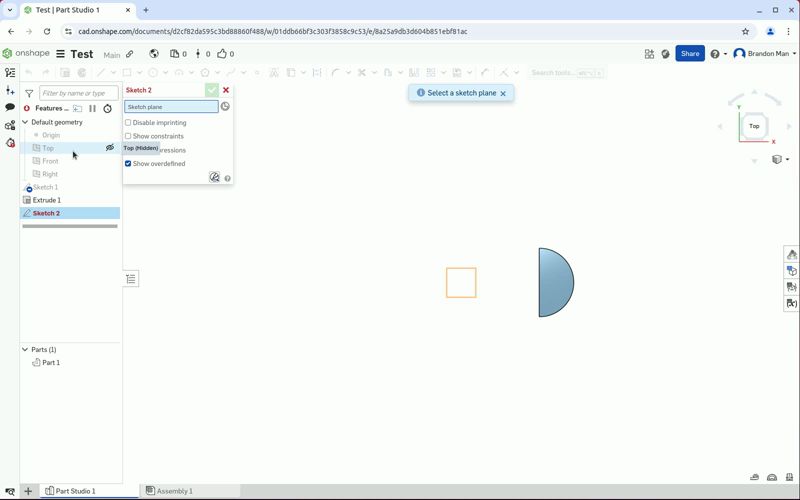
click(73, 150)
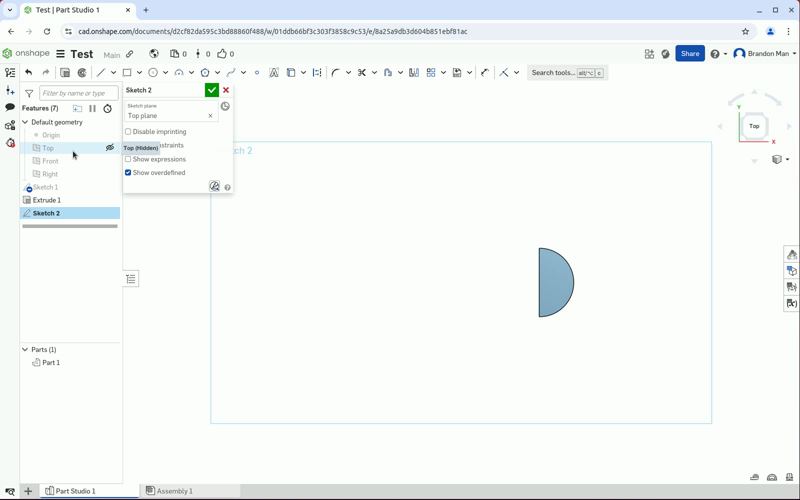
mouse_move(73, 352)
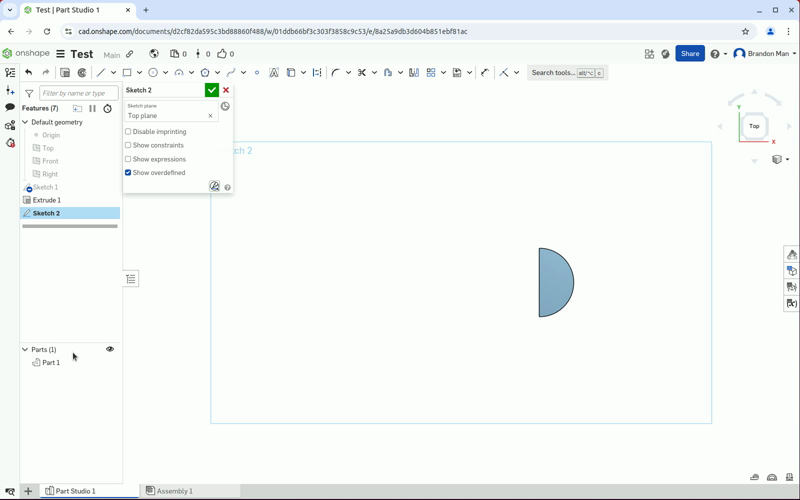
key(y)
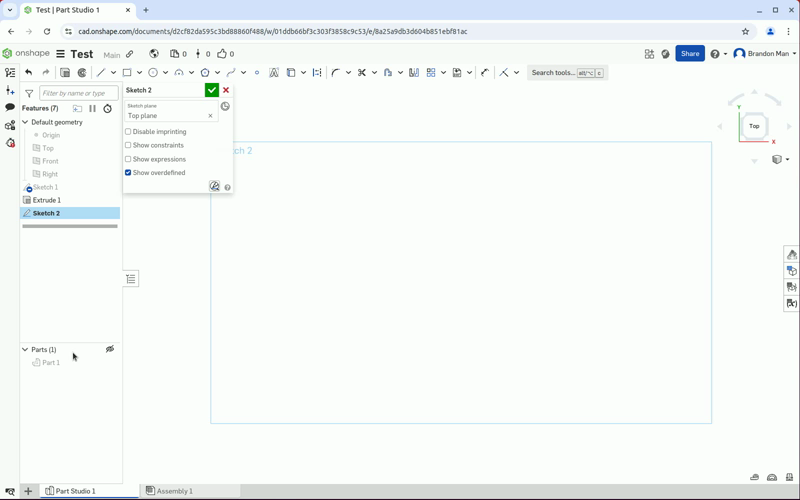
key(l)
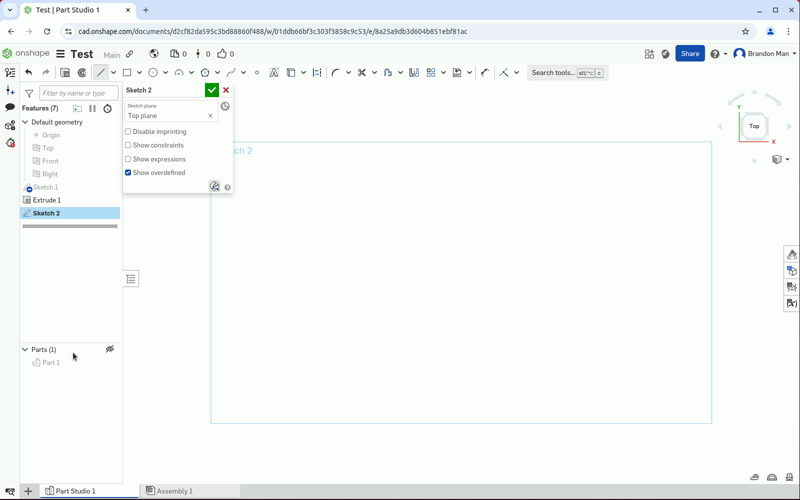
key_down(shift)
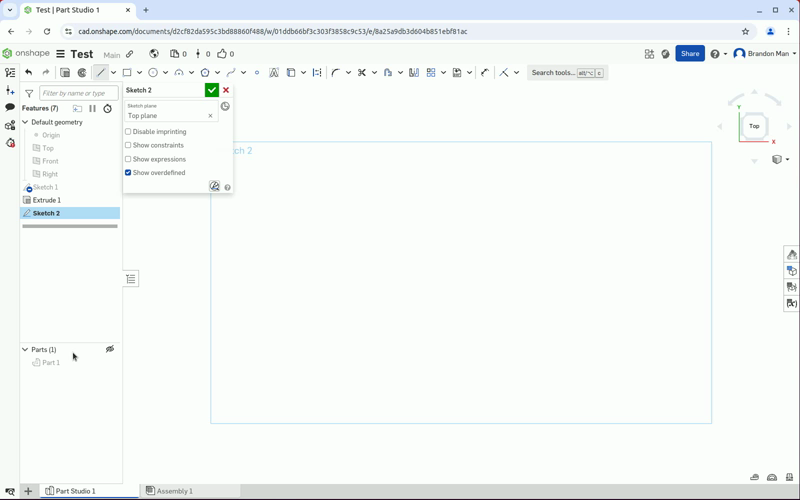
mouse_move(382, 316)
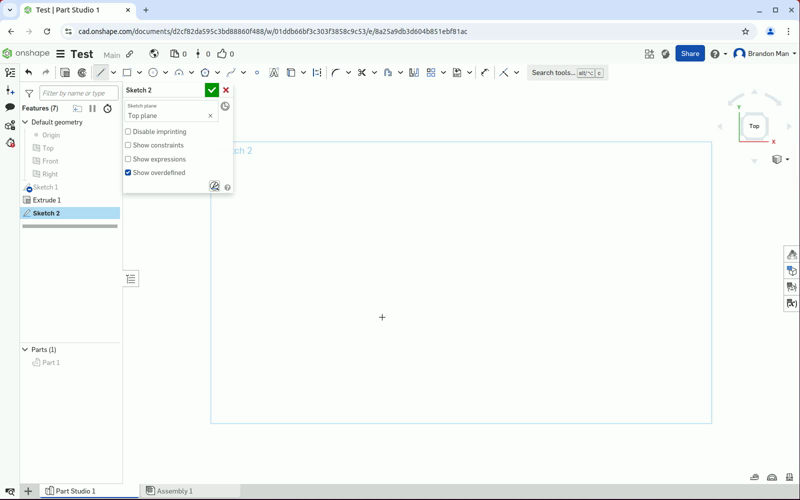
click(382, 316)
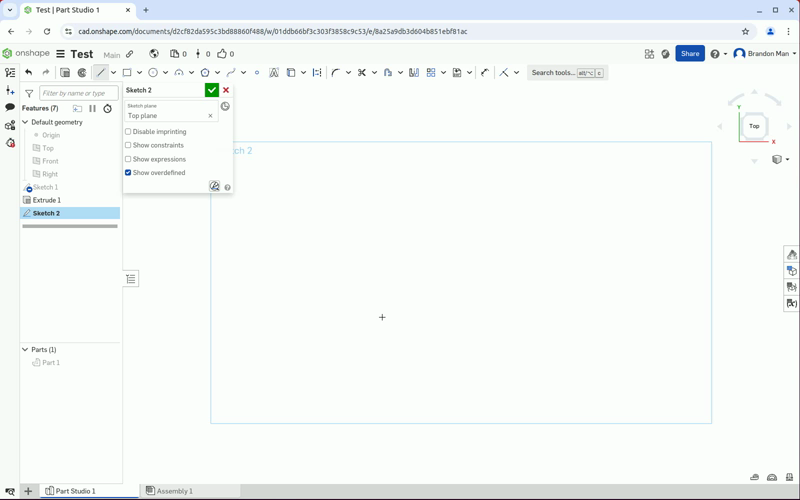
key_up(shift)
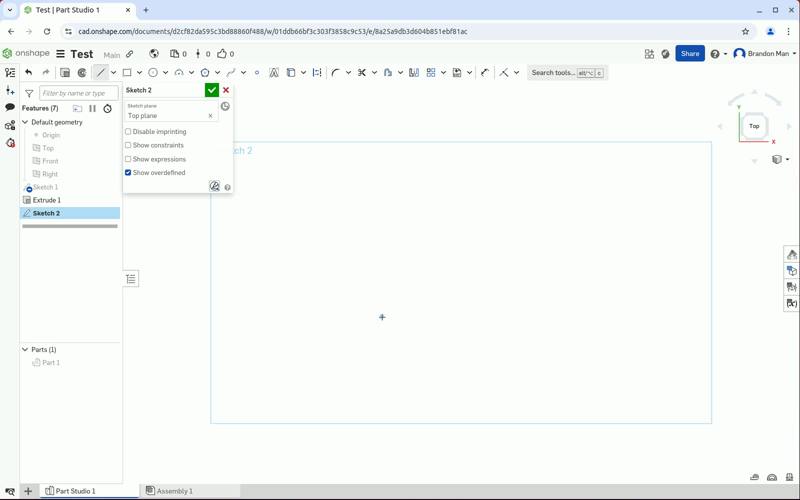
key_down(shift)
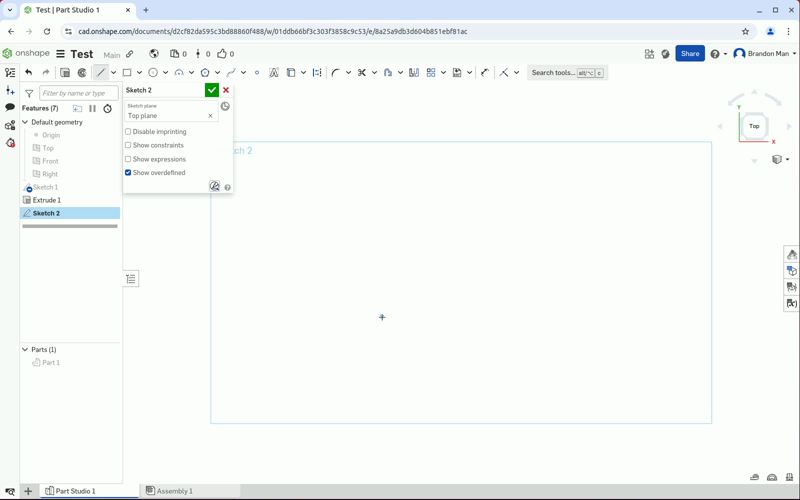
mouse_move(382, 248)
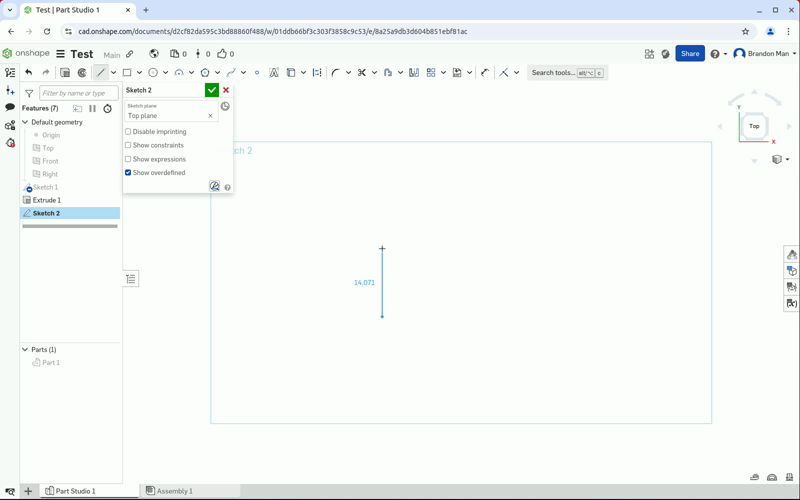
click(382, 248)
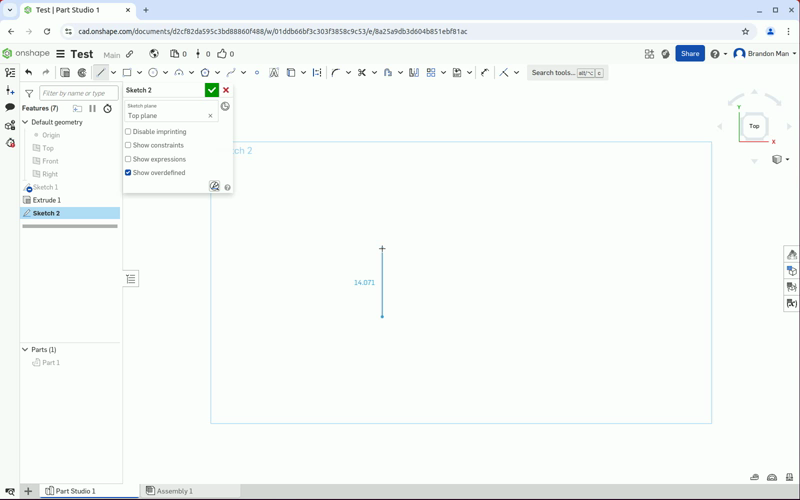
key_up(shift)
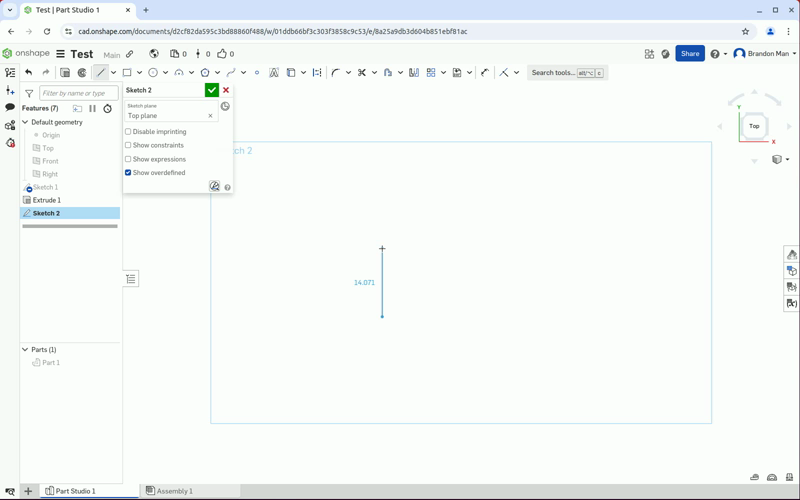
key(esc)
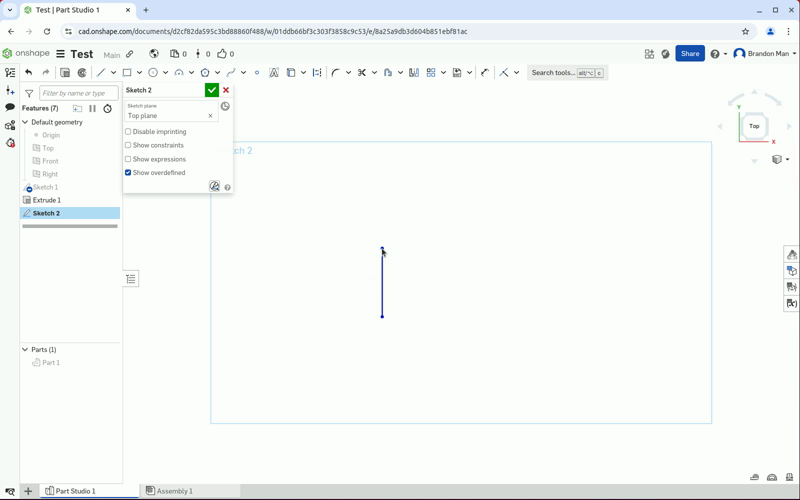
key(a)
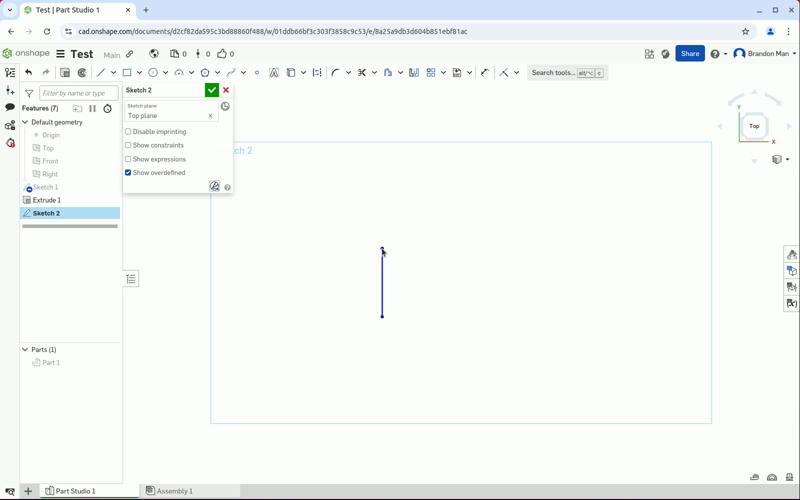
mouse_move(382, 248)
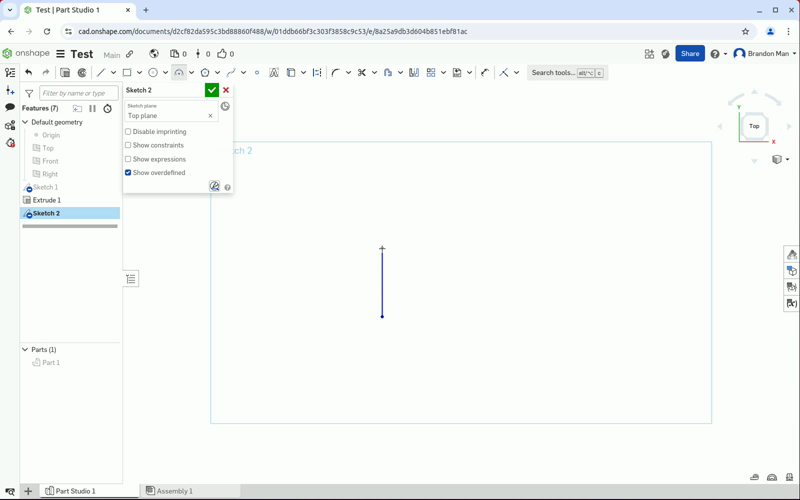
click(382, 248)
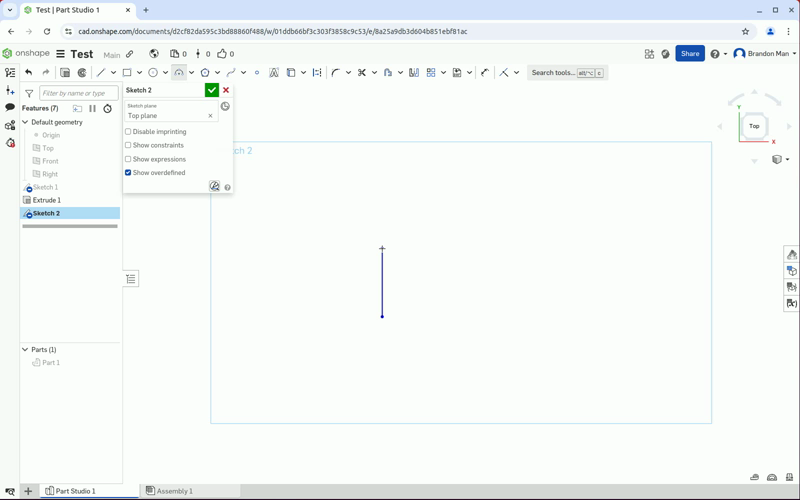
mouse_move(382, 316)
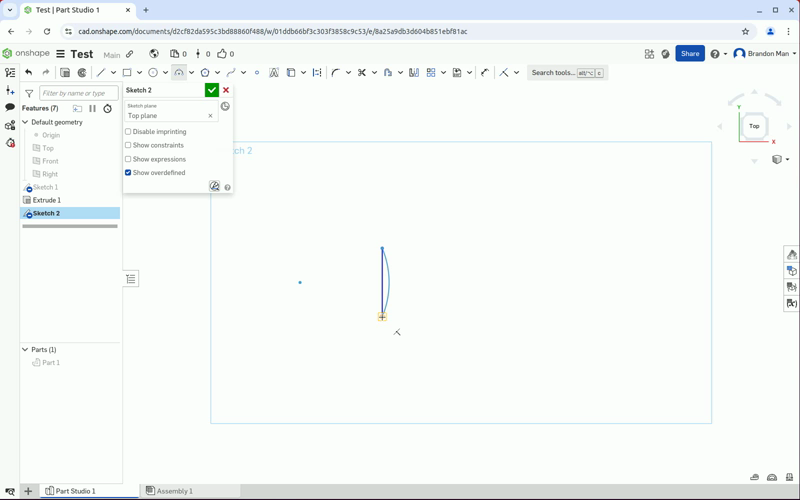
click(382, 316)
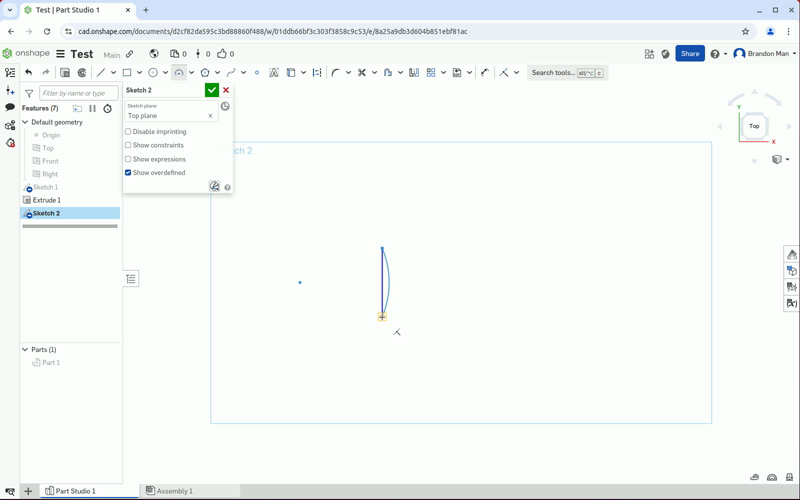
key_down(shift)
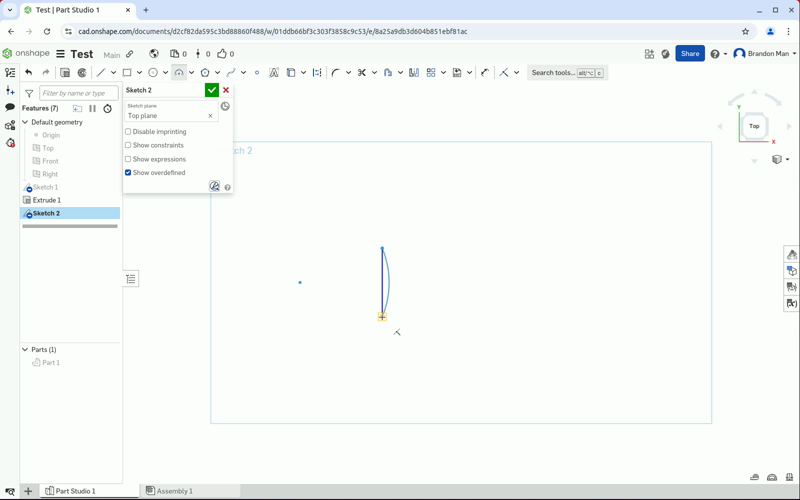
mouse_move(347, 282)
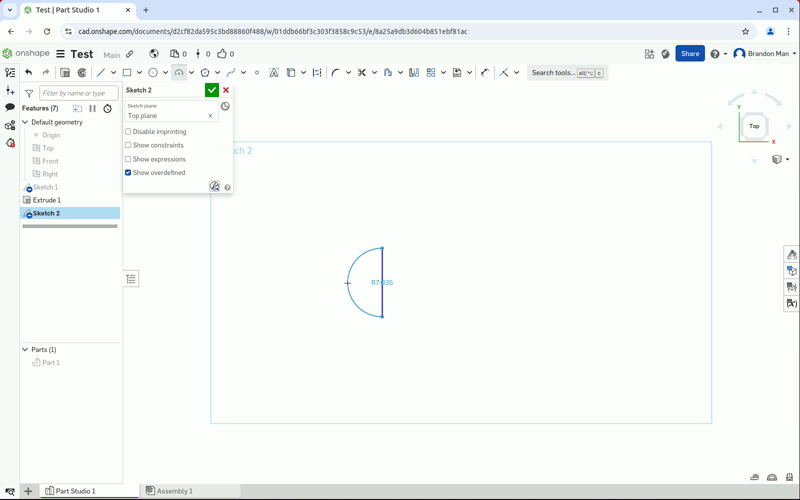
click(347, 282)
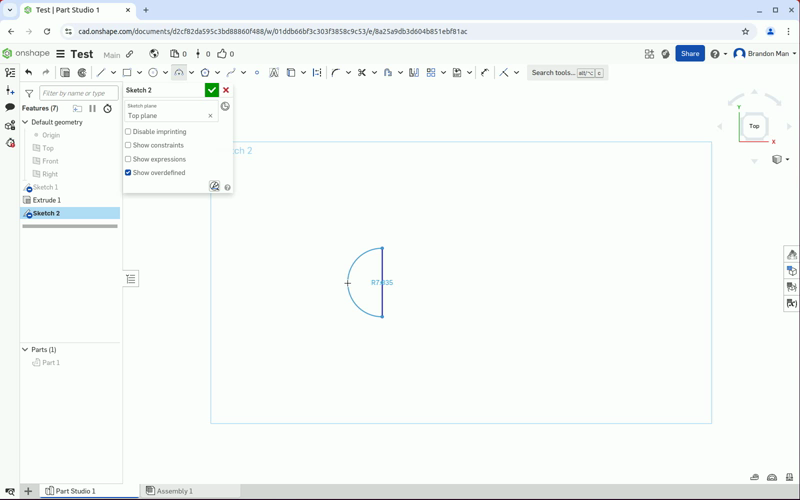
key_up(shift)
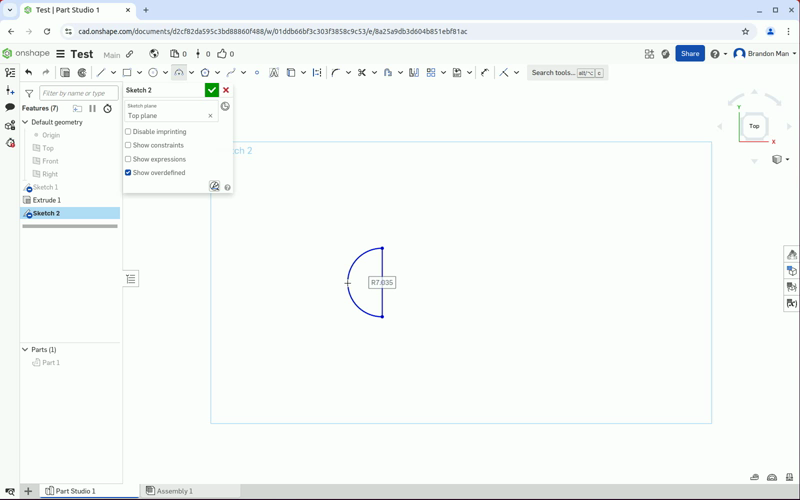
key(esc)
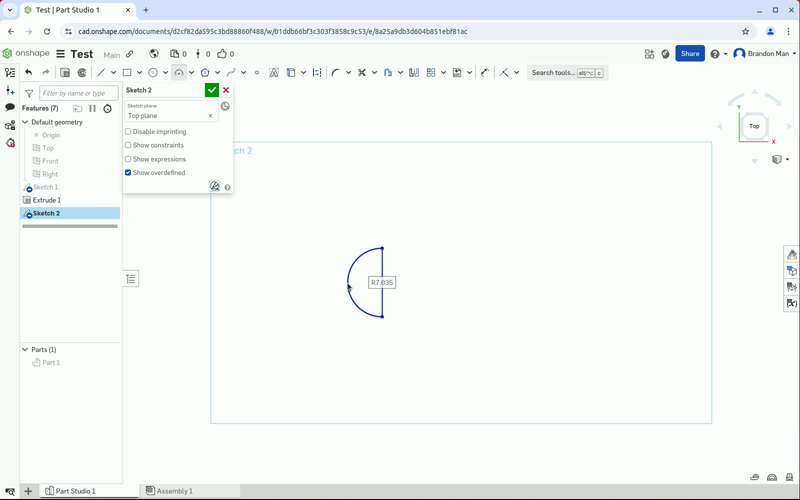
mouse_move(365, 259)
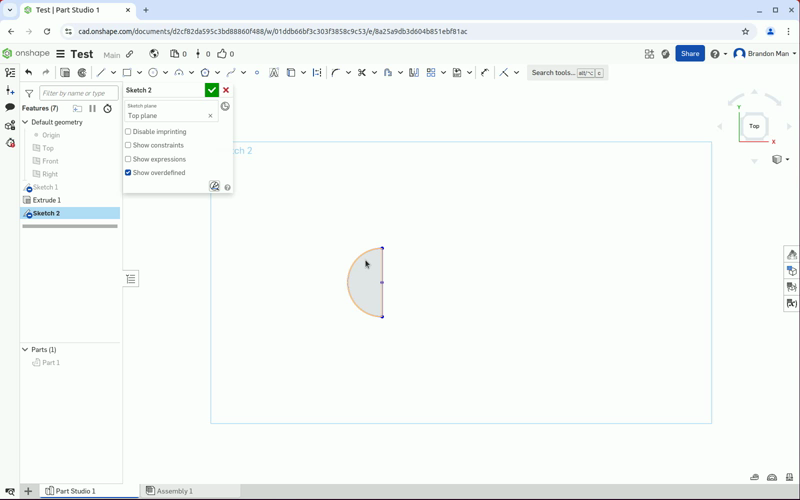
click(365, 259)
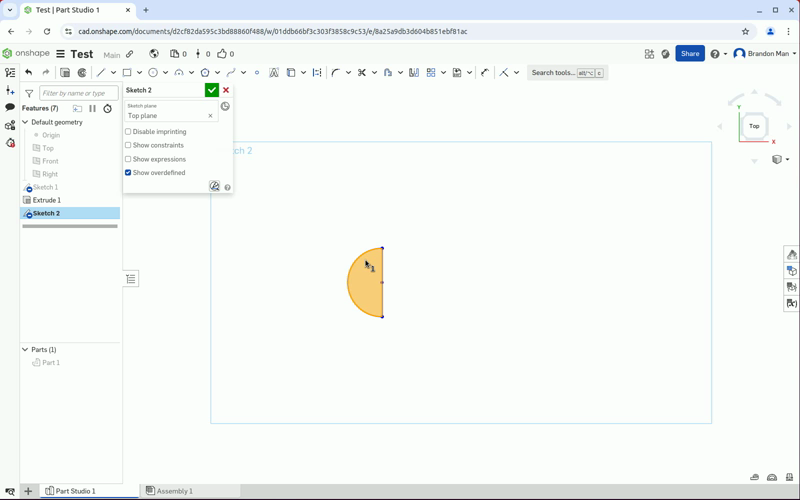
mouse_move(73, 352)
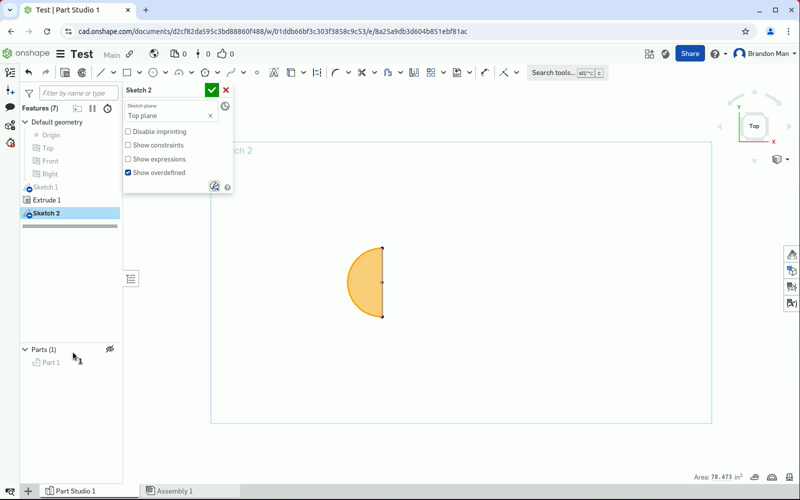
key(shift+y)
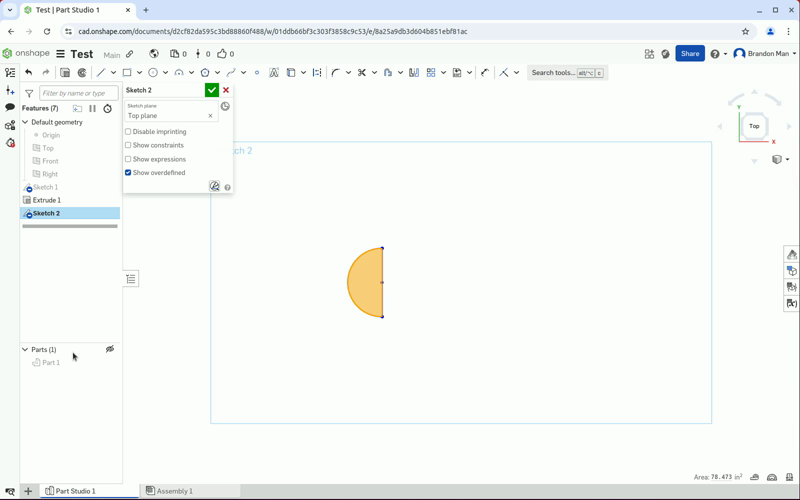
key(shift+e)
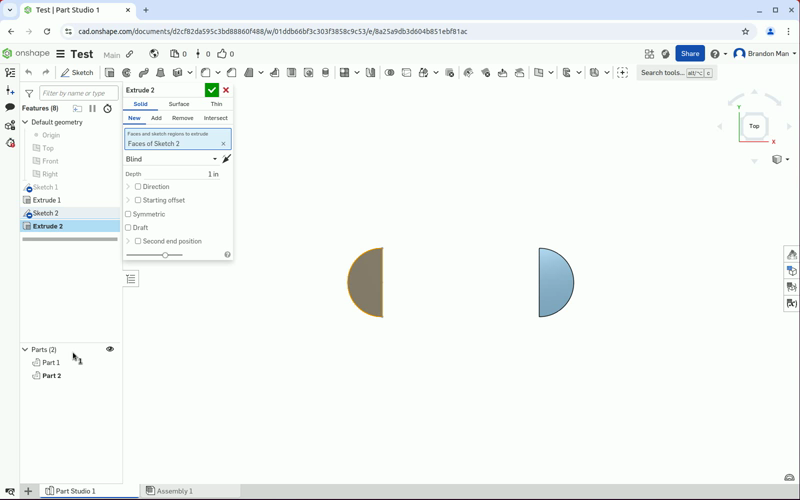
mouse_move(143, 106)
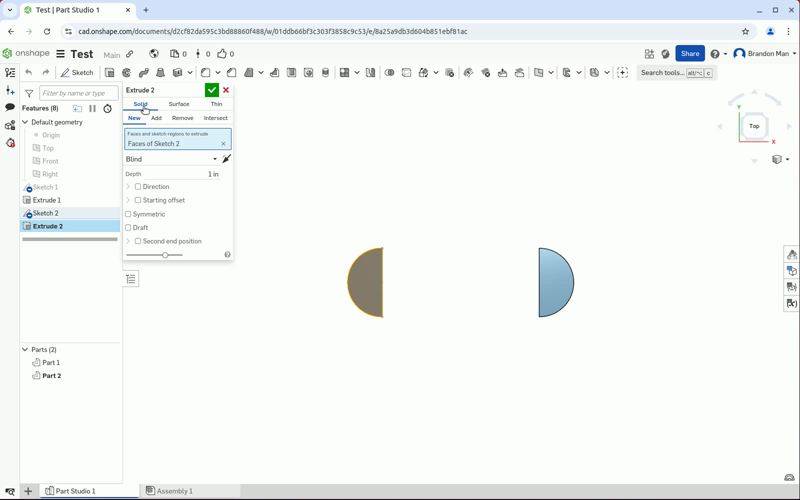
click(143, 106)
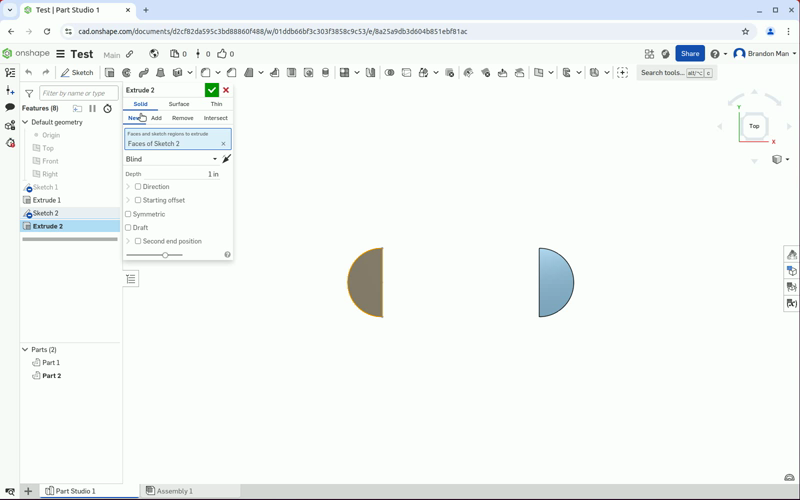
mouse_move(137, 120)
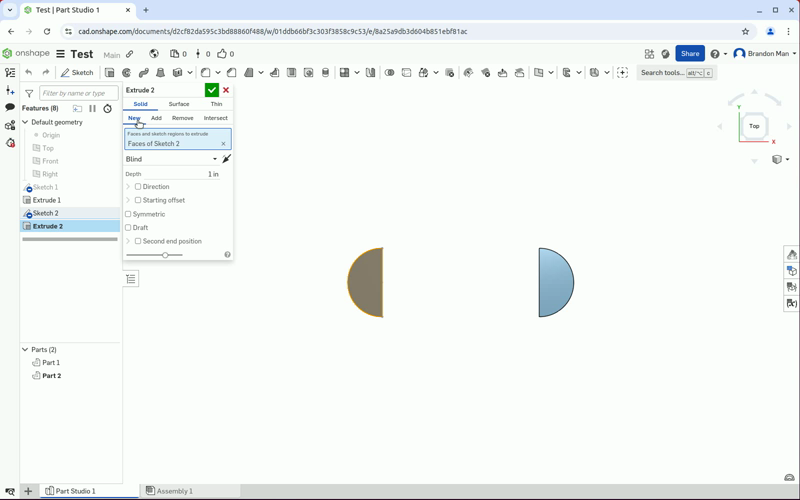
click(137, 120)
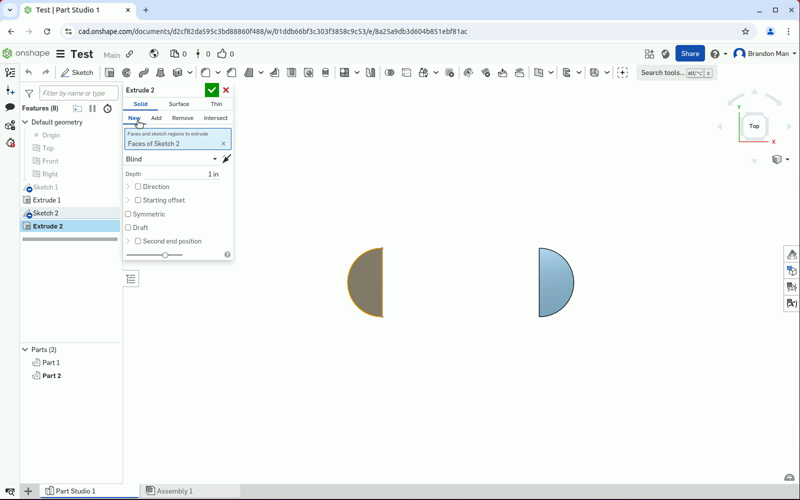
key(tab, 4)
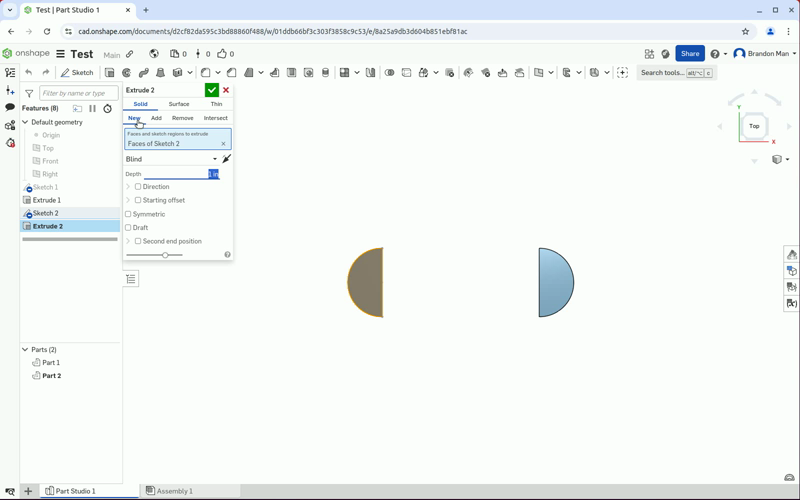
text(-0.963)
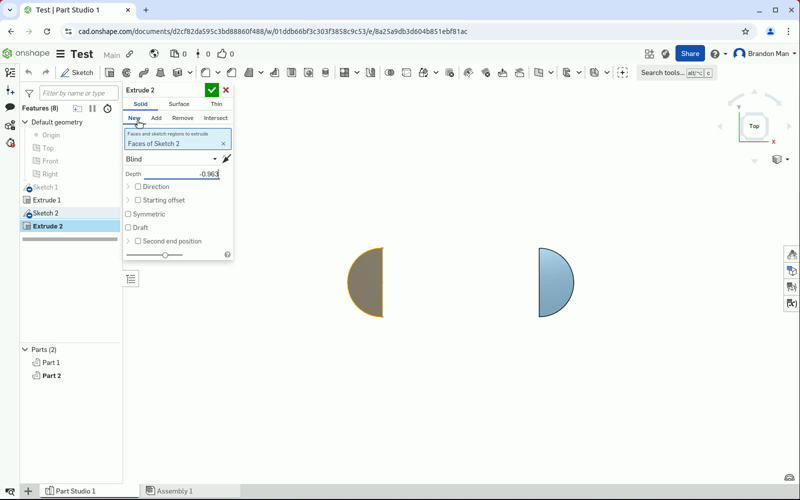
key(enter)
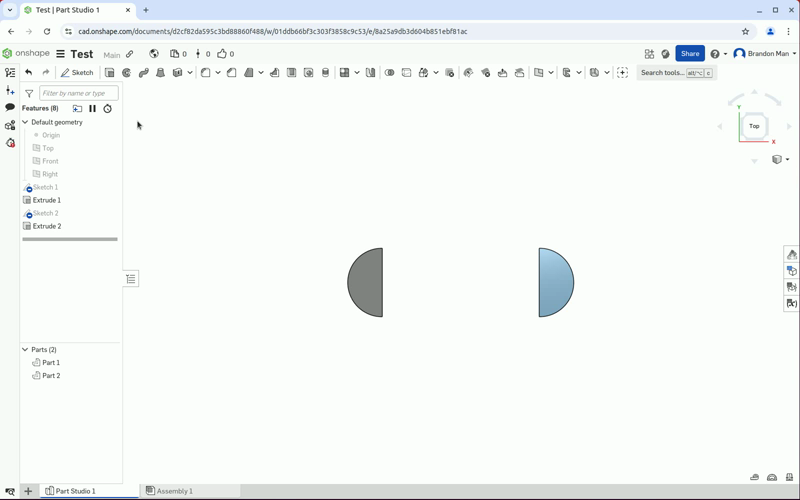
key(shift+h)
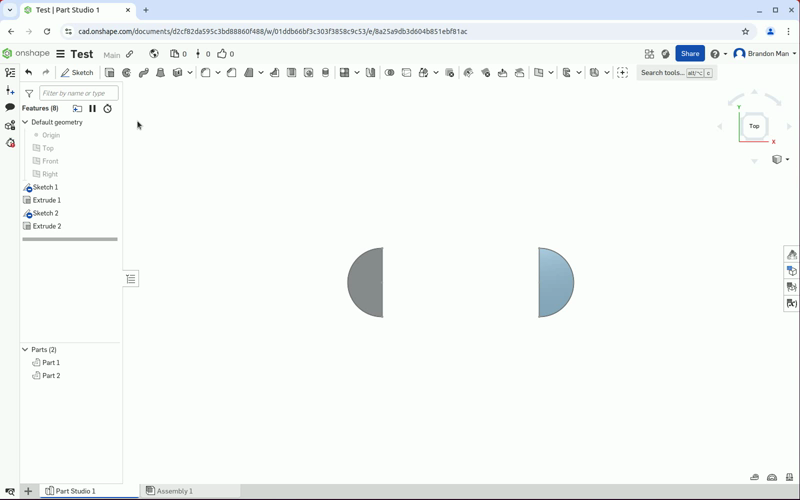
key(shift+h)
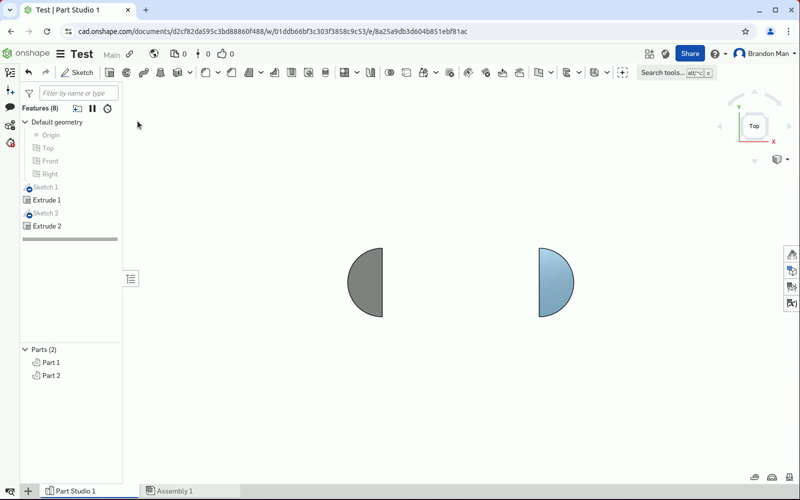
mouse_move(73, 189)
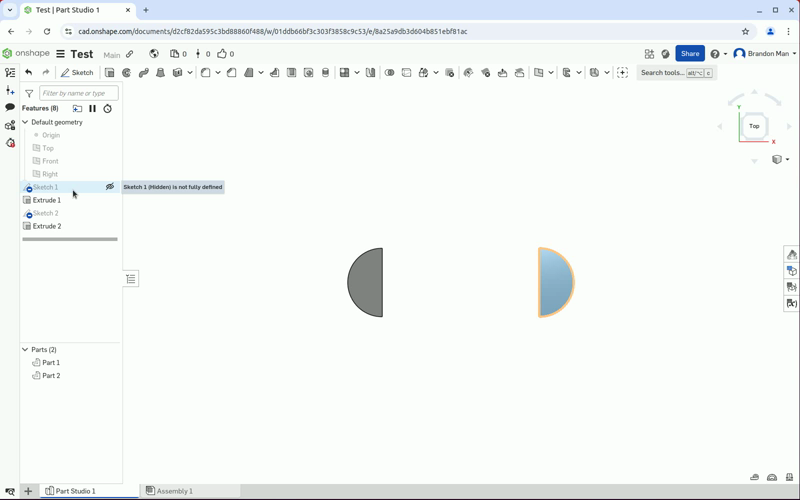
click(73, 189)
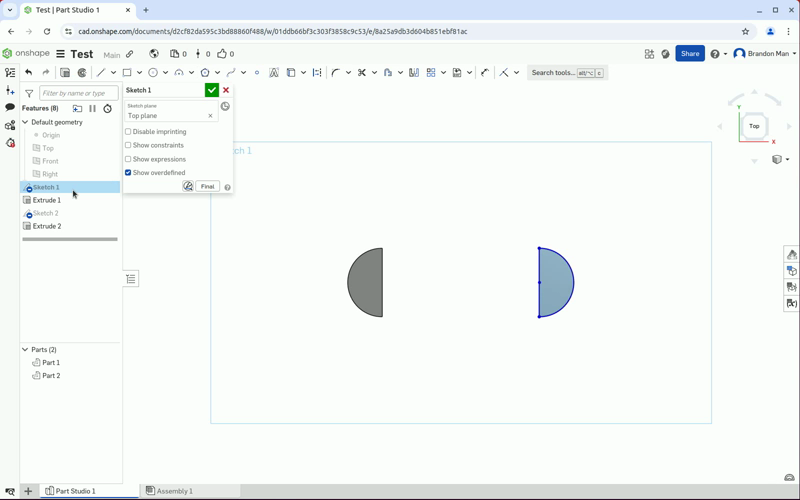
mouse_move(229, 92)
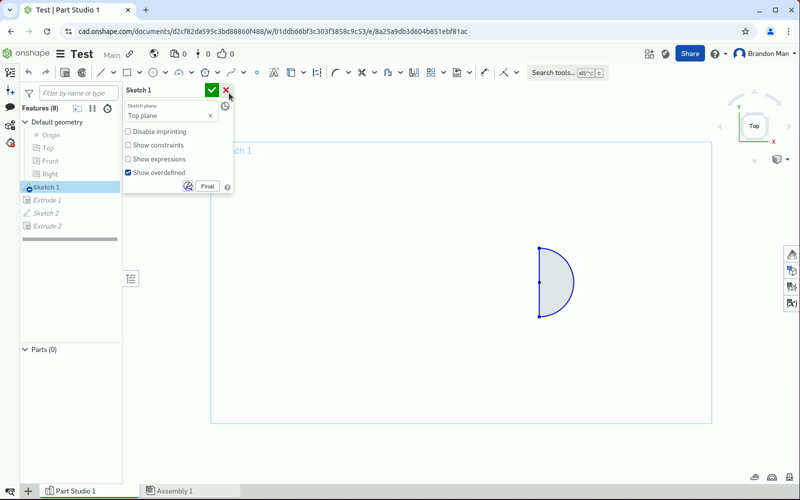
click(229, 92)
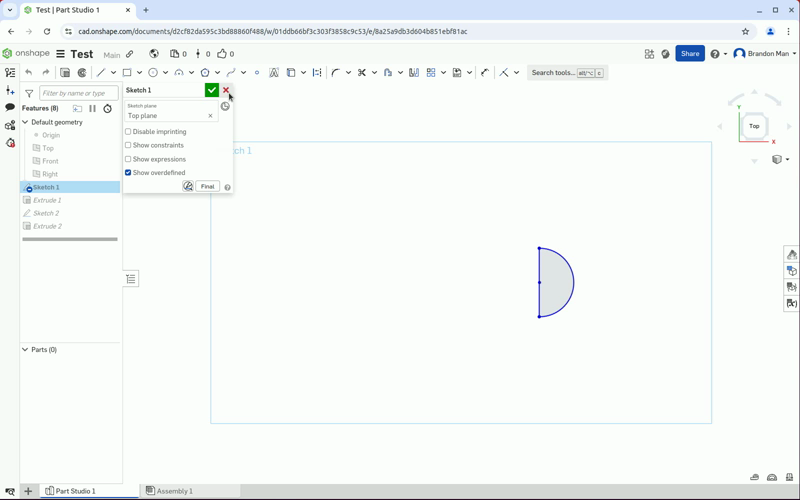
key(shift+s)
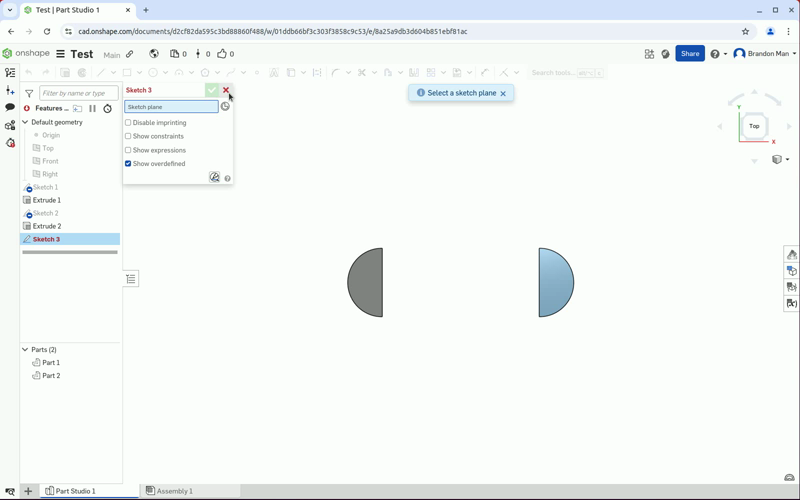
mouse_move(73, 150)
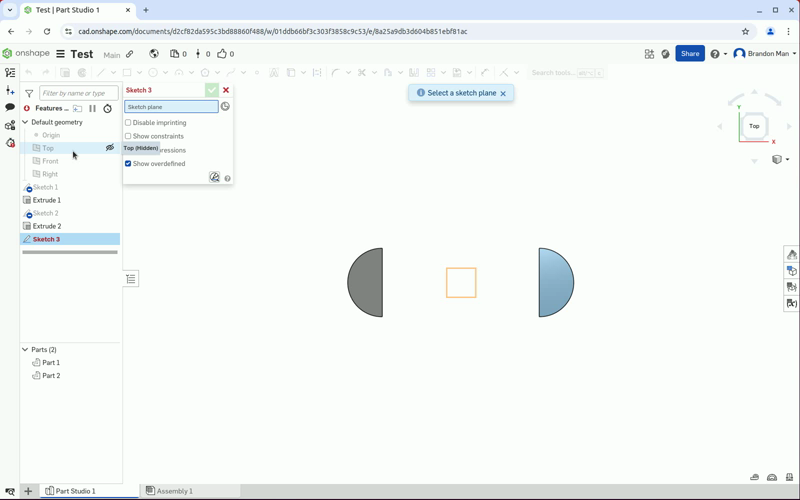
click(73, 150)
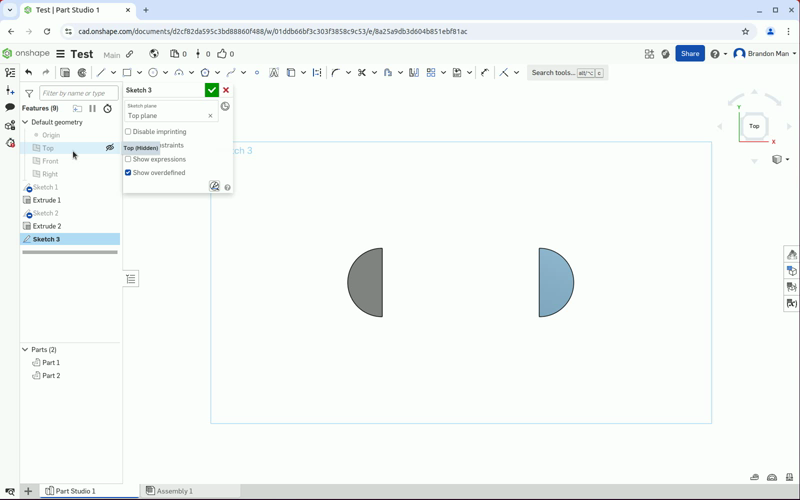
mouse_move(73, 352)
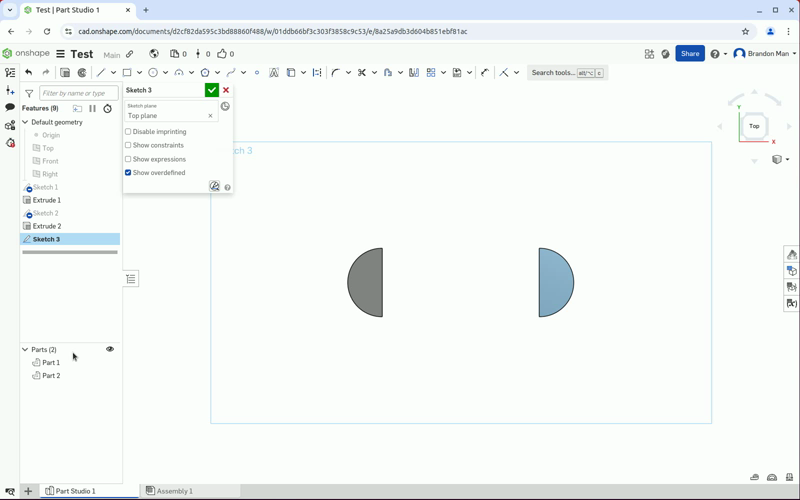
key(y)
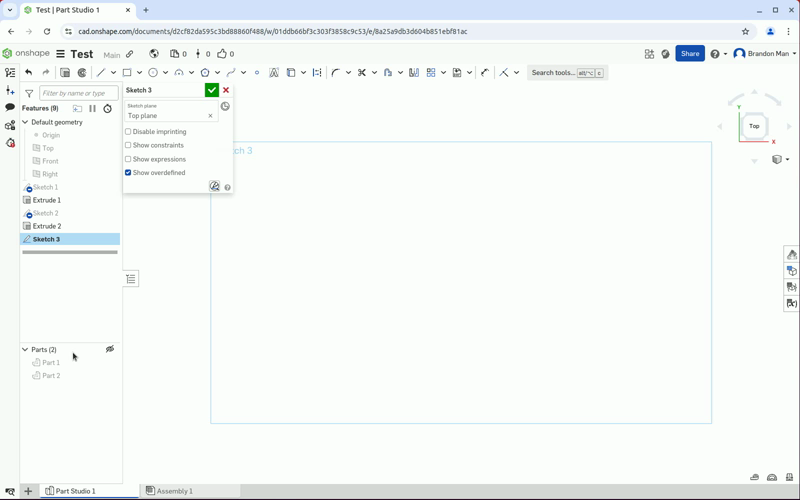
key(l)
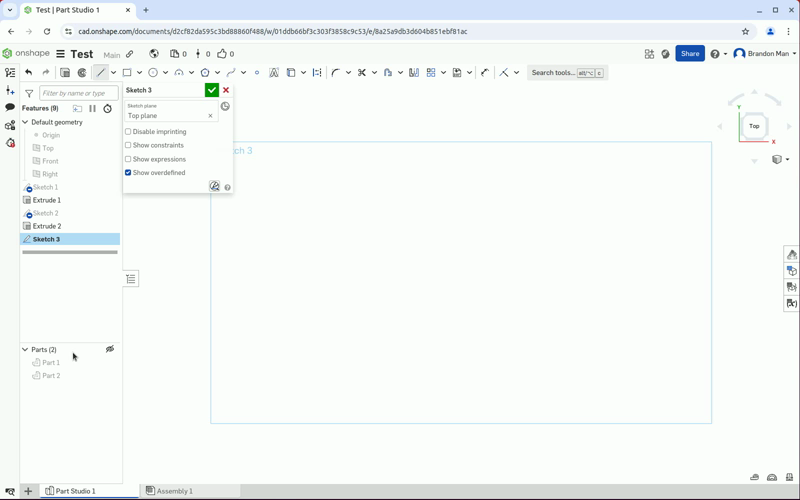
key_down(shift)
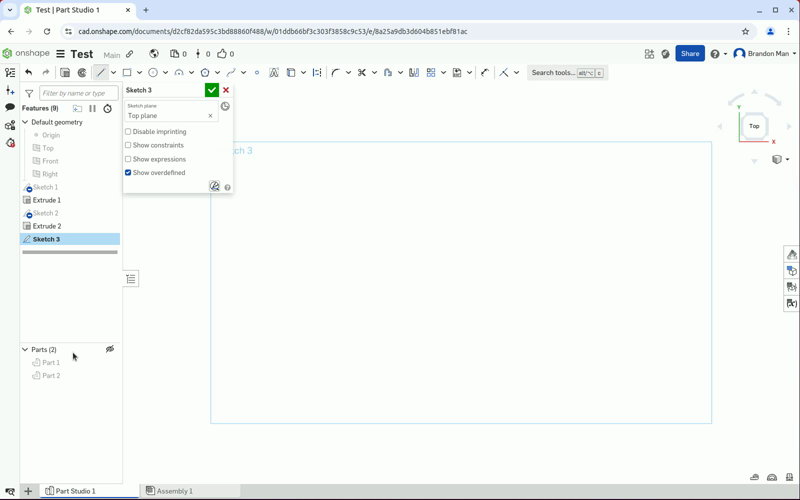
mouse_move(382, 316)
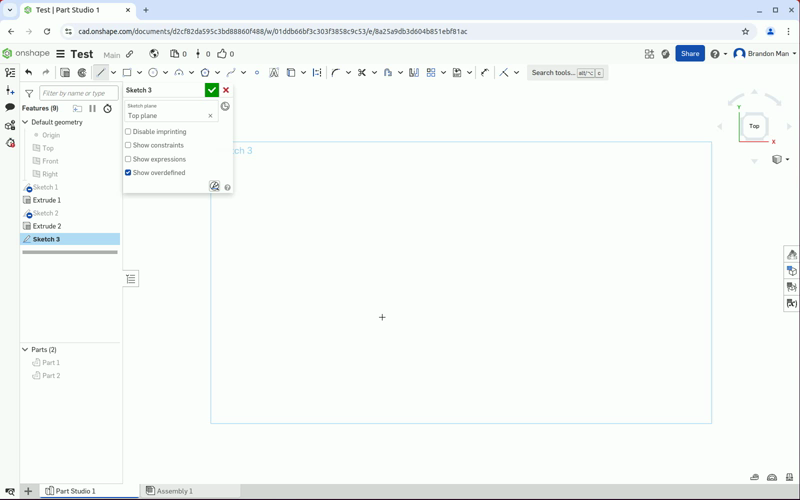
click(382, 316)
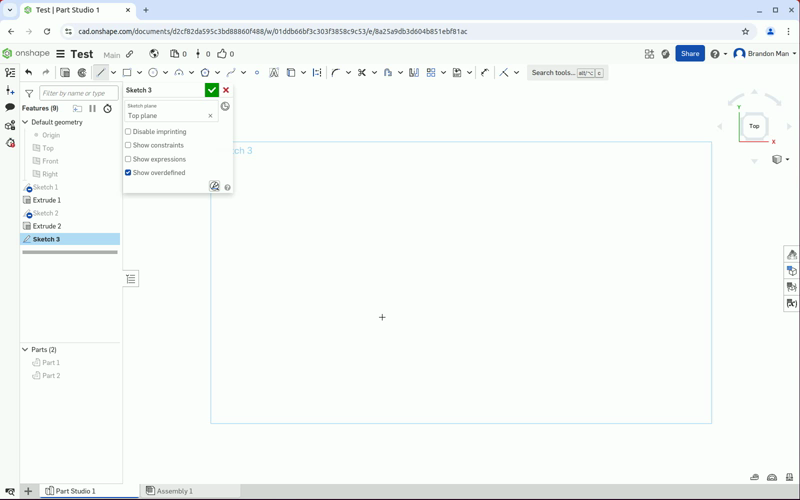
key_up(shift)
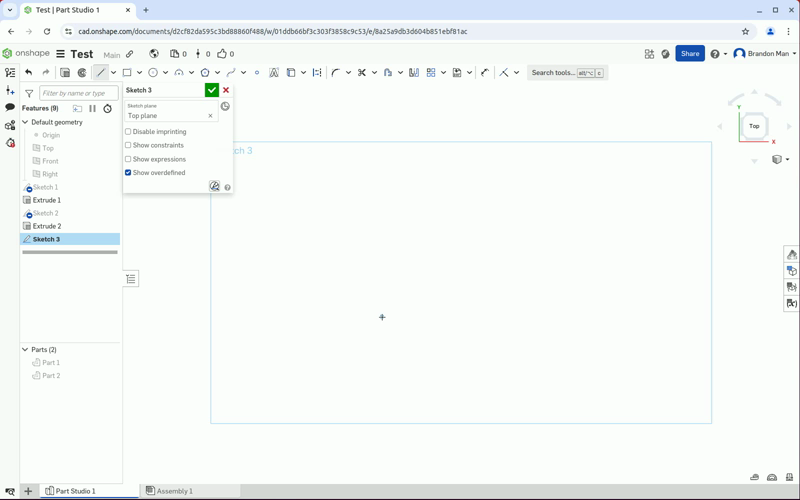
key_down(shift)
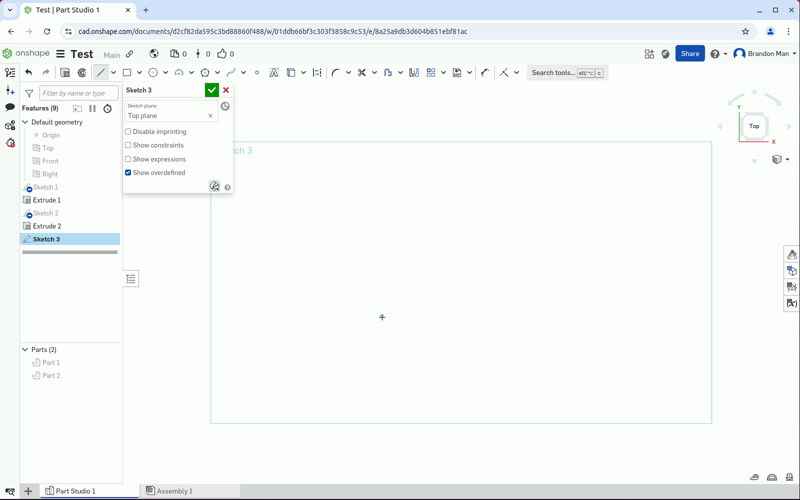
mouse_move(538, 316)
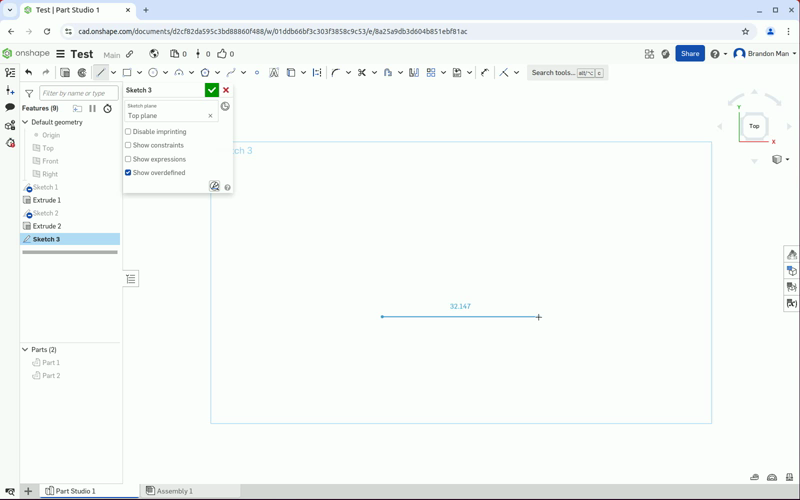
click(538, 316)
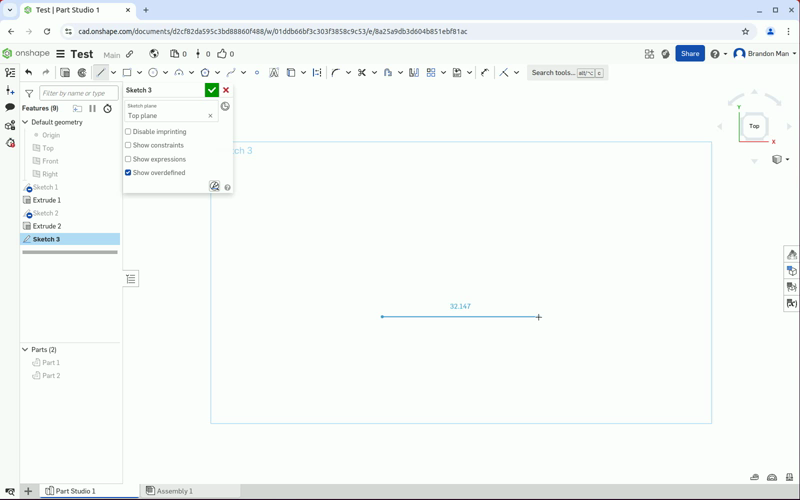
key_up(shift)
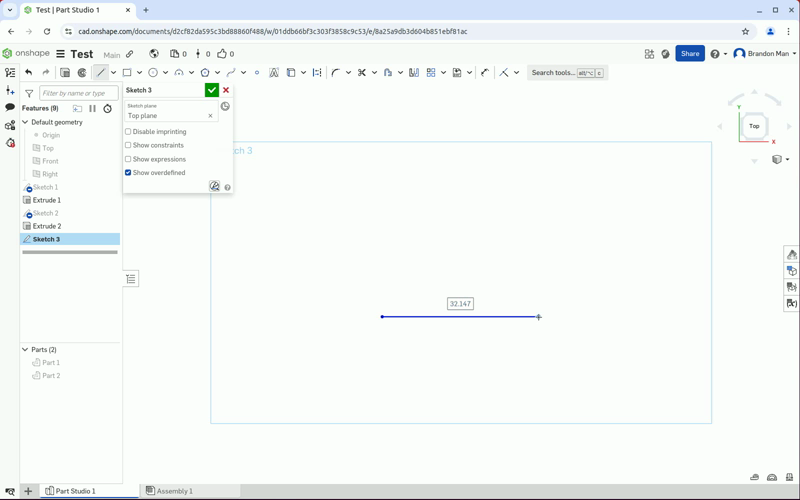
key(esc)
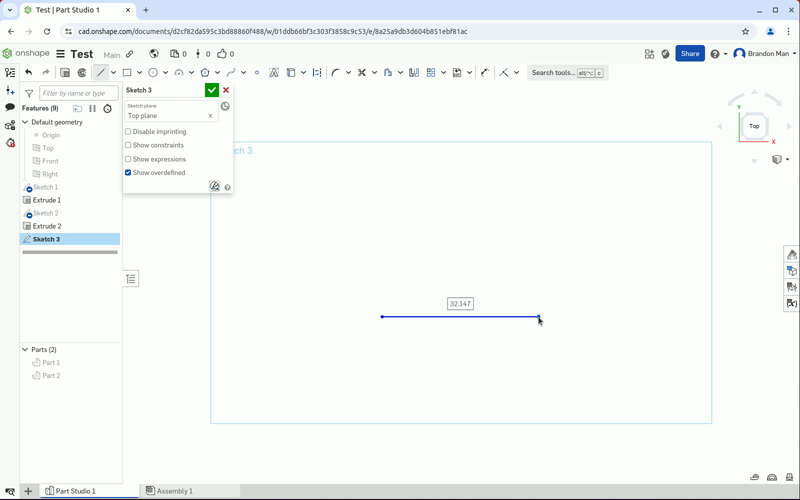
key(a)
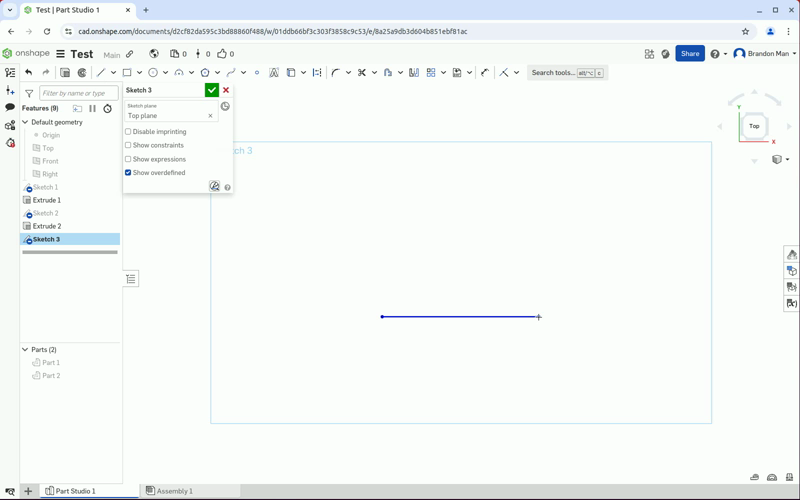
mouse_move(538, 316)
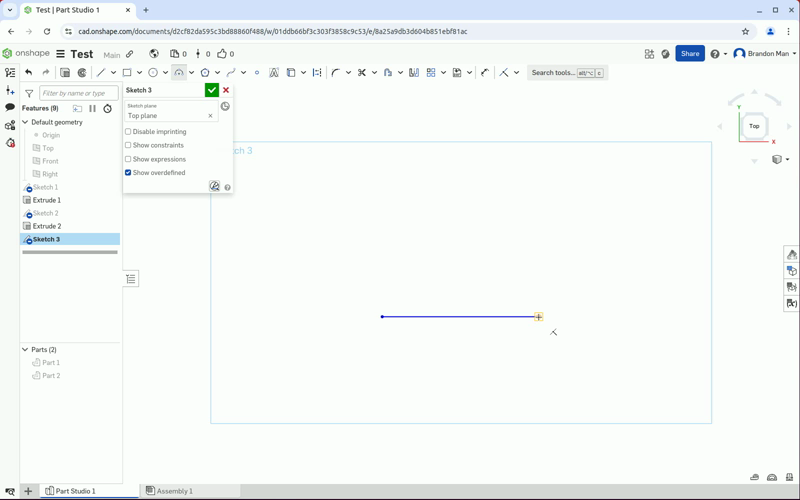
click(538, 316)
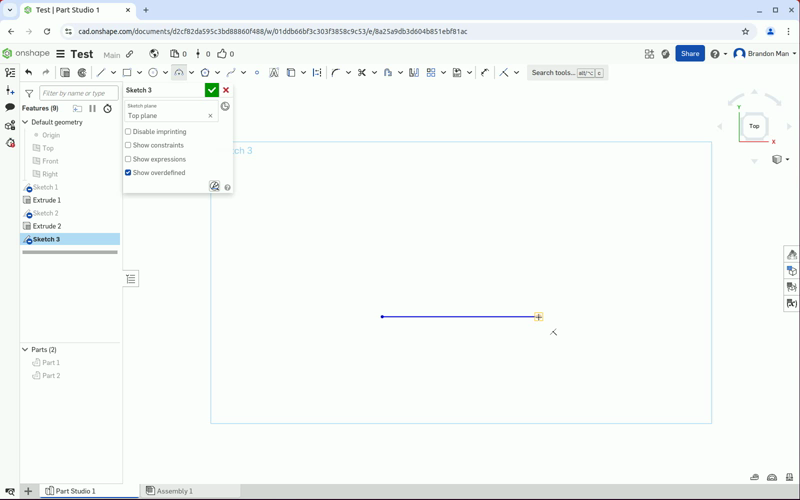
key_down(shift)
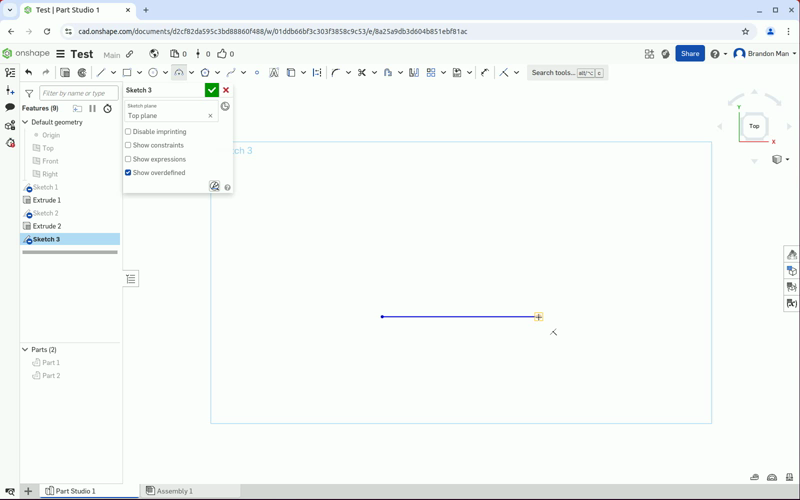
mouse_move(538, 249)
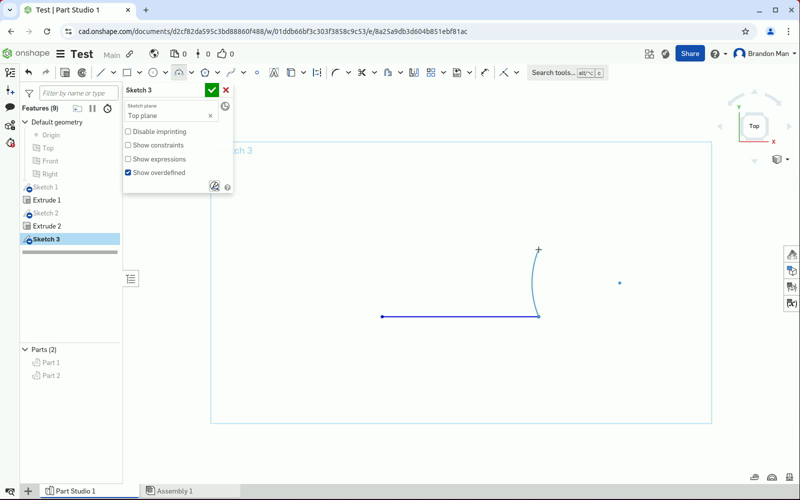
click(538, 249)
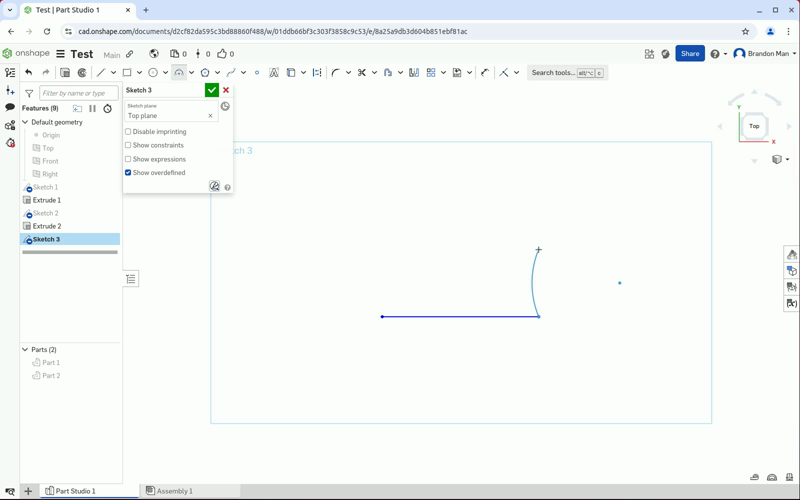
mouse_move(505, 283)
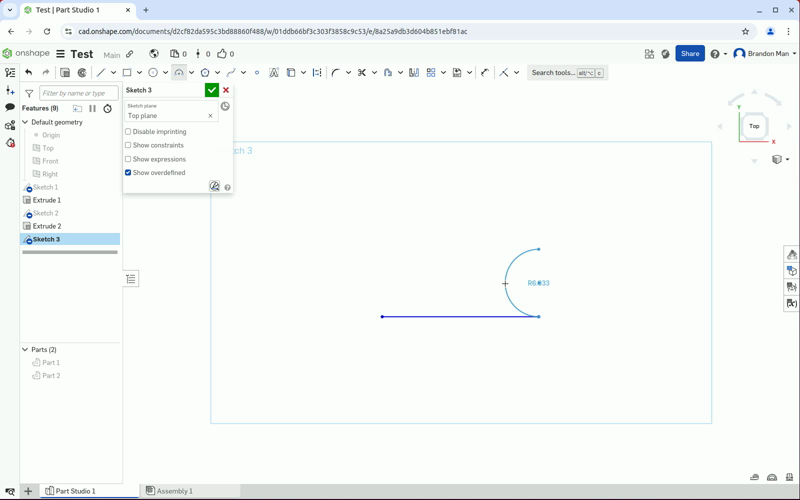
click(505, 283)
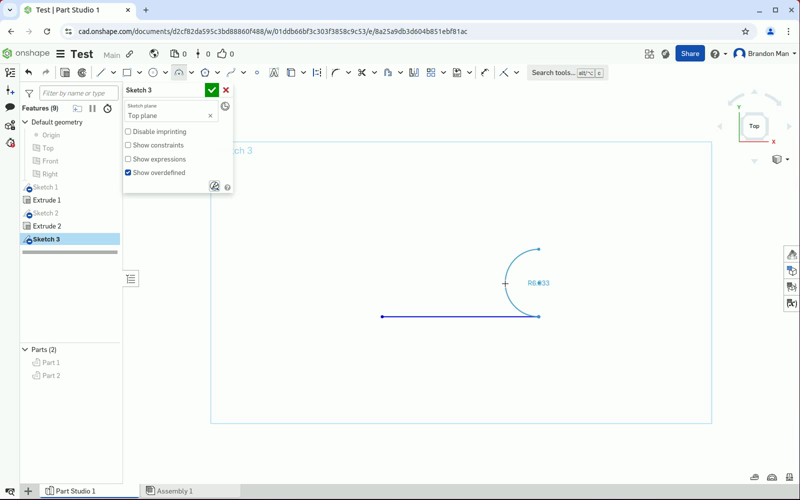
key_up(shift)
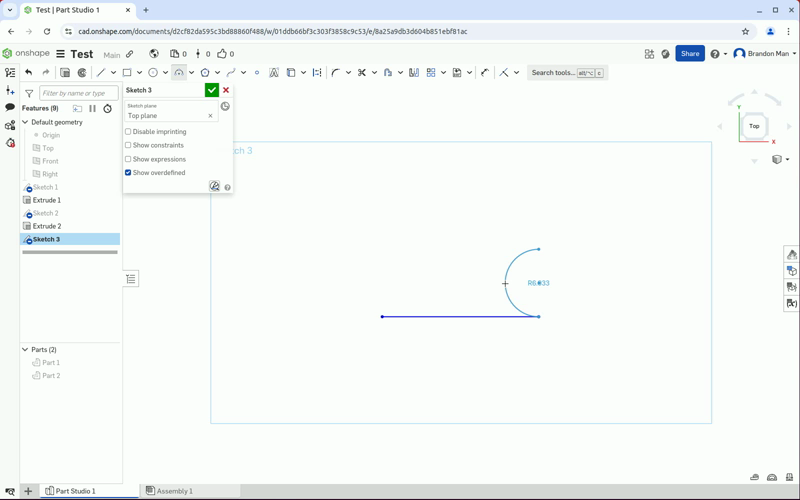
key(esc)
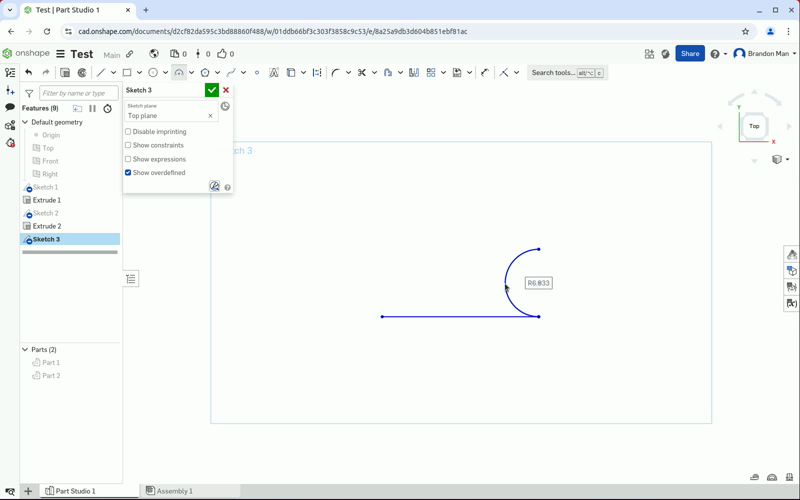
key(l)
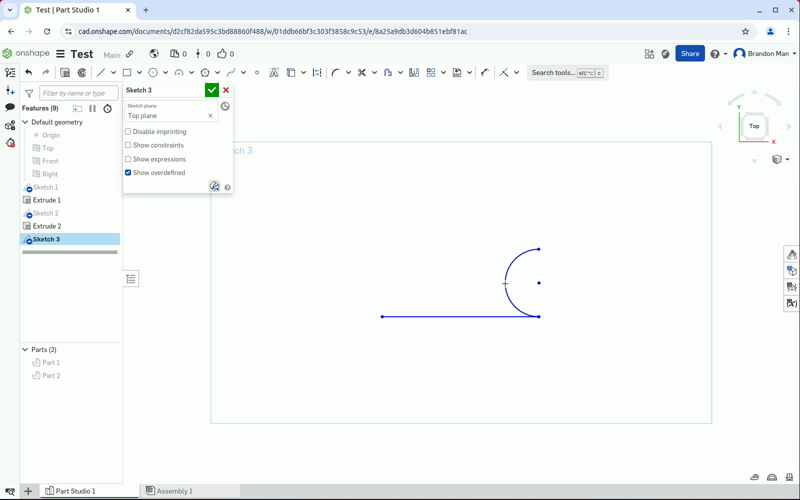
mouse_move(538, 249)
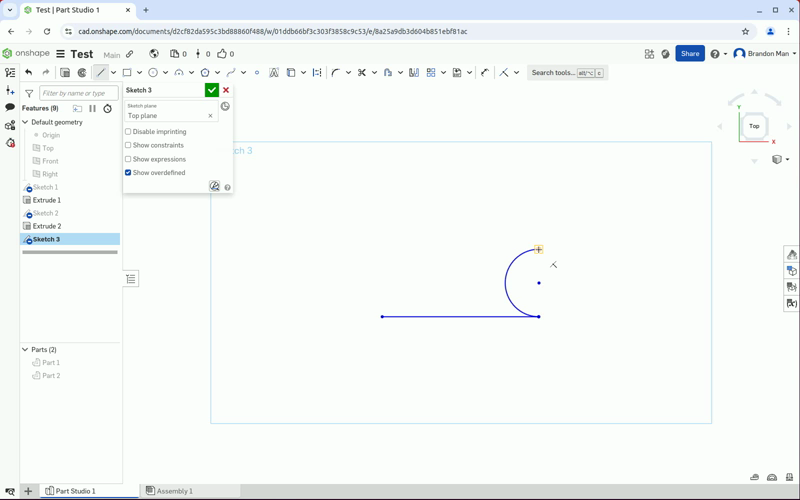
click(538, 249)
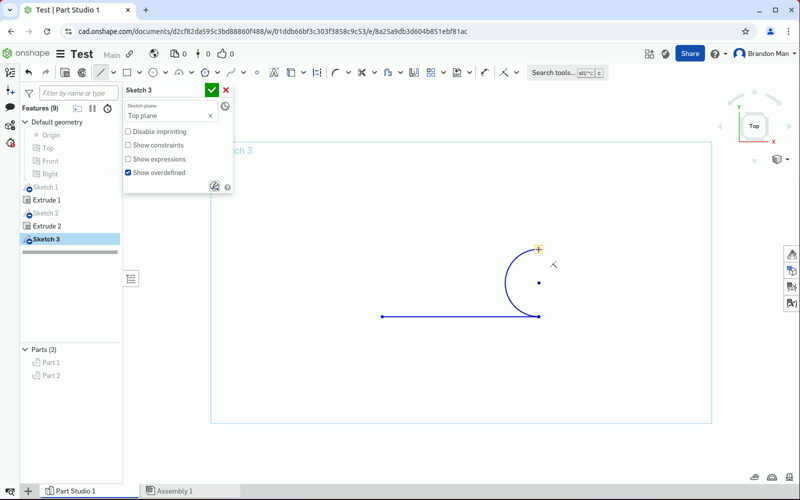
key_down(shift)
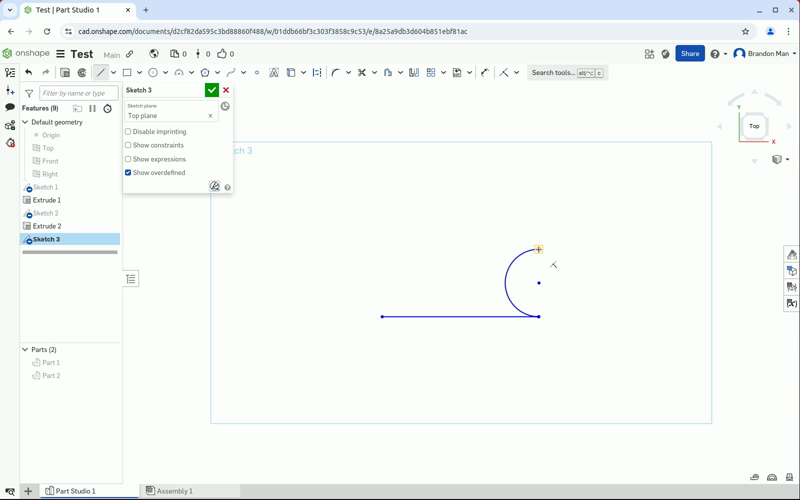
mouse_move(382, 249)
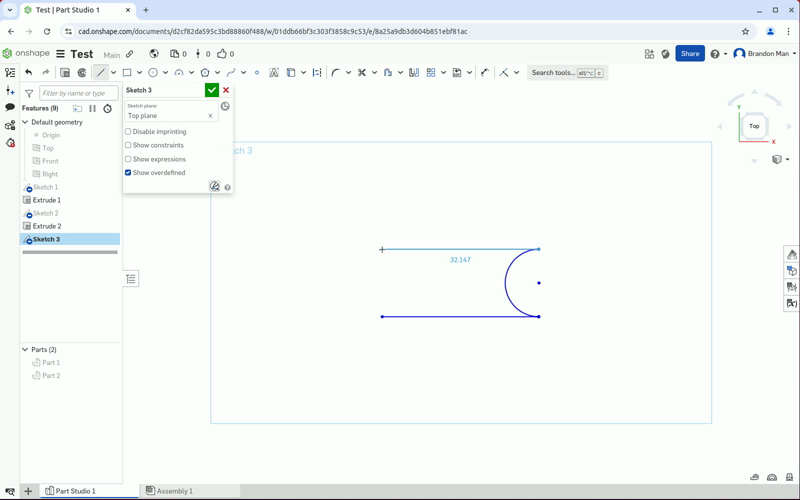
click(382, 249)
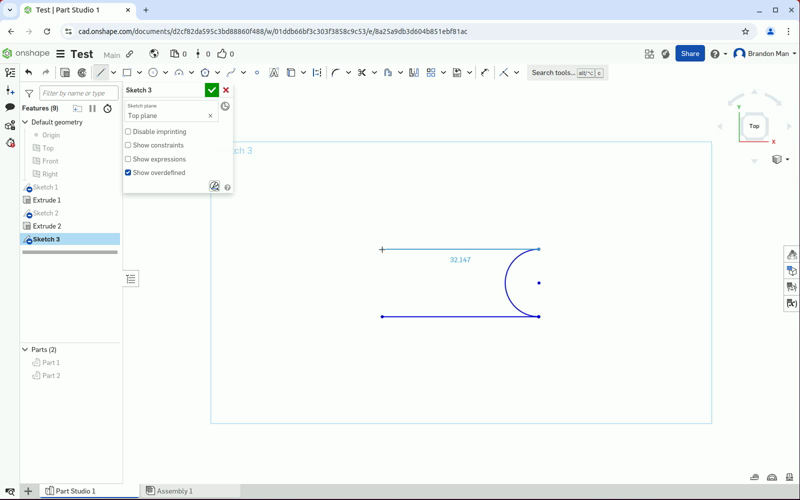
key_up(shift)
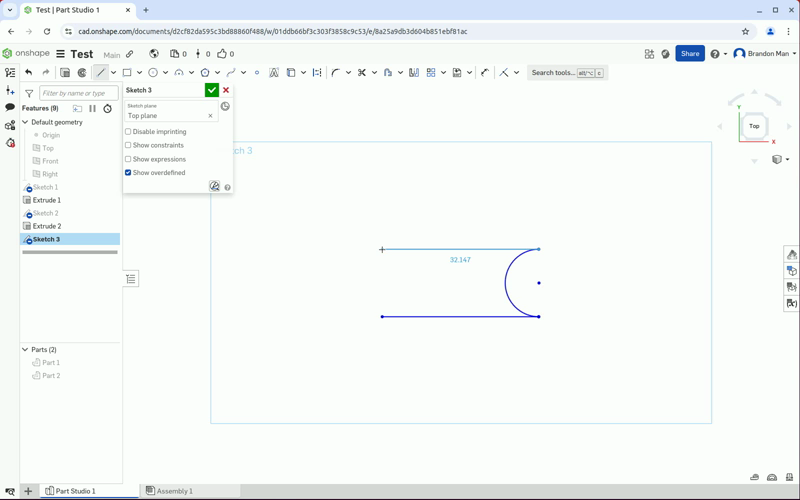
key(esc)
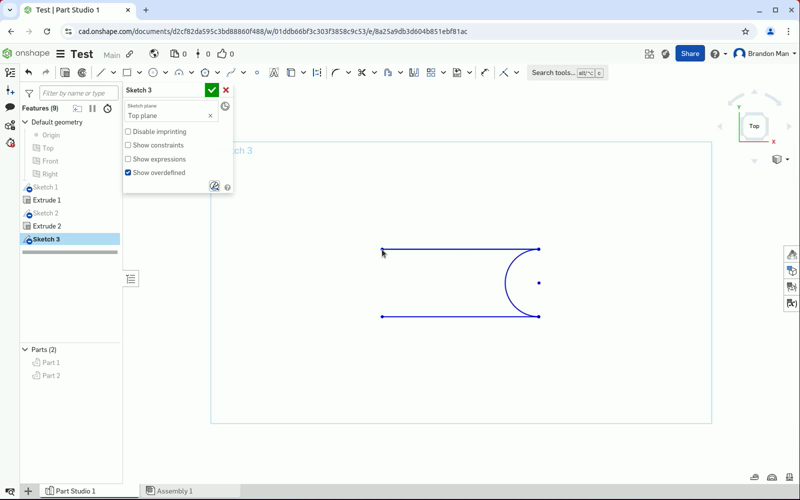
key(a)
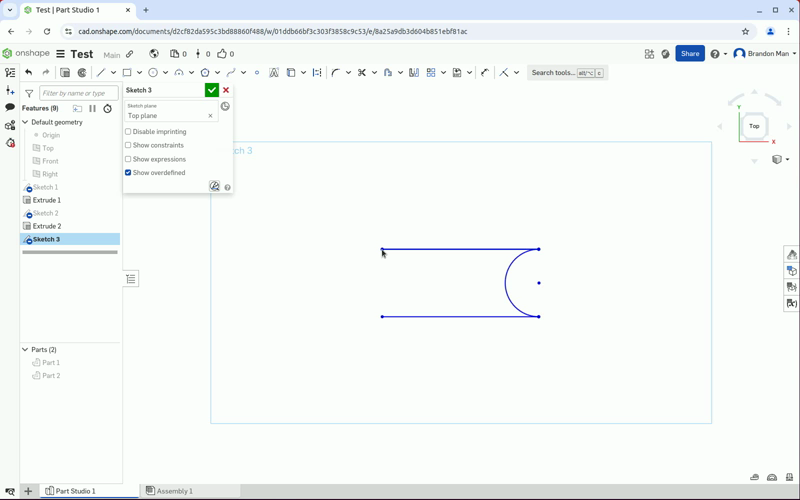
mouse_move(382, 249)
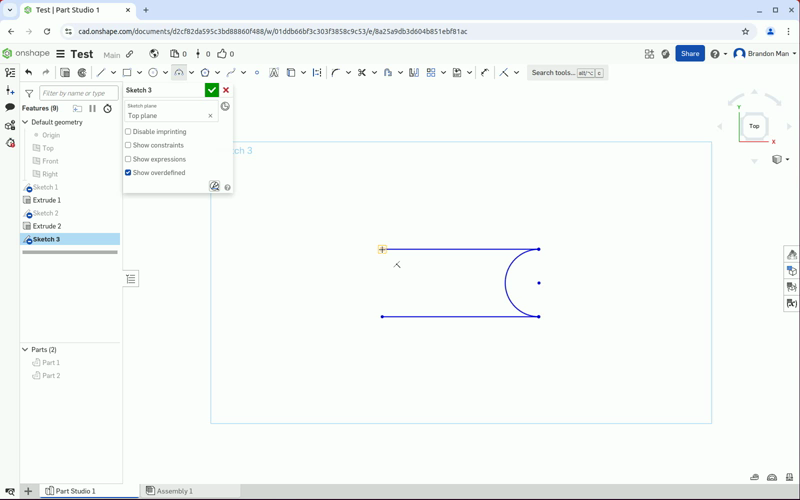
click(382, 249)
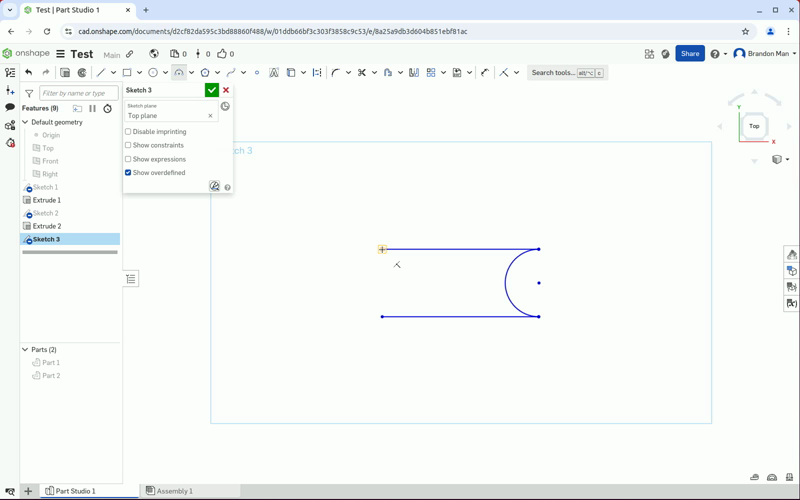
mouse_move(382, 316)
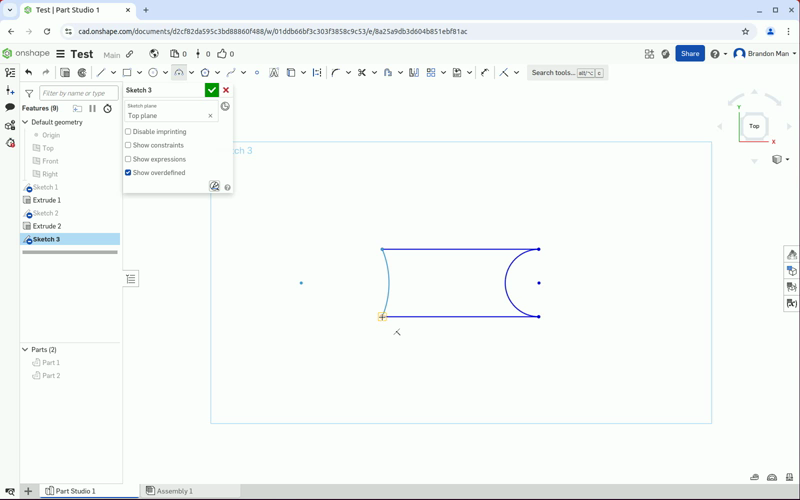
click(382, 316)
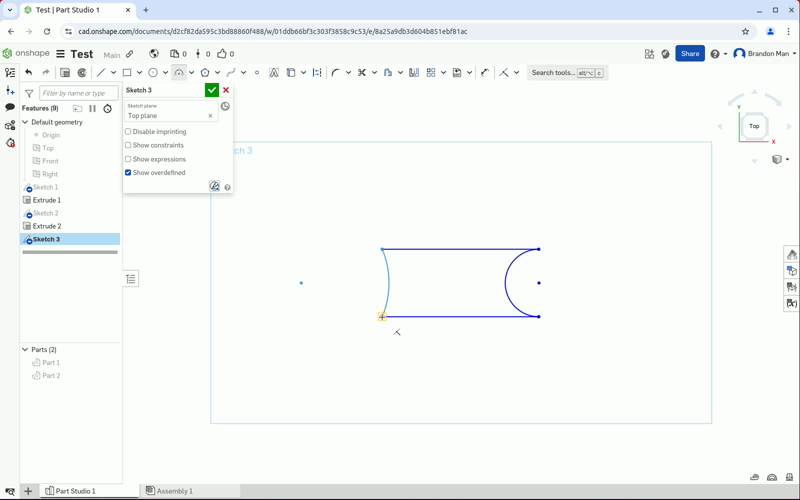
key_down(shift)
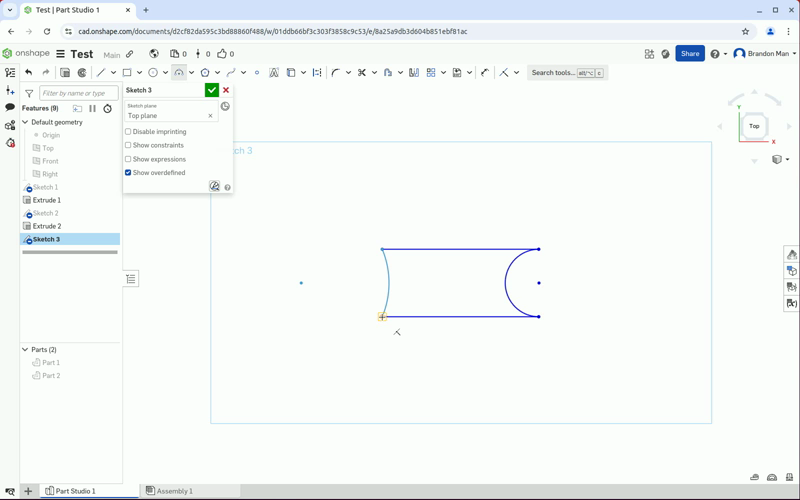
mouse_move(416, 283)
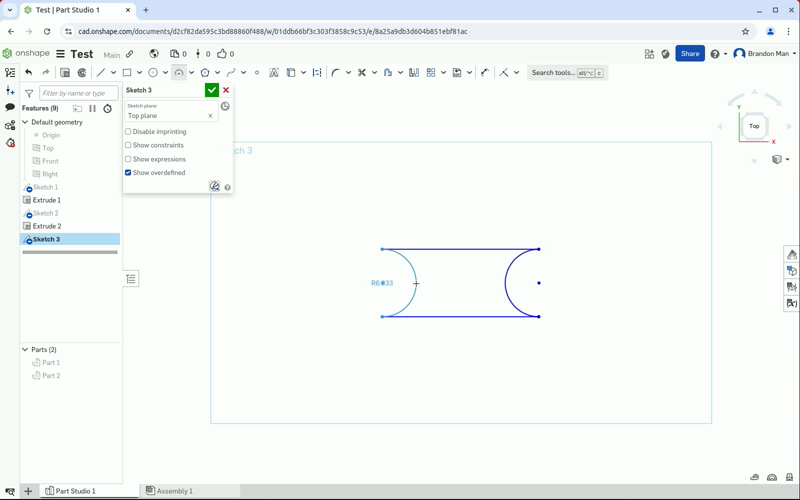
click(416, 283)
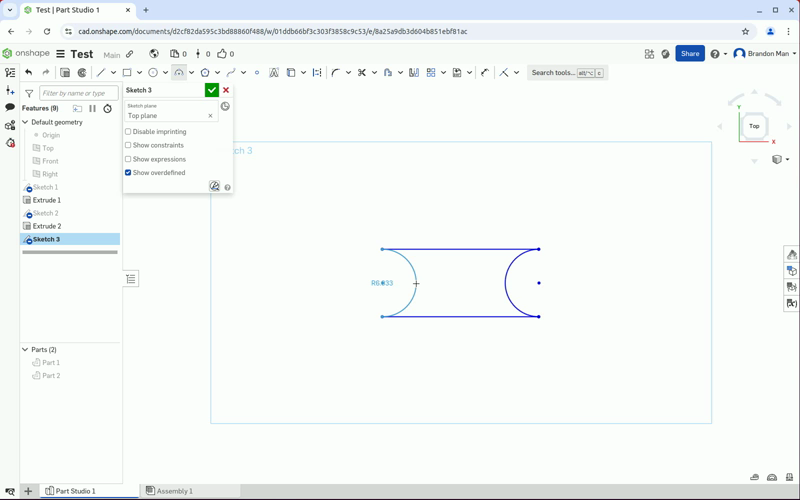
key_up(shift)
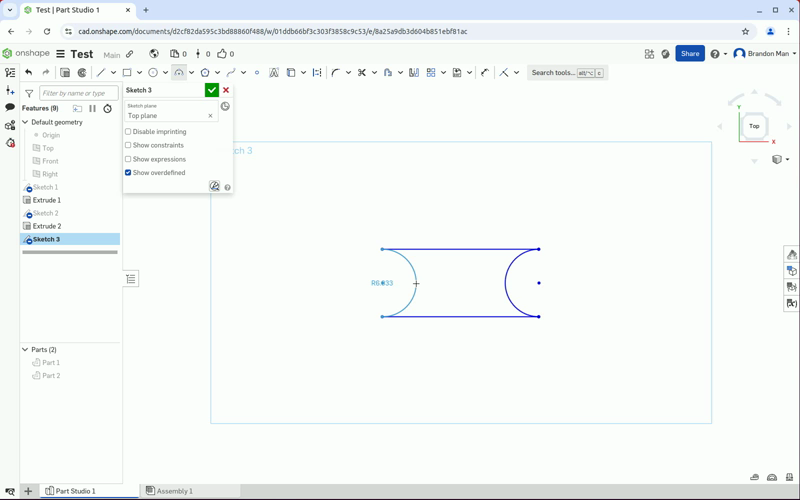
key(esc)
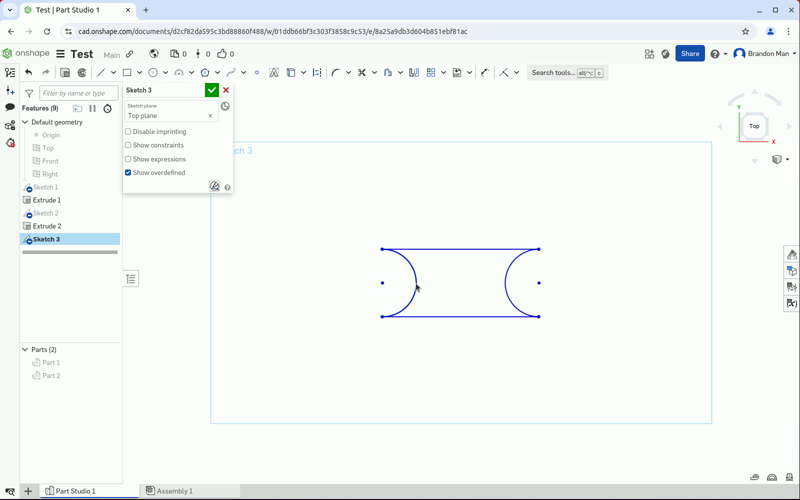
mouse_move(520, 305)
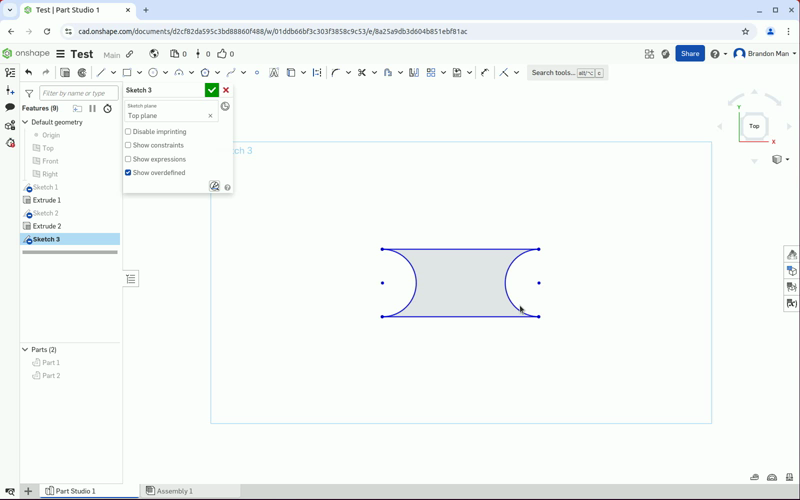
scroll(6)
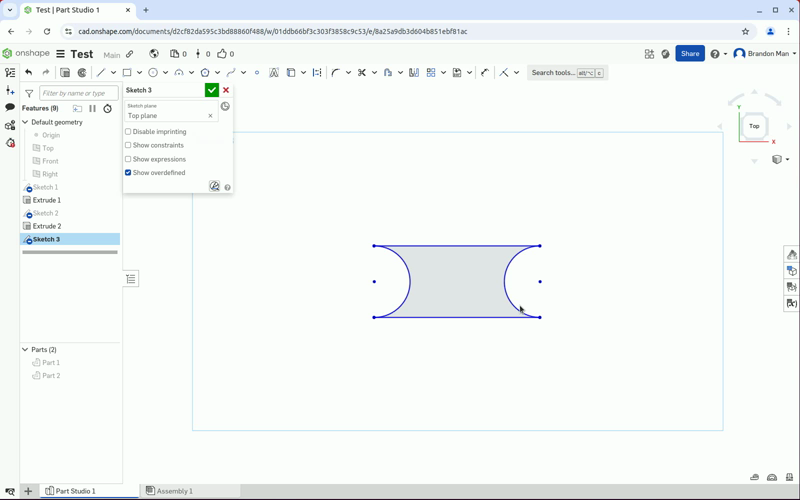
scroll(6)
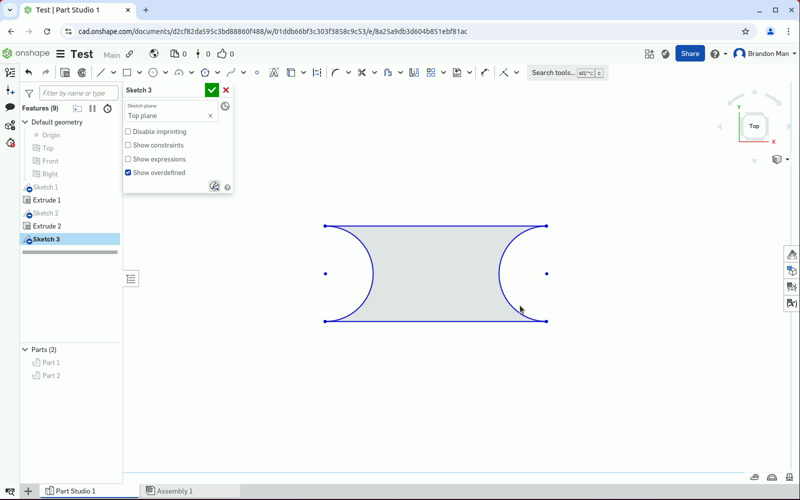
scroll(6)
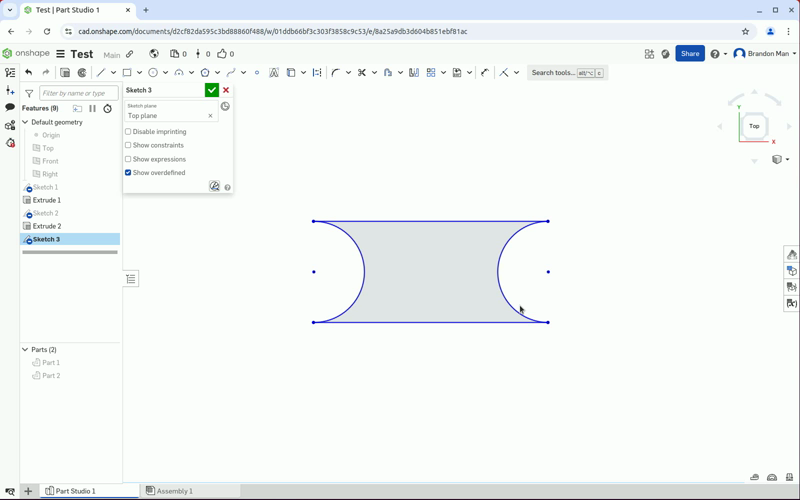
scroll(6)
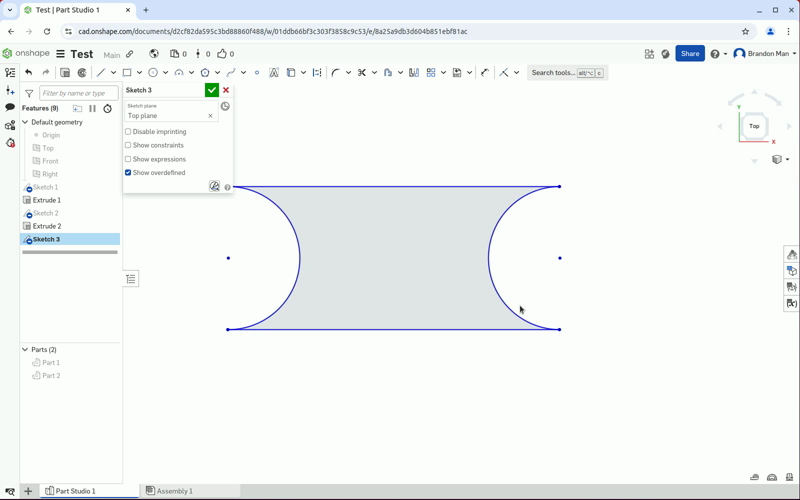
scroll(6)
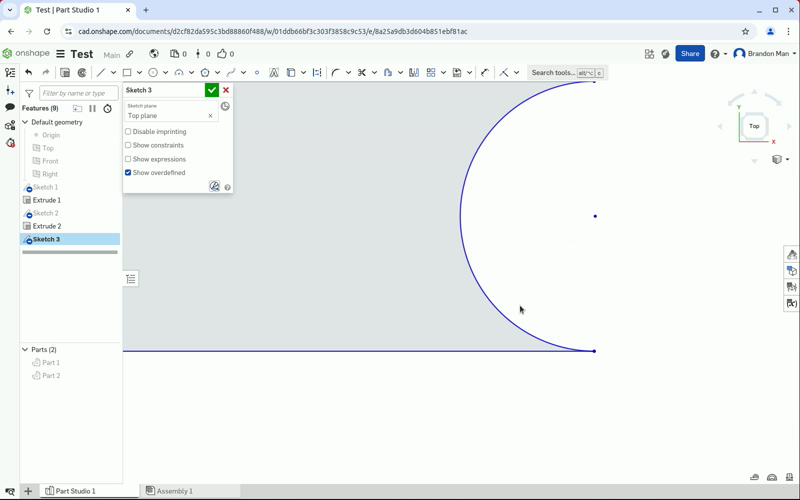
scroll(6)
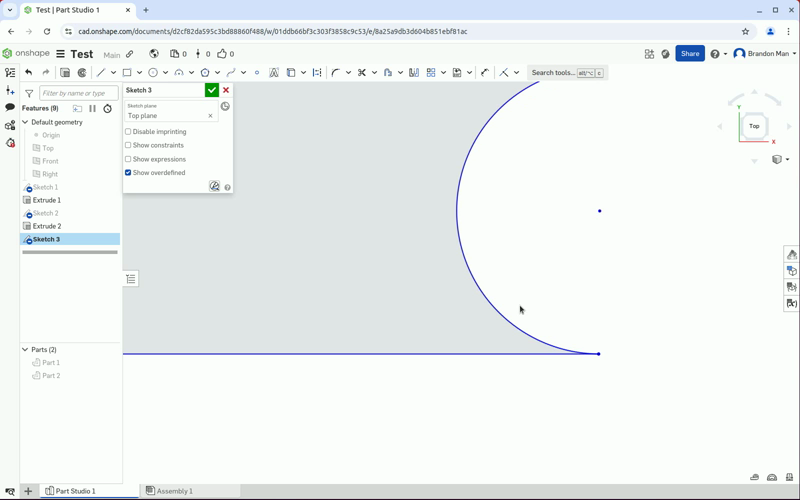
scroll(6)
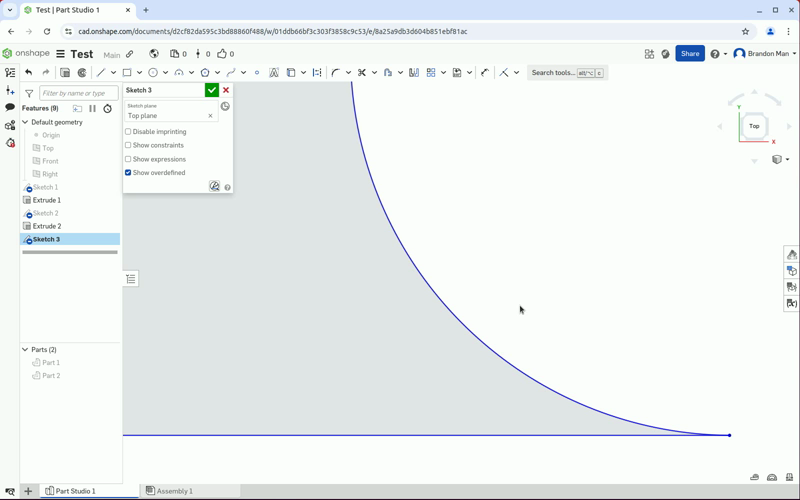
click(520, 305)
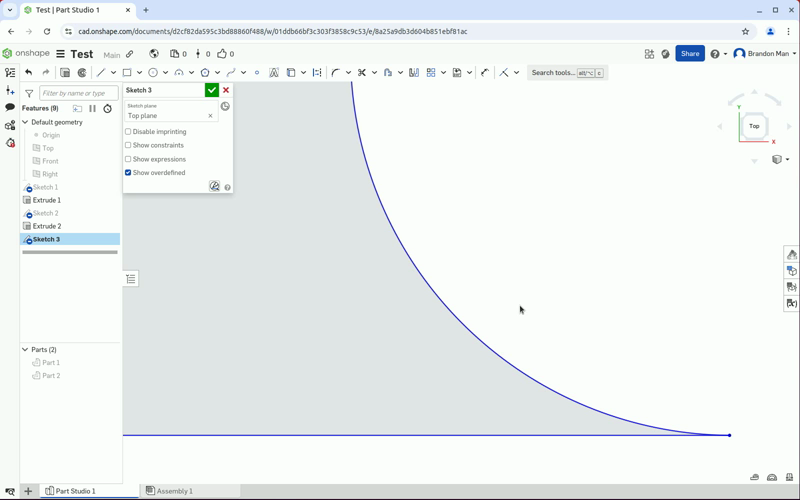
scroll(-6)
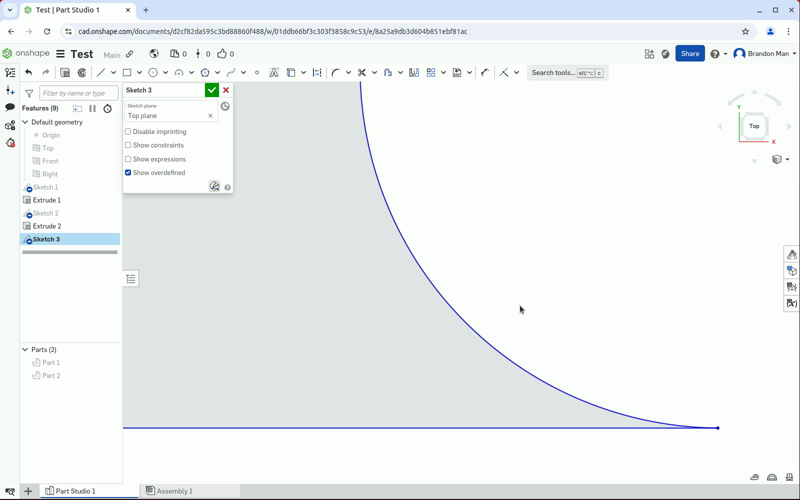
scroll(-6)
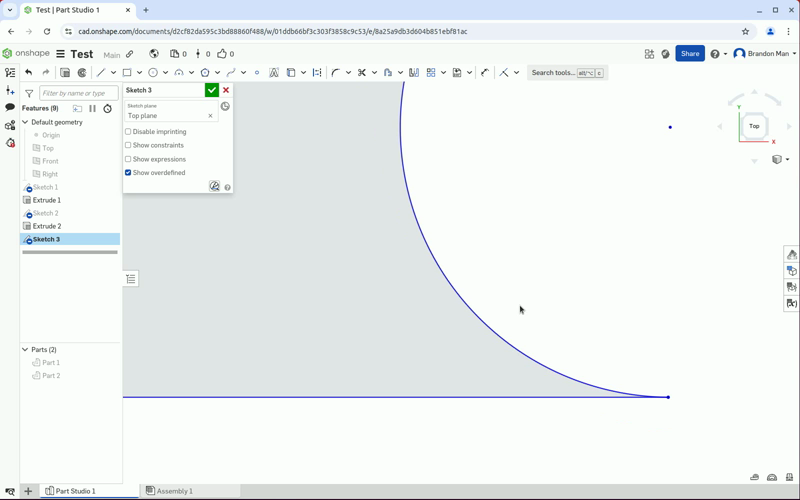
scroll(-6)
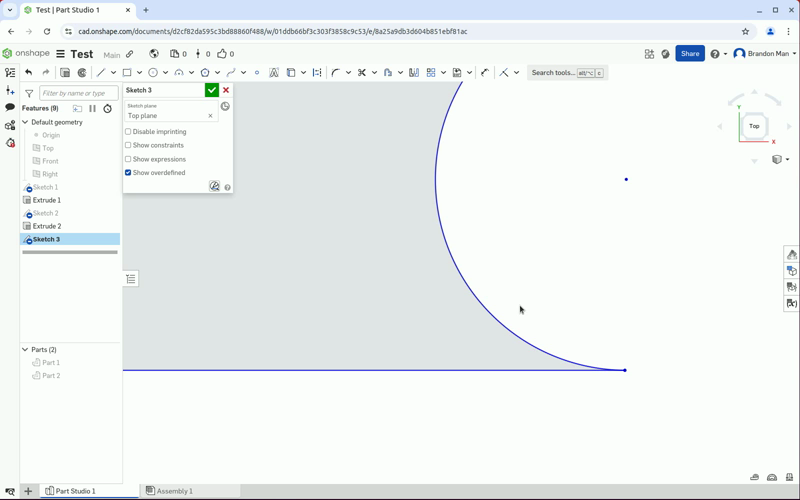
scroll(-6)
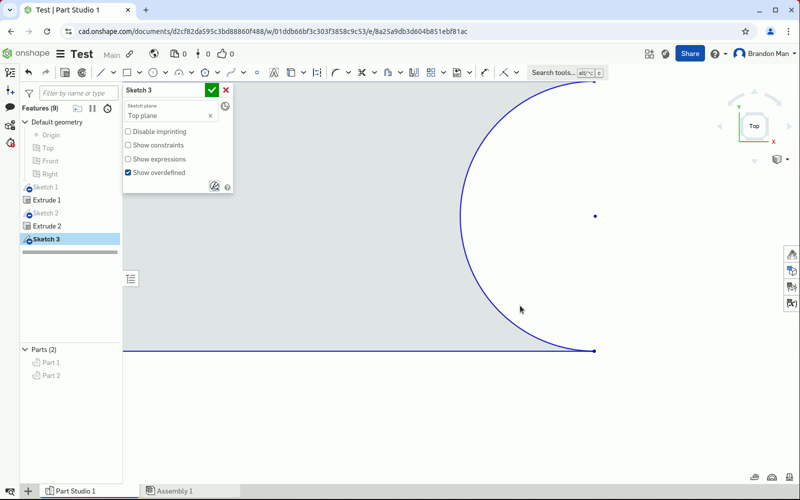
scroll(-6)
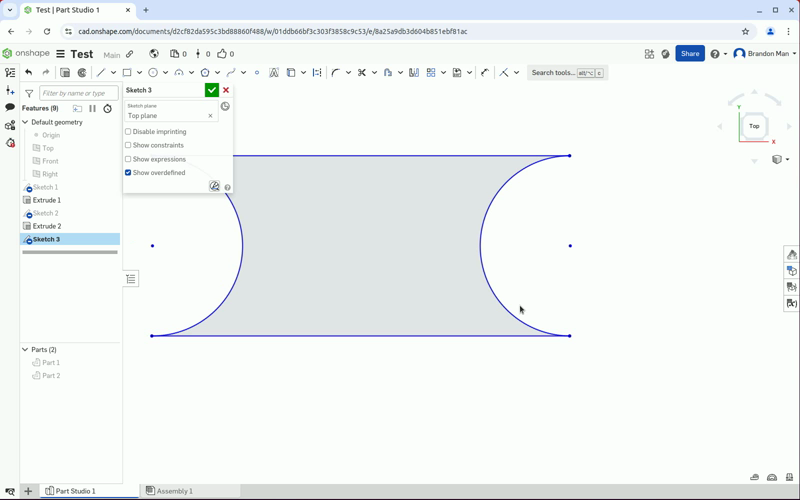
scroll(-6)
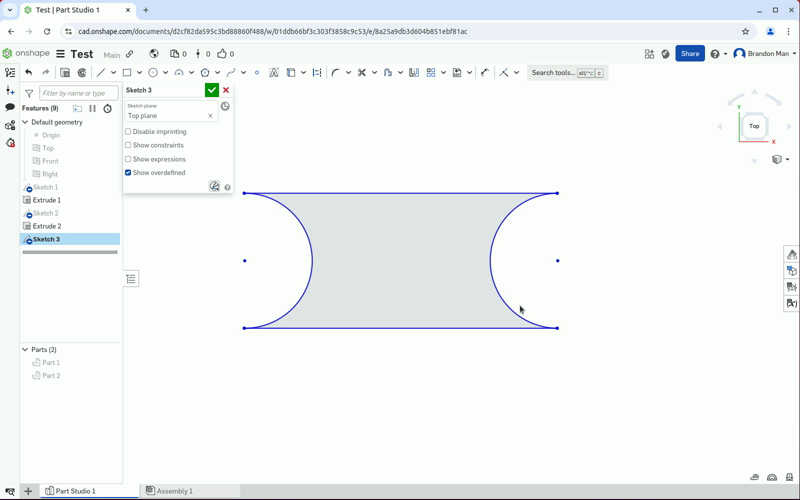
scroll(-6)
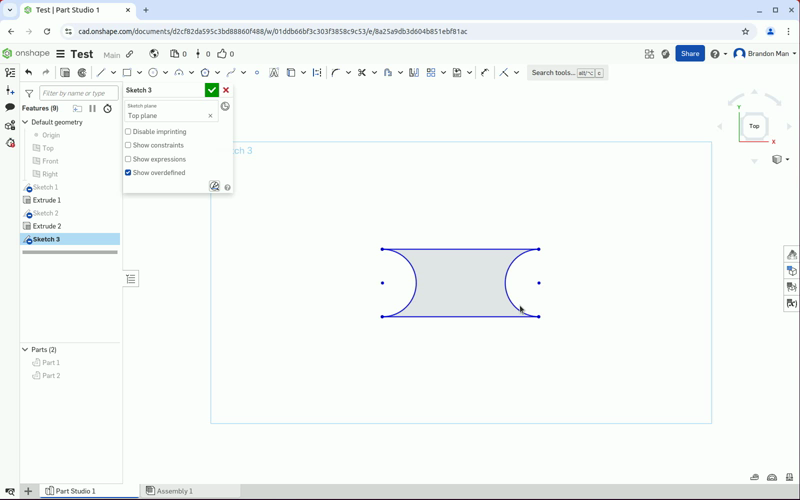
mouse_move(73, 352)
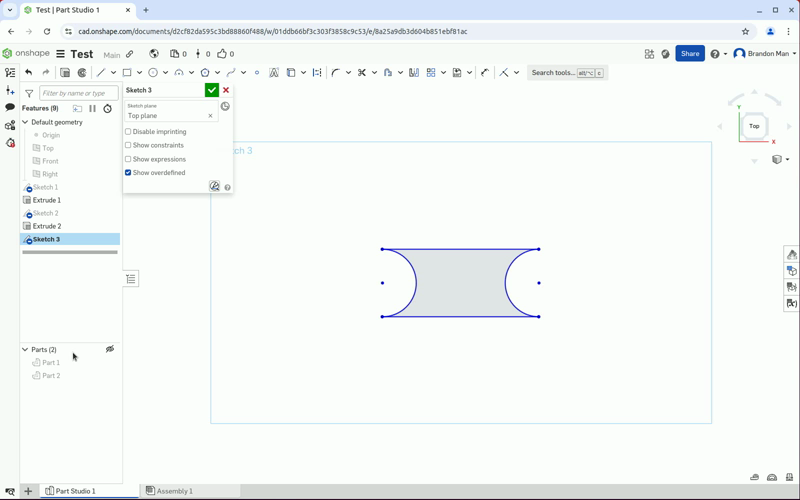
key(shift+y)
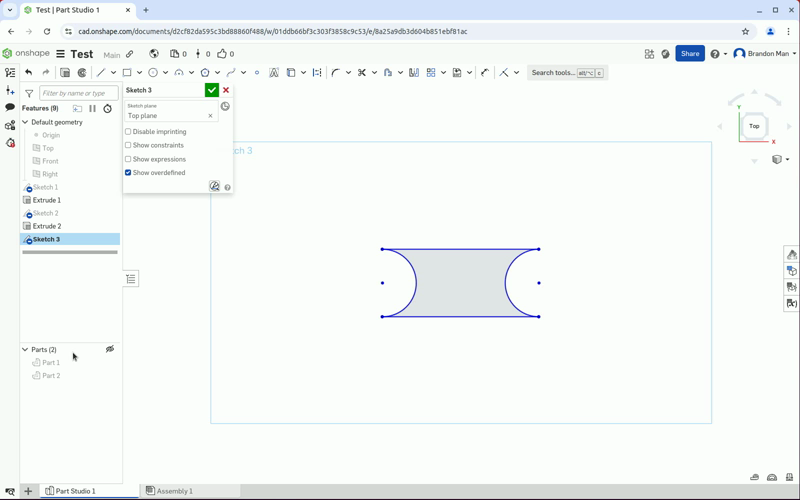
key(shift+e)
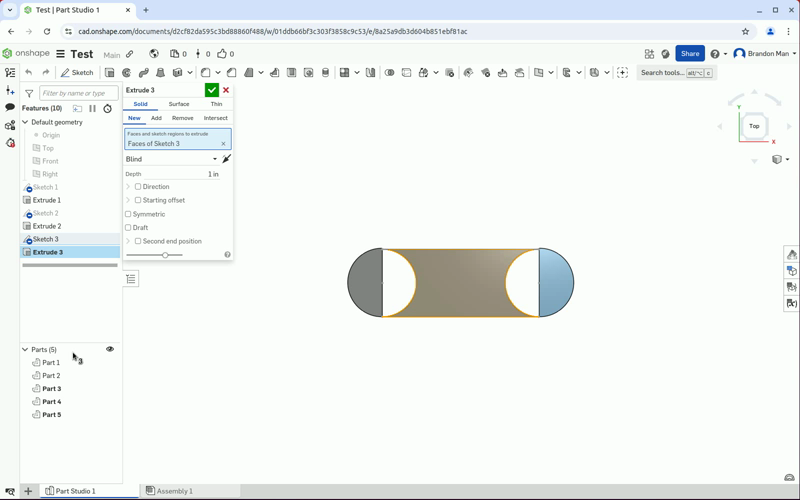
mouse_move(143, 106)
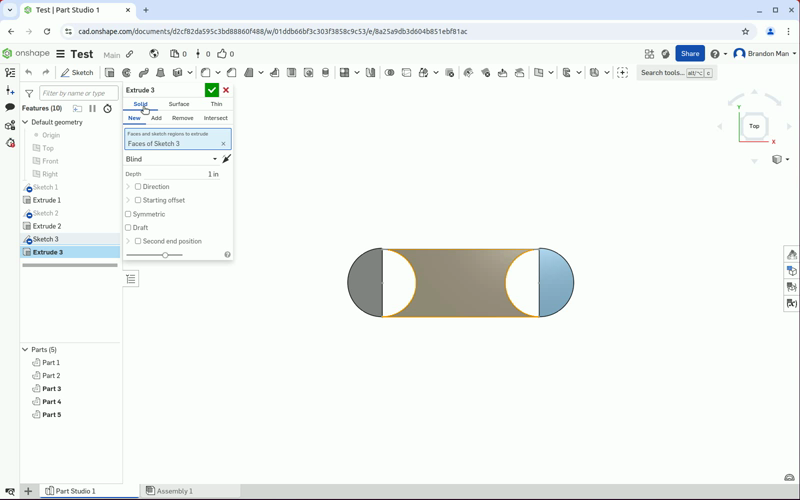
click(143, 106)
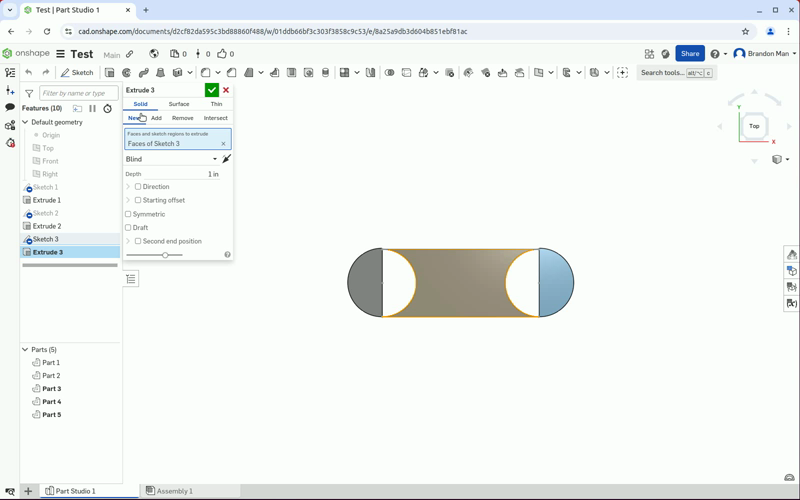
mouse_move(137, 120)
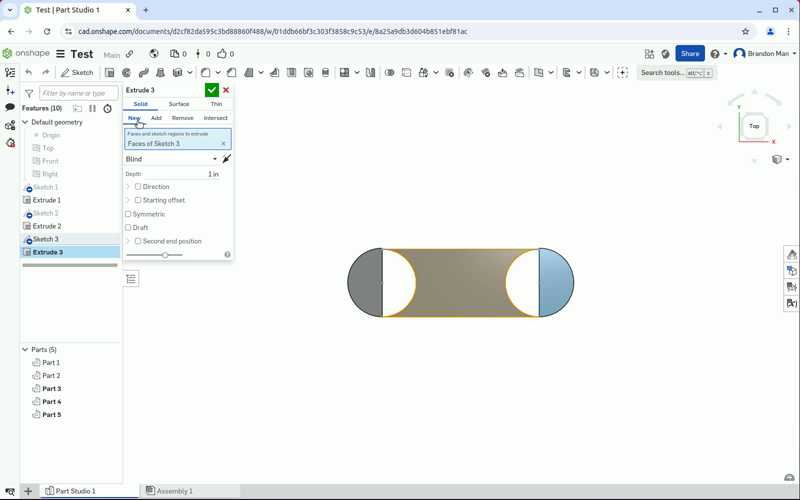
click(137, 120)
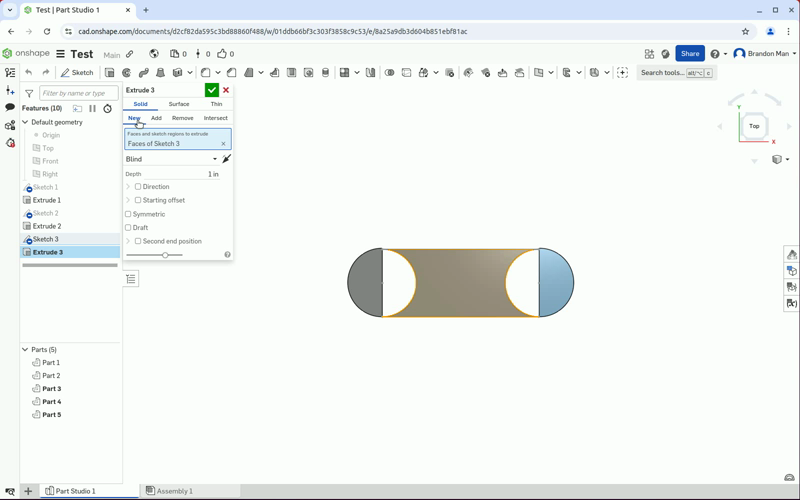
key(tab, 4)
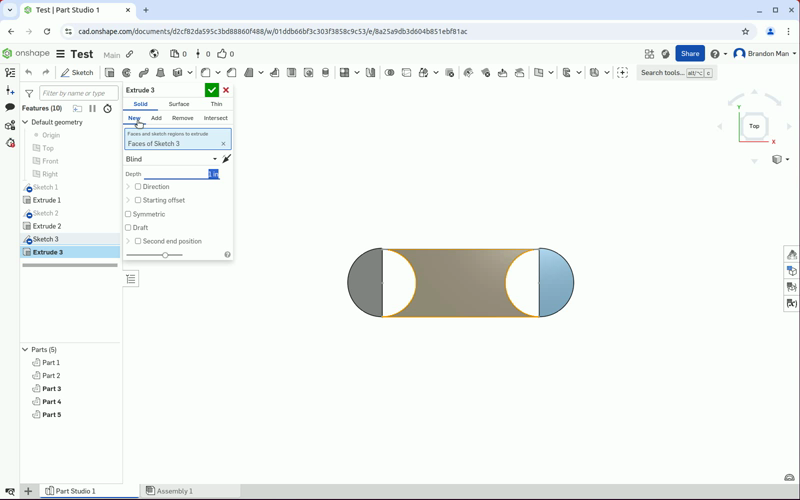
text(-0.963)
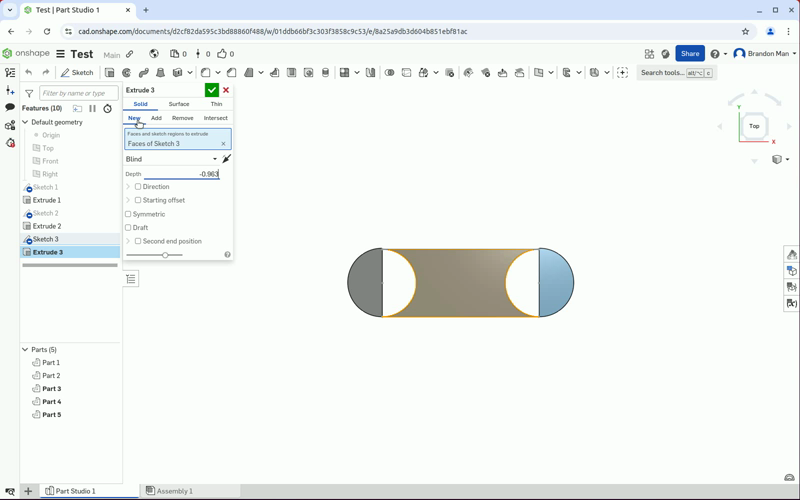
key(enter)
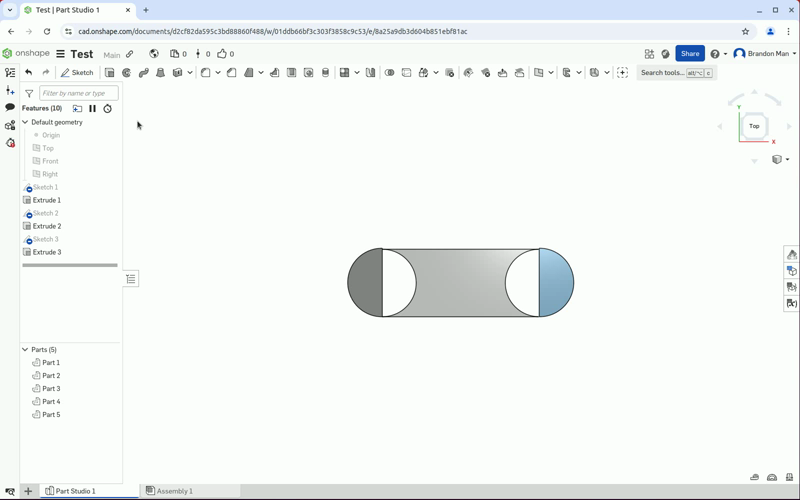
key(shift+h)
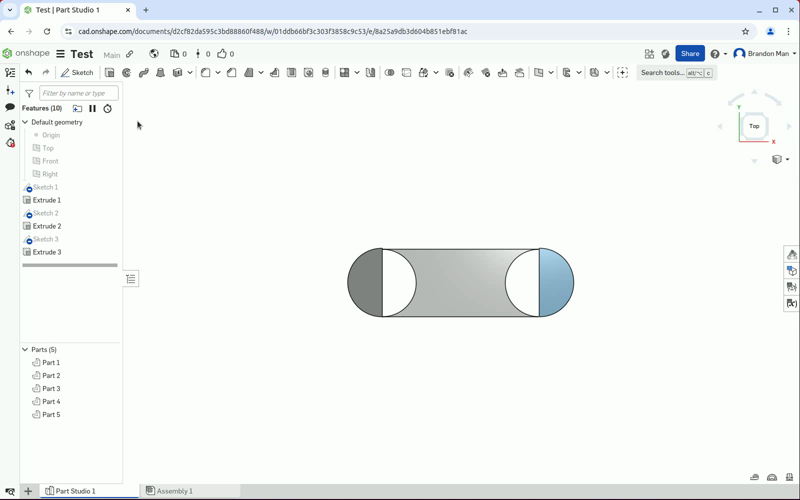
key(shift+h)
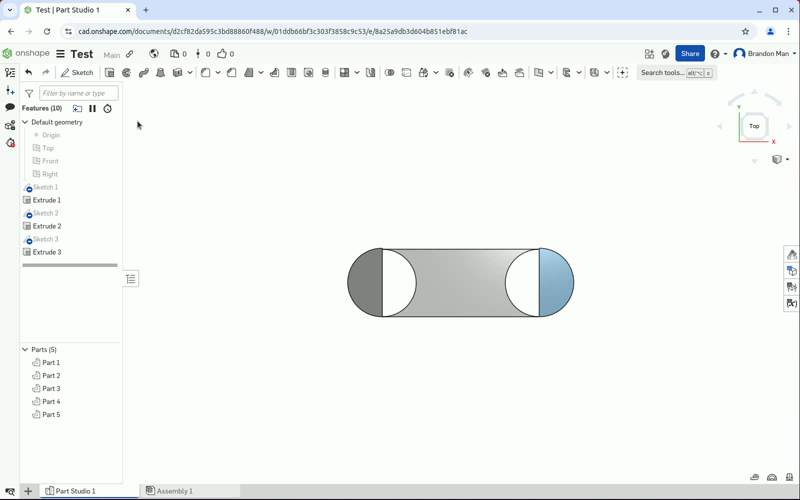
mouse_move(73, 189)
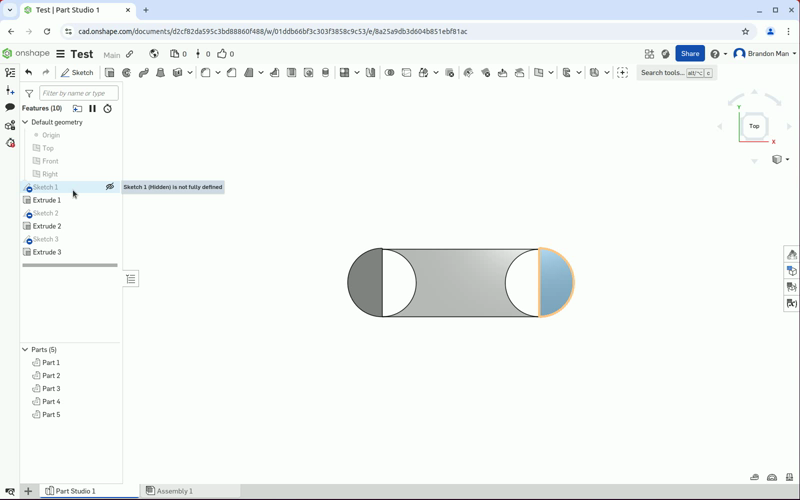
click(73, 189)
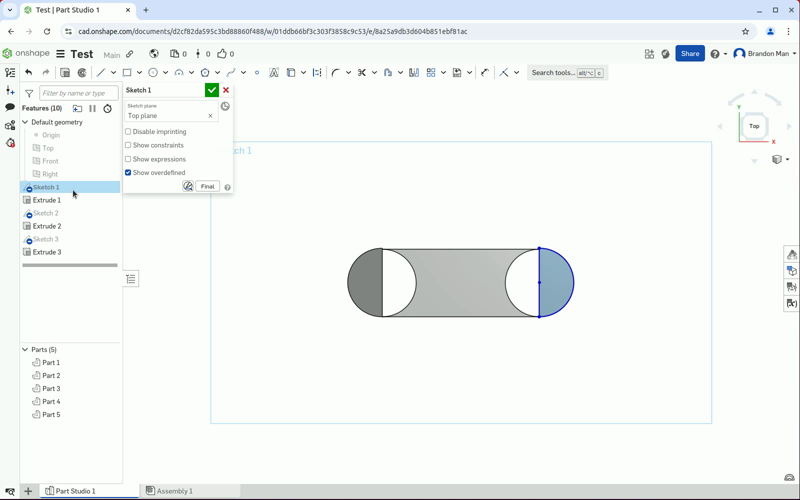
mouse_move(229, 92)
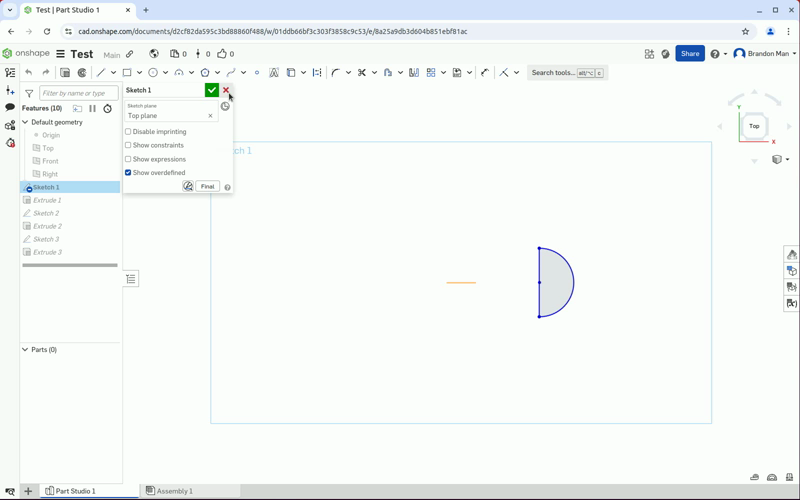
click(229, 92)
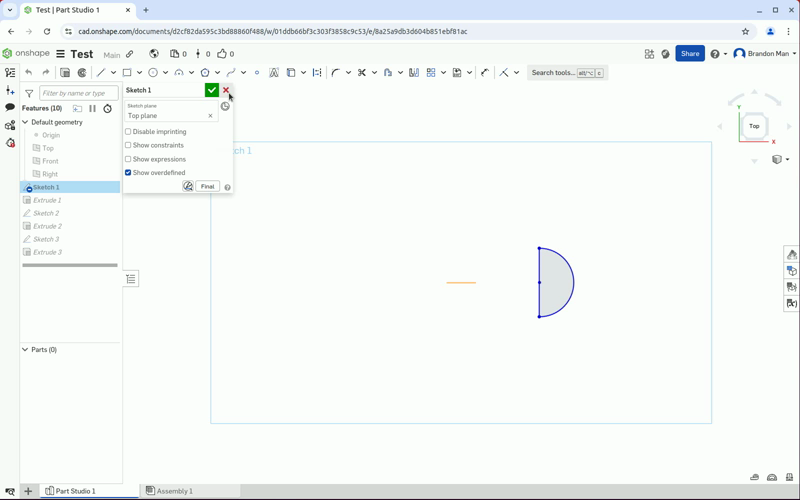
key(shift+s)
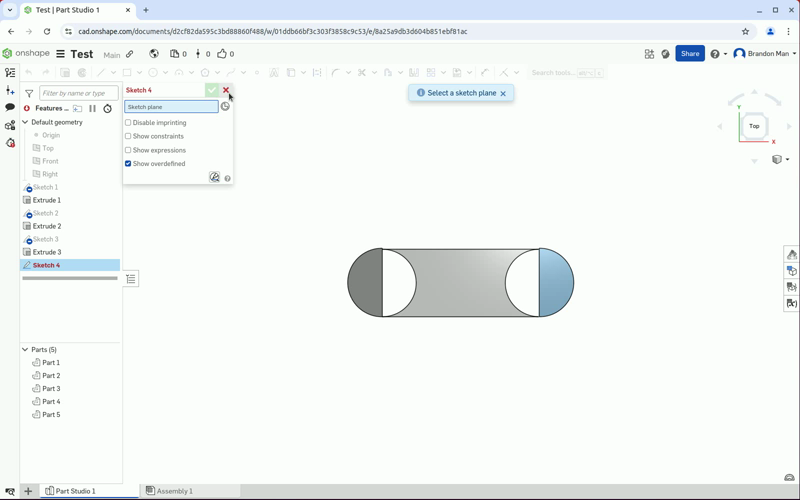
mouse_move(73, 150)
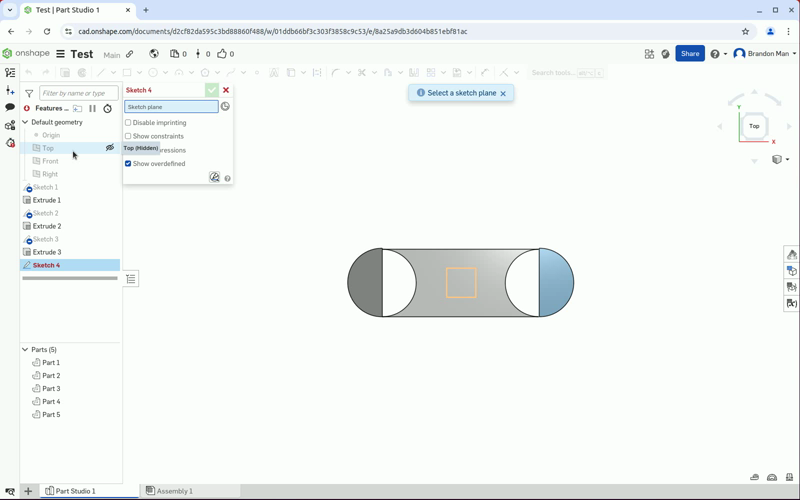
click(73, 150)
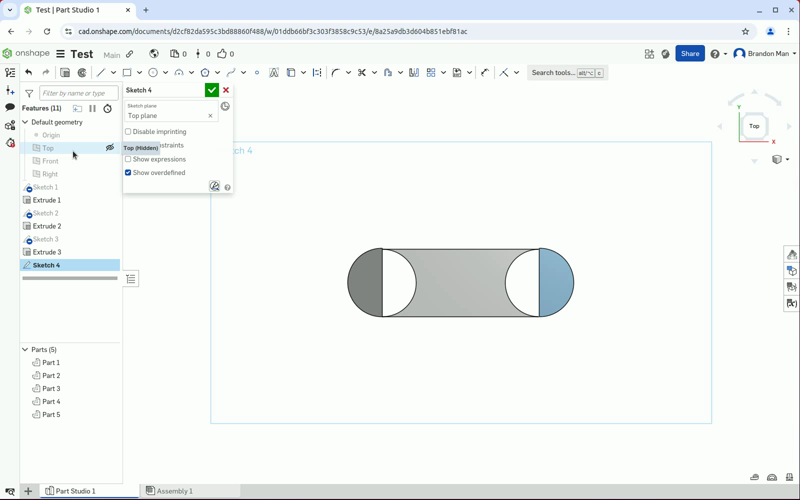
mouse_move(73, 352)
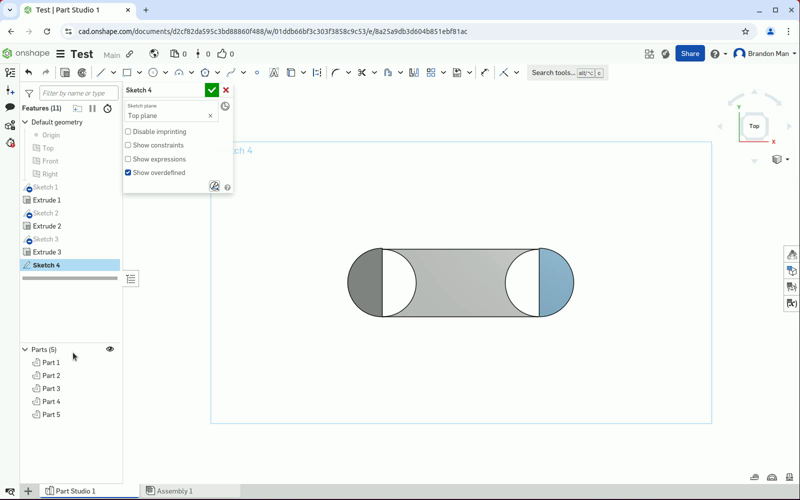
key(y)
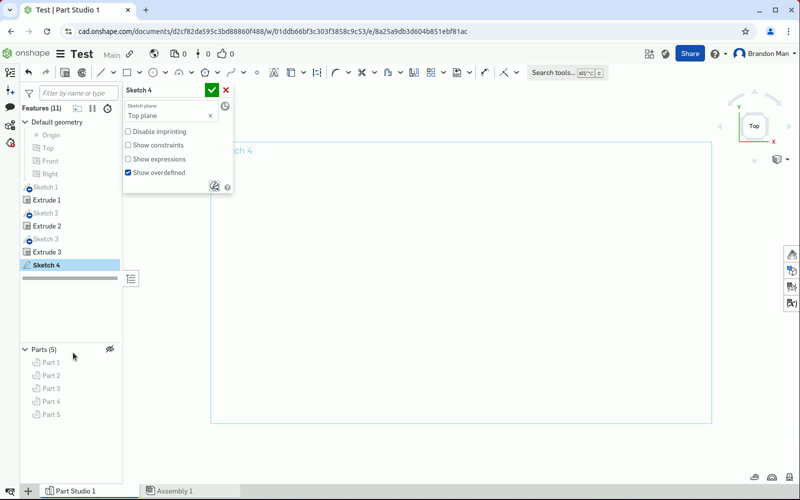
key(l)
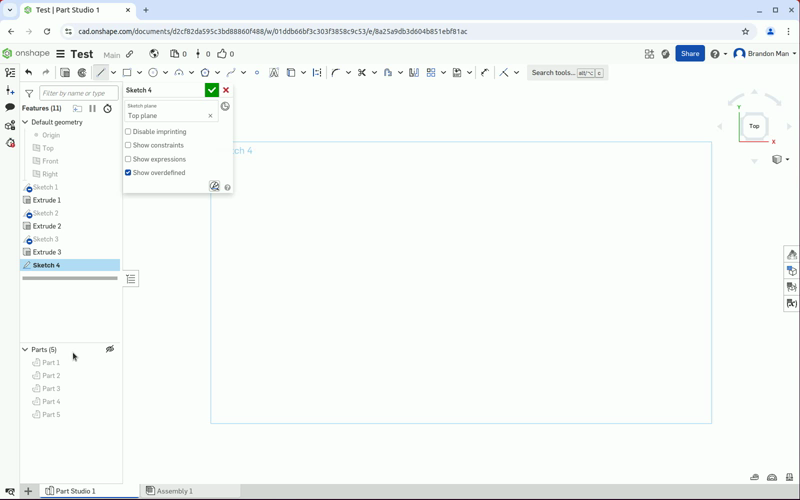
key_down(shift)
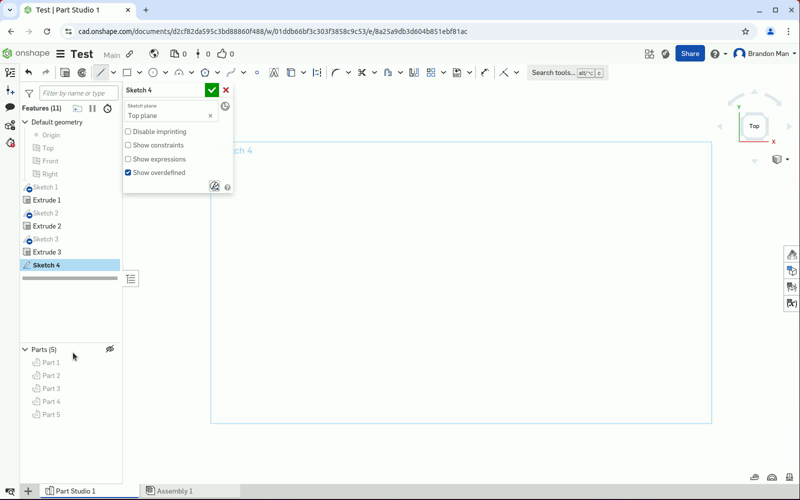
mouse_move(539, 316)
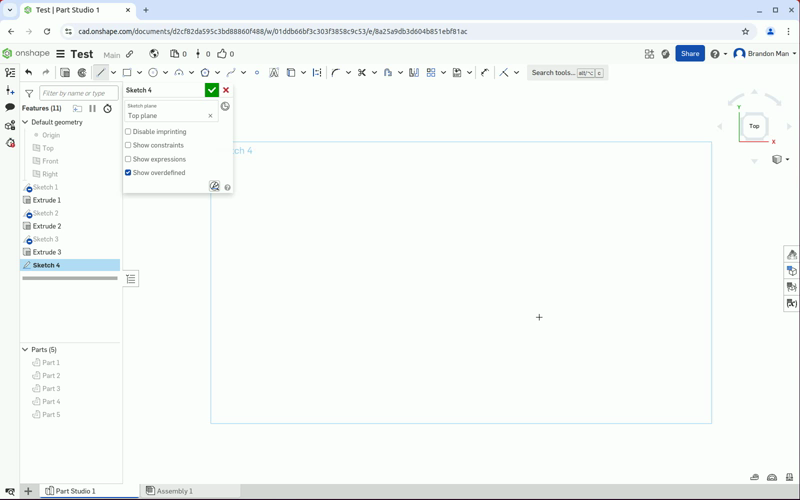
click(539, 316)
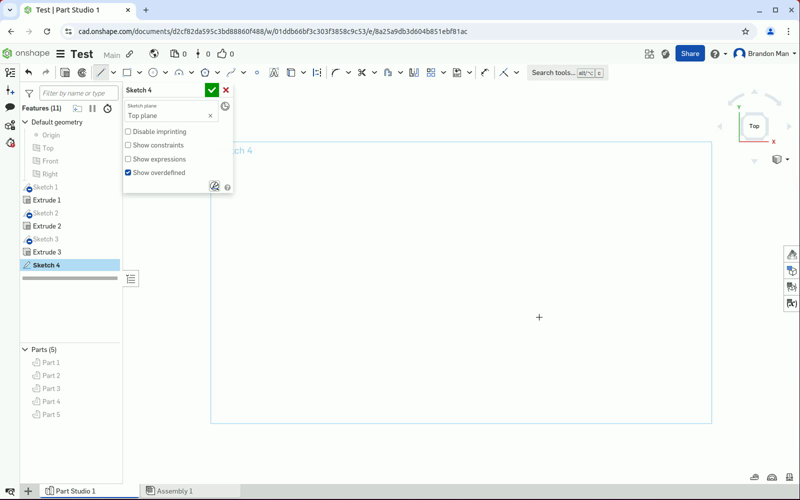
key_up(shift)
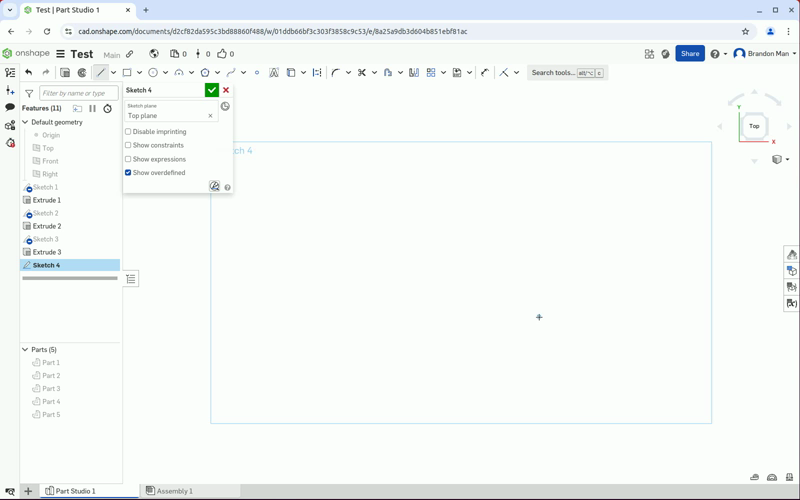
key_down(shift)
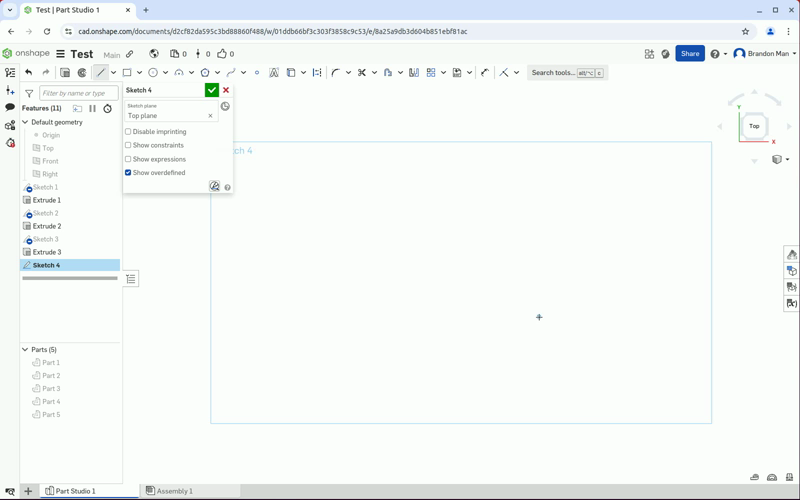
mouse_move(539, 248)
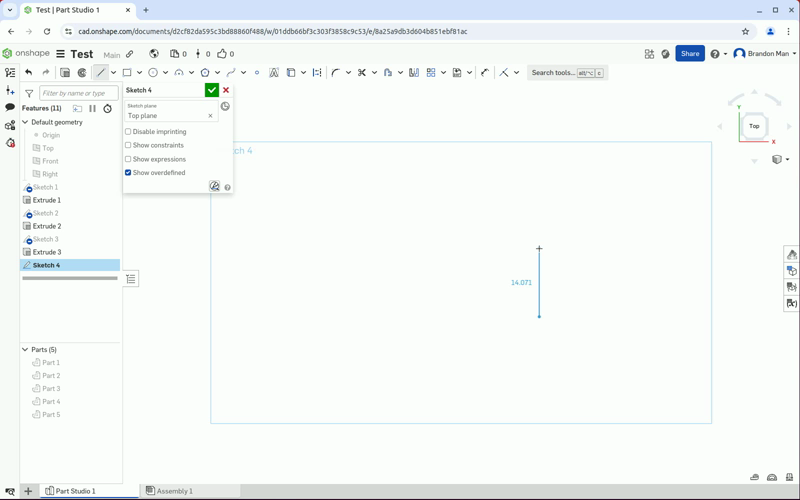
click(539, 248)
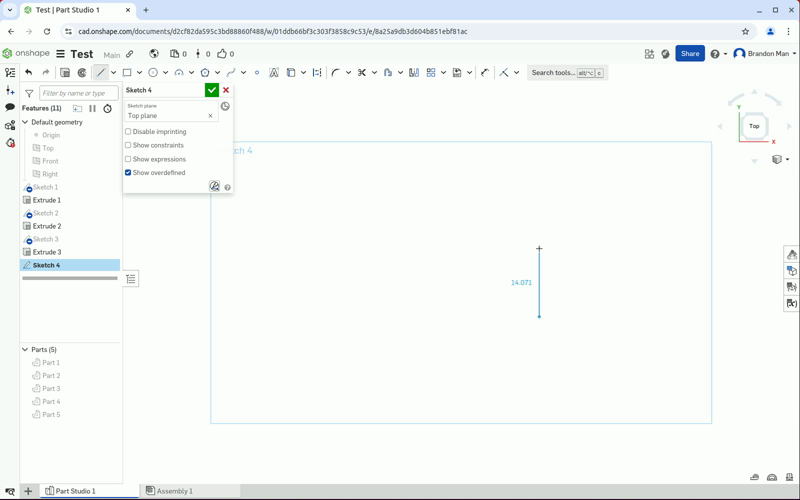
key_up(shift)
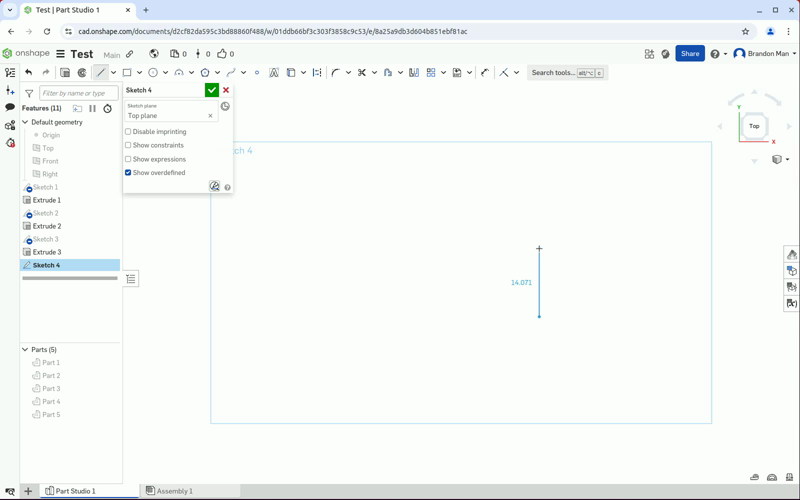
key(esc)
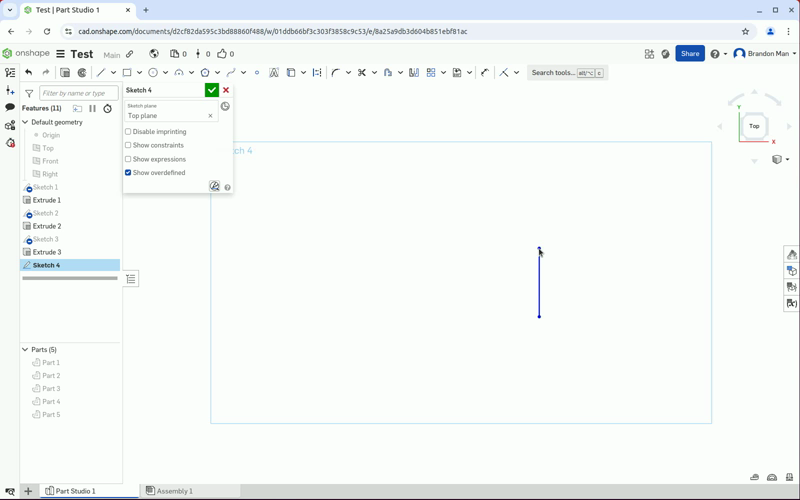
key(a)
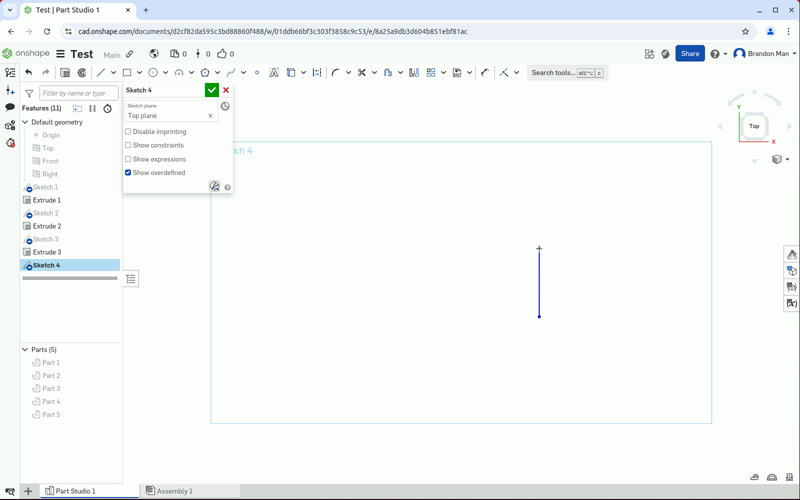
mouse_move(539, 248)
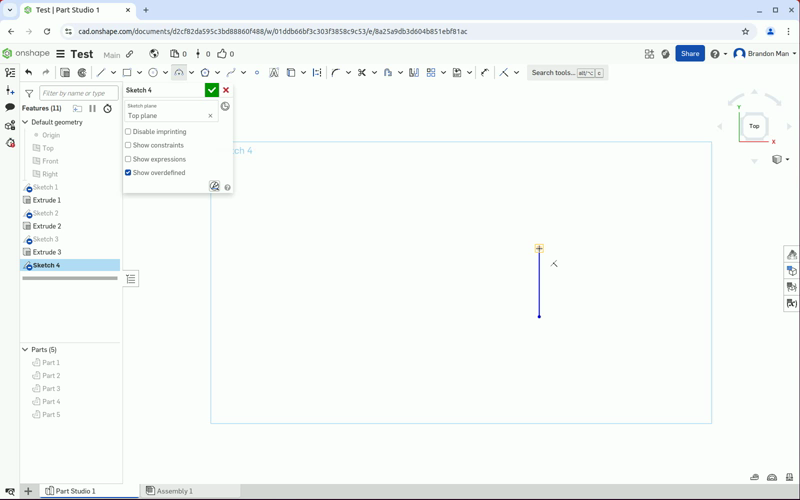
click(539, 248)
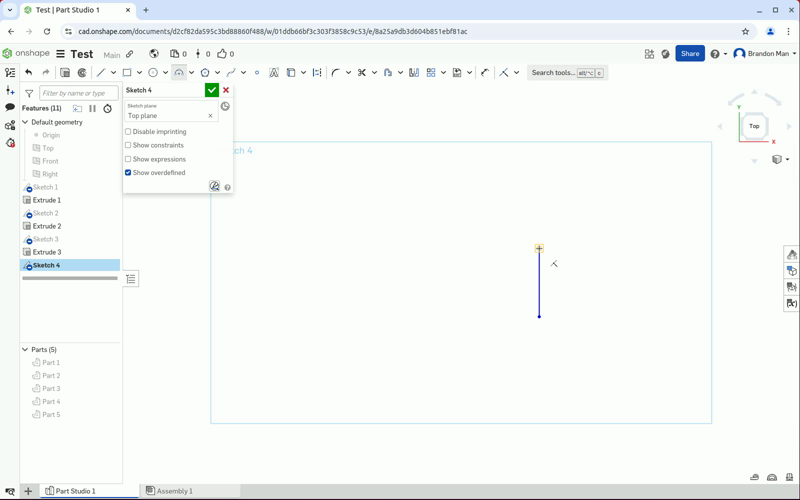
mouse_move(539, 316)
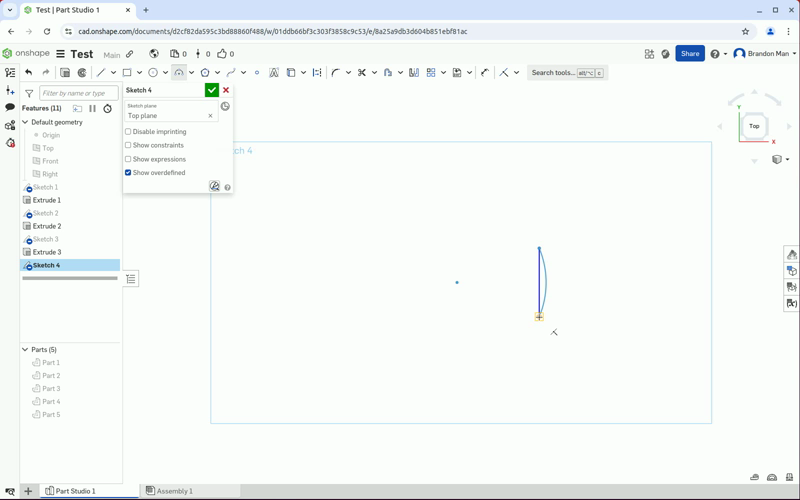
click(539, 316)
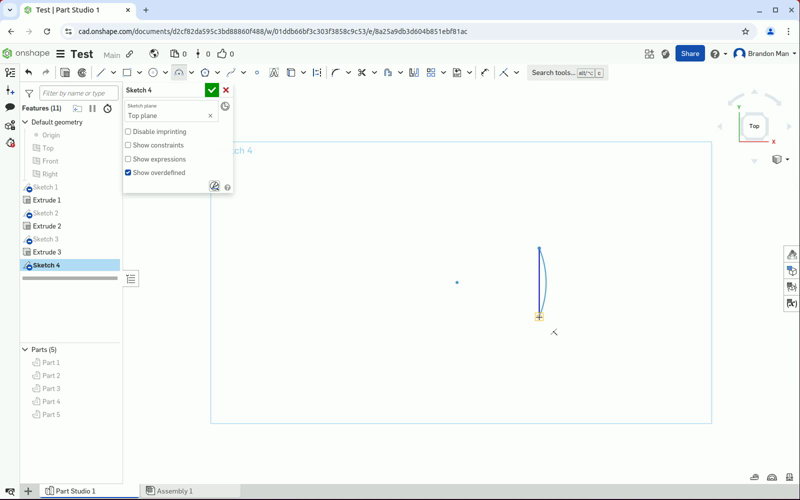
key_down(shift)
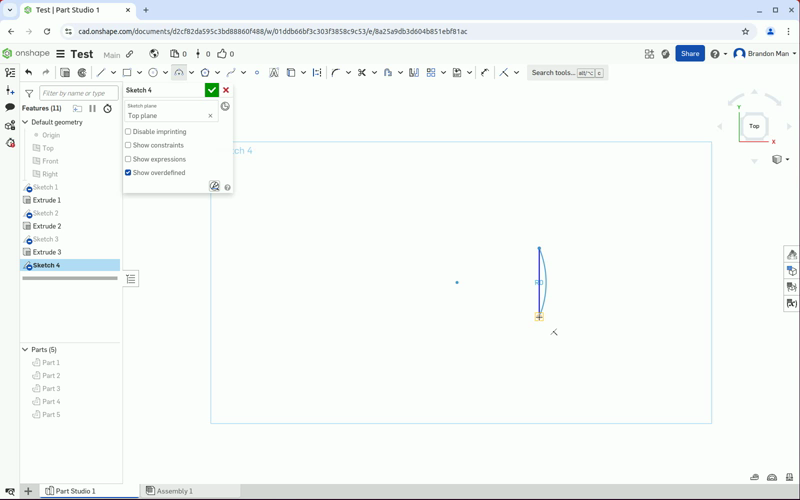
mouse_move(504, 282)
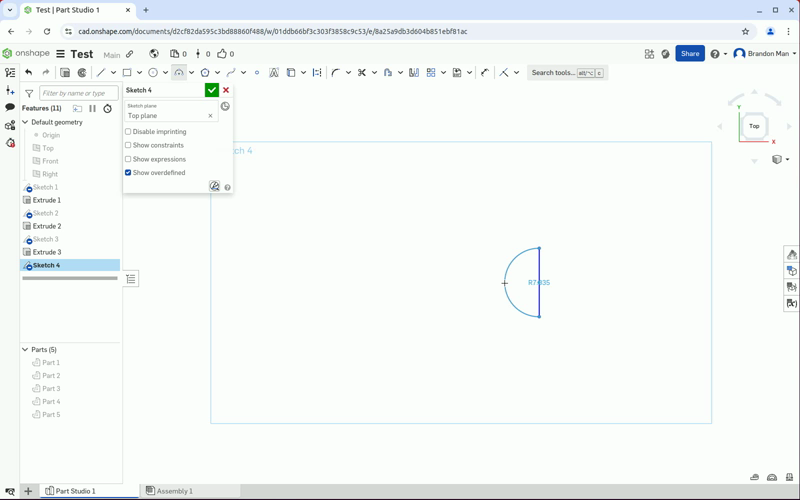
click(504, 282)
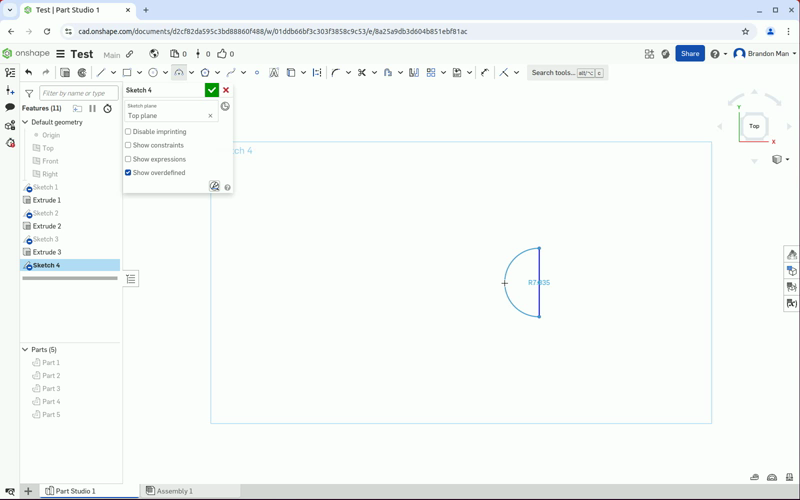
key_up(shift)
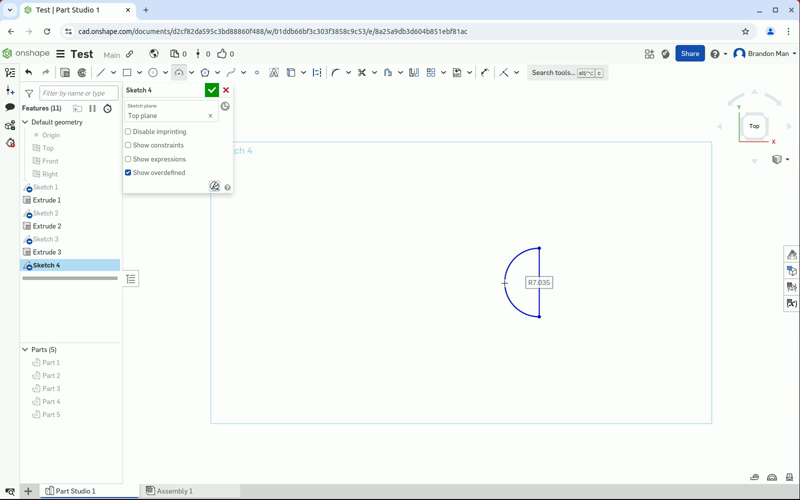
key(esc)
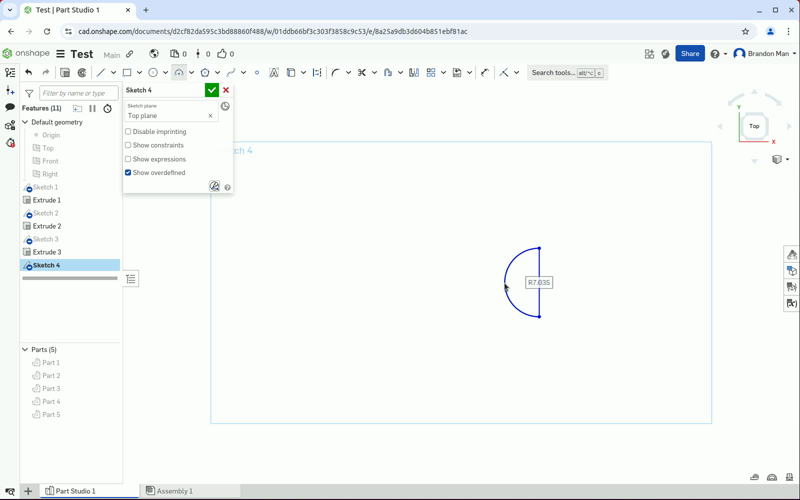
mouse_move(513, 283)
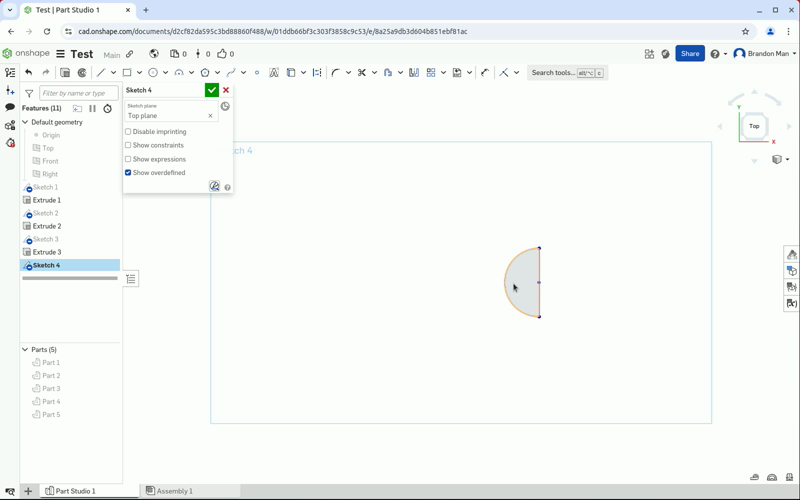
click(513, 283)
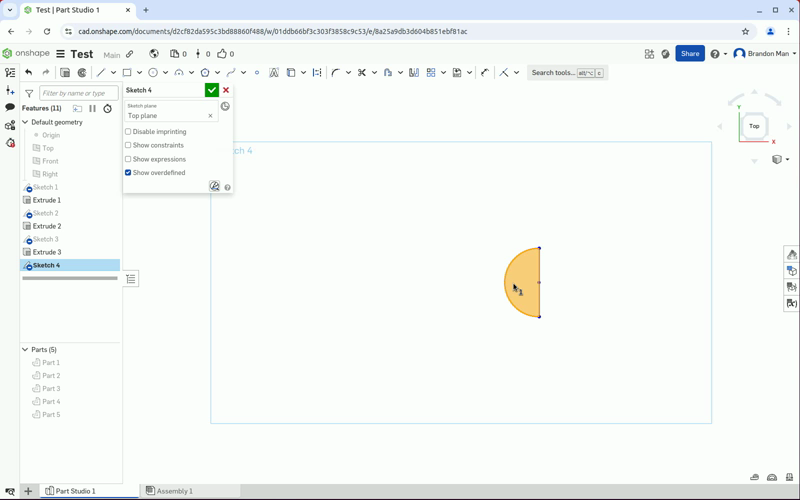
mouse_move(73, 352)
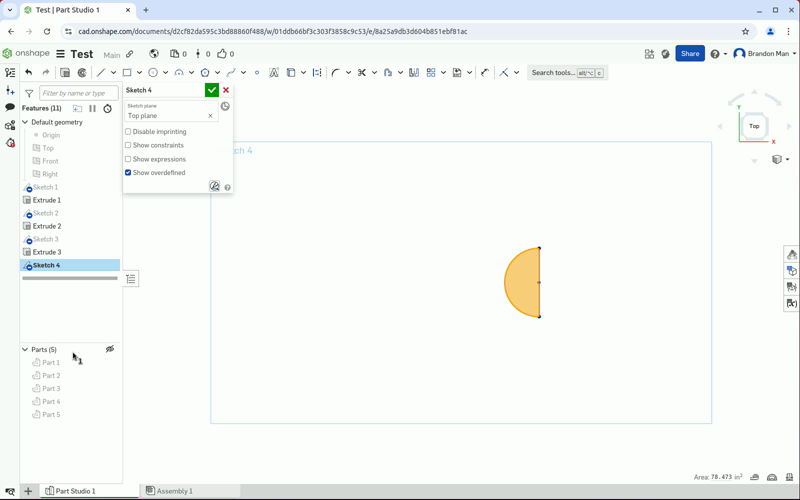
key(shift+y)
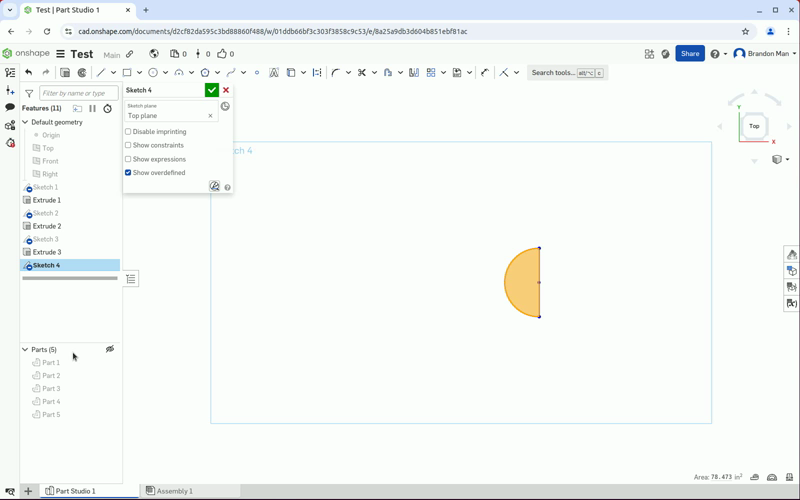
key(shift+e)
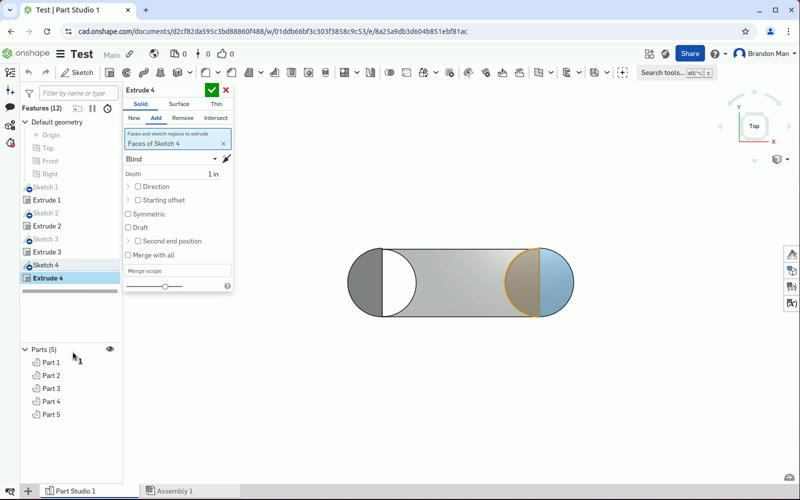
mouse_move(143, 106)
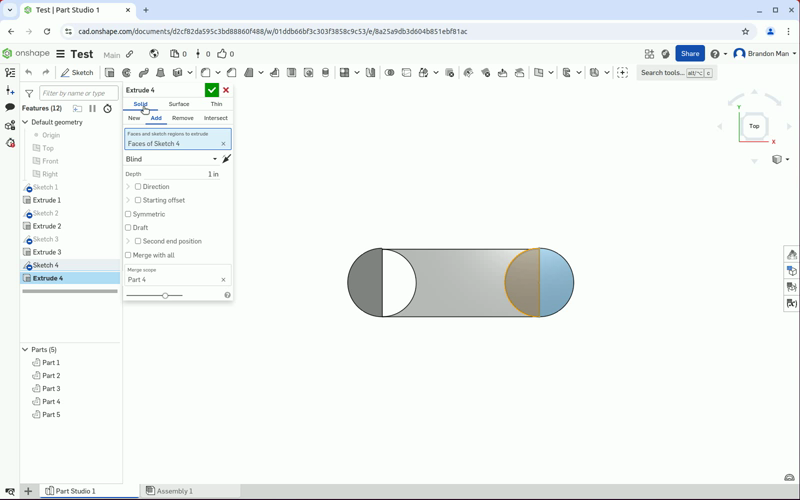
click(143, 106)
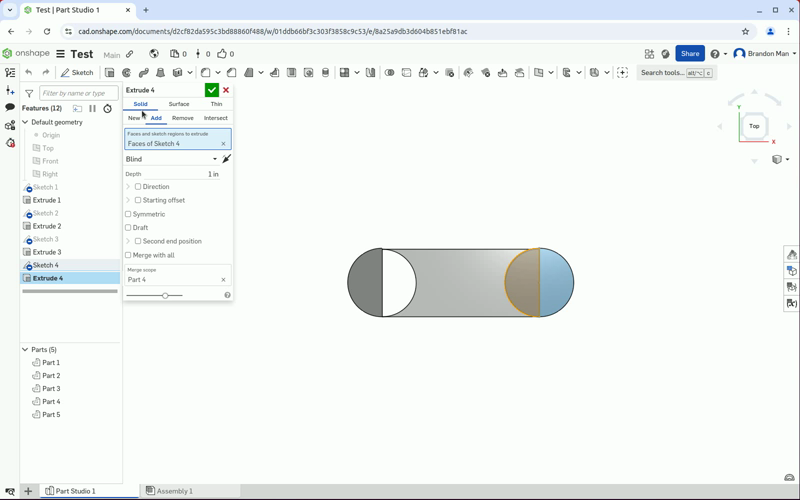
mouse_move(137, 120)
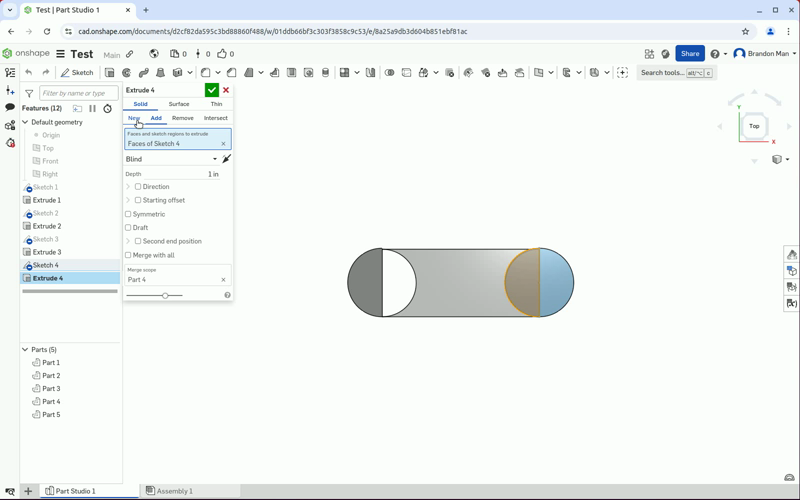
click(137, 120)
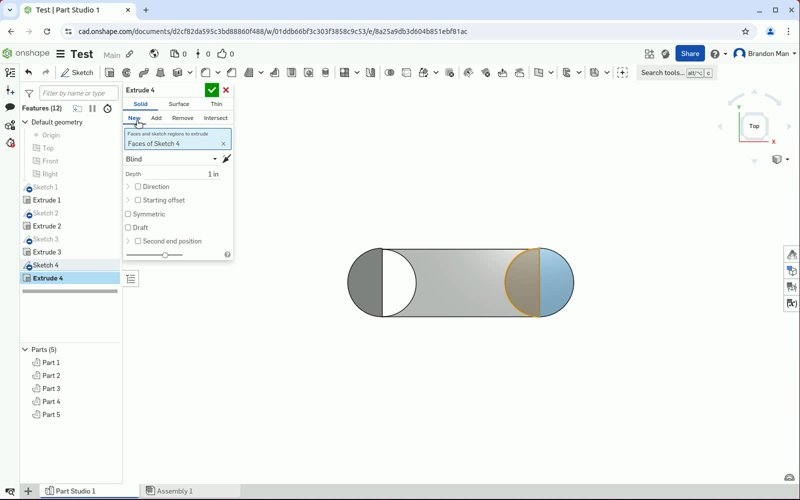
key(tab, 4)
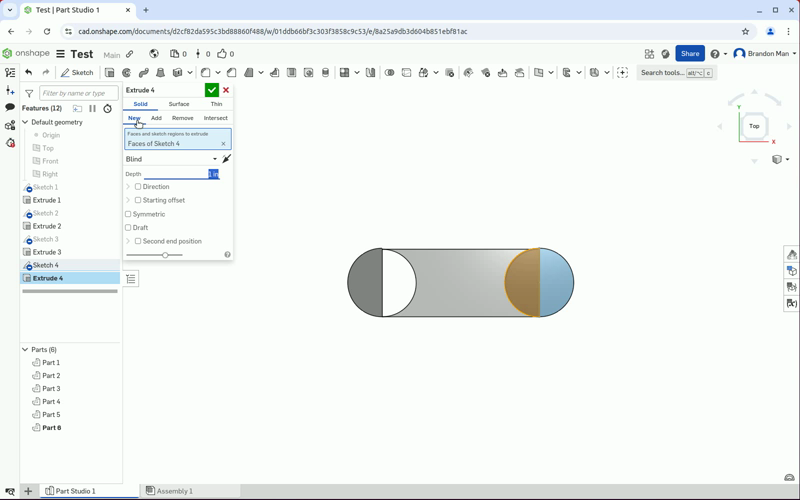
text(-0.963)
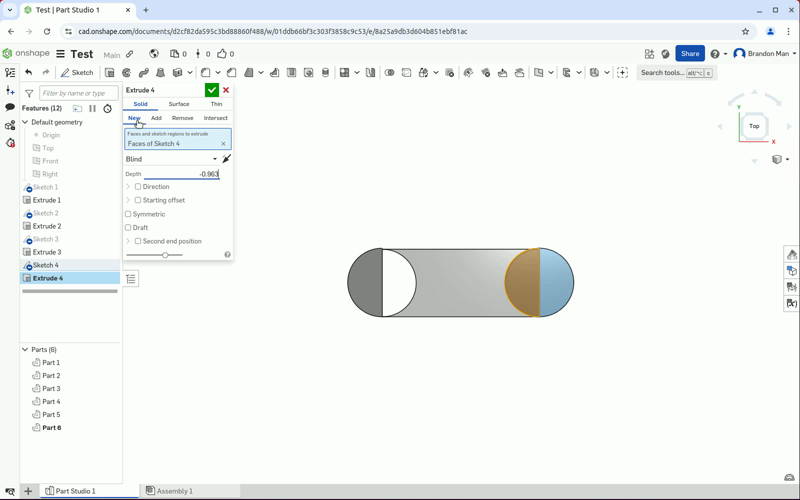
key(enter)
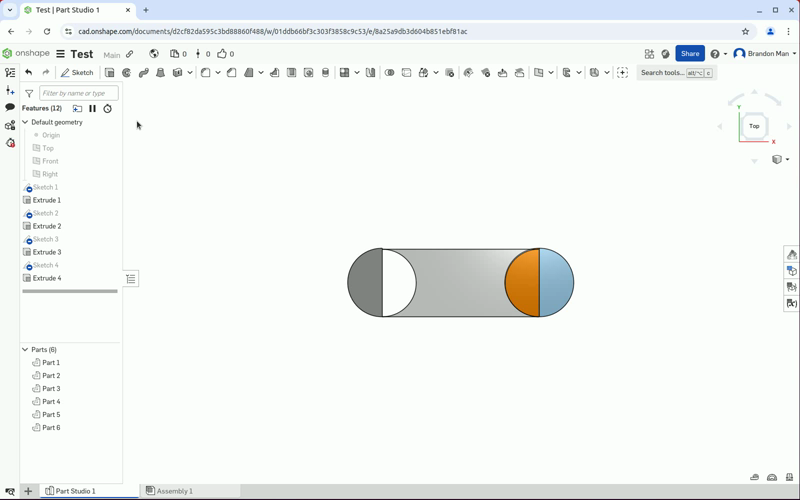
key(shift+h)
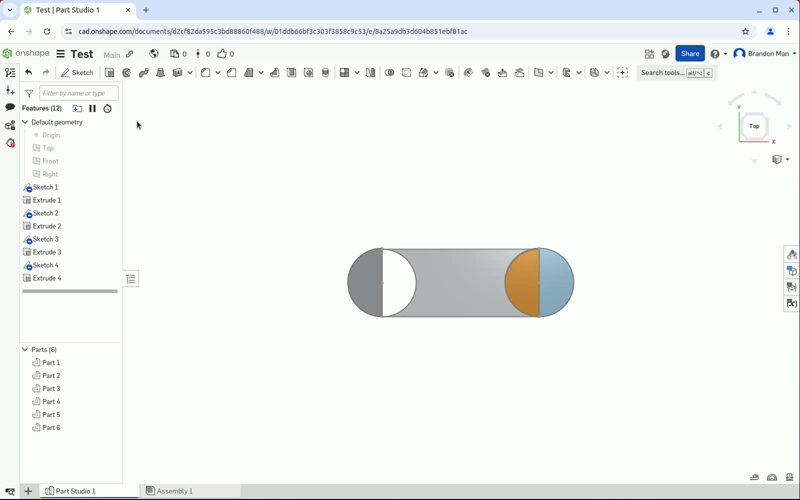
key(shift+h)
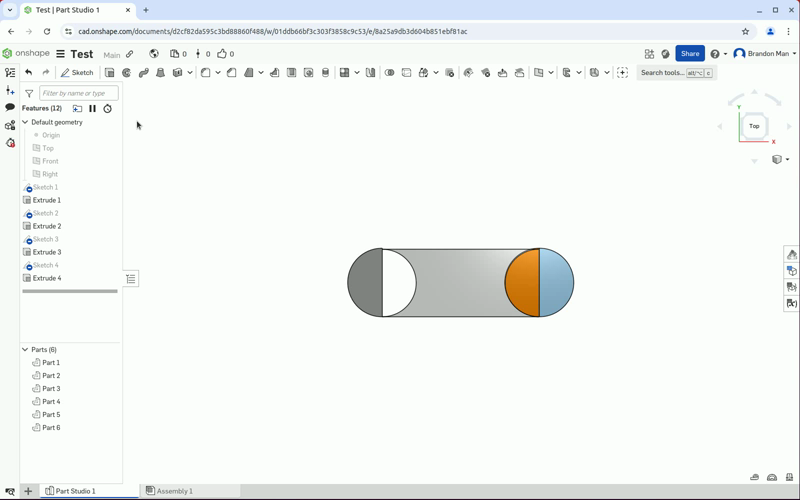
mouse_move(73, 189)
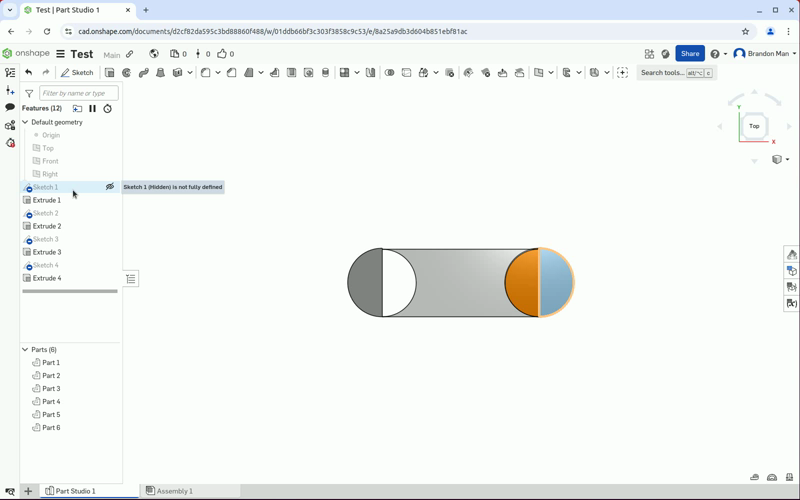
click(73, 189)
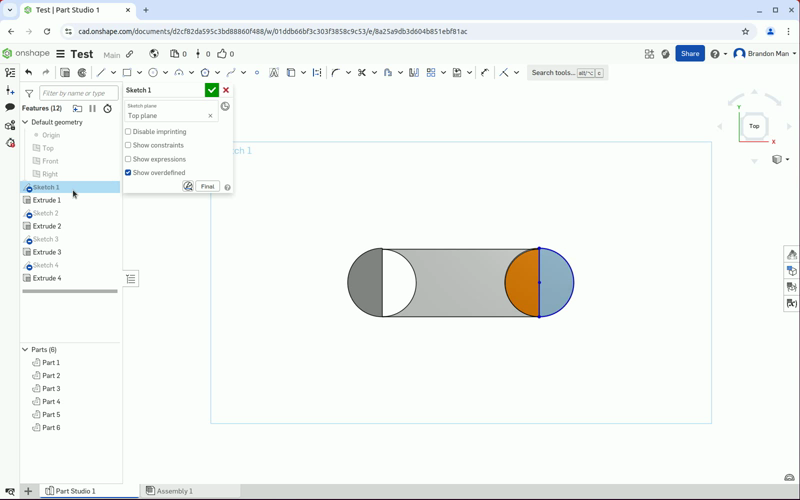
mouse_move(229, 92)
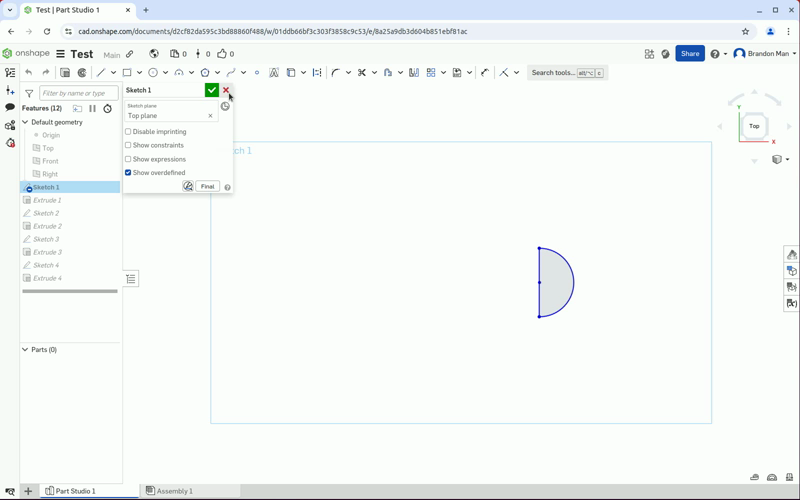
click(229, 92)
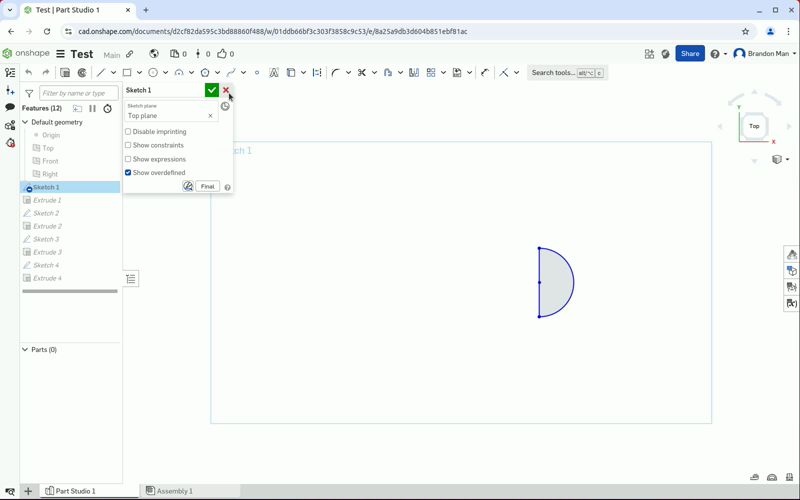
key(shift+s)
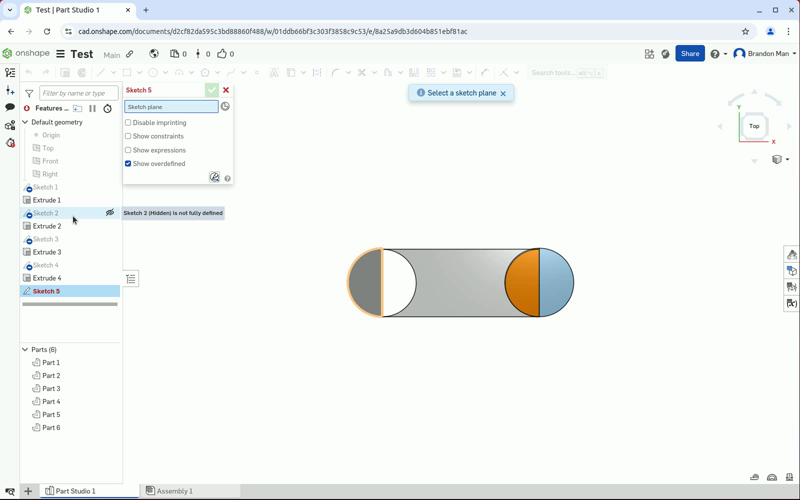
scroll(3)
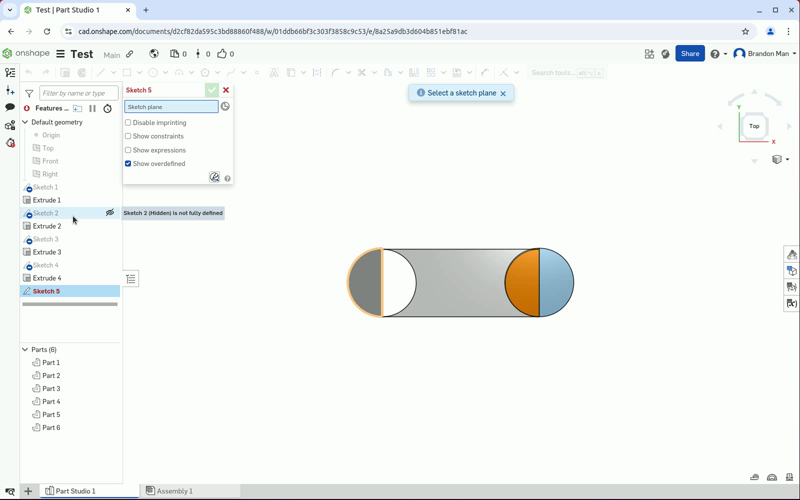
mouse_move(73, 150)
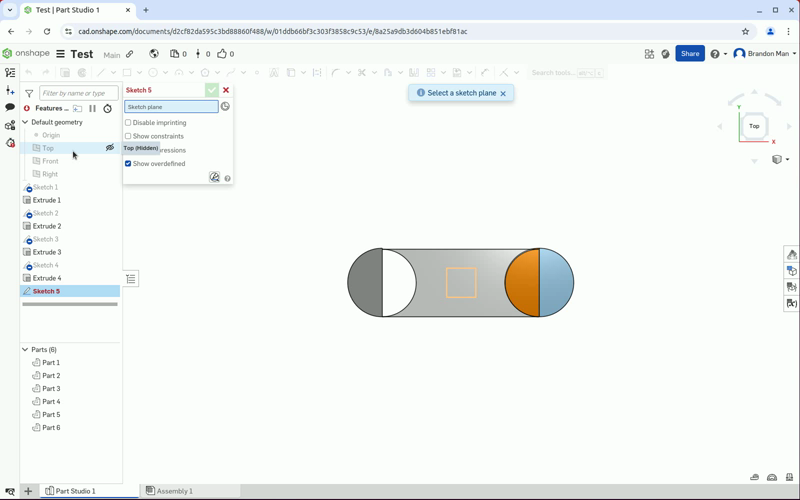
click(73, 150)
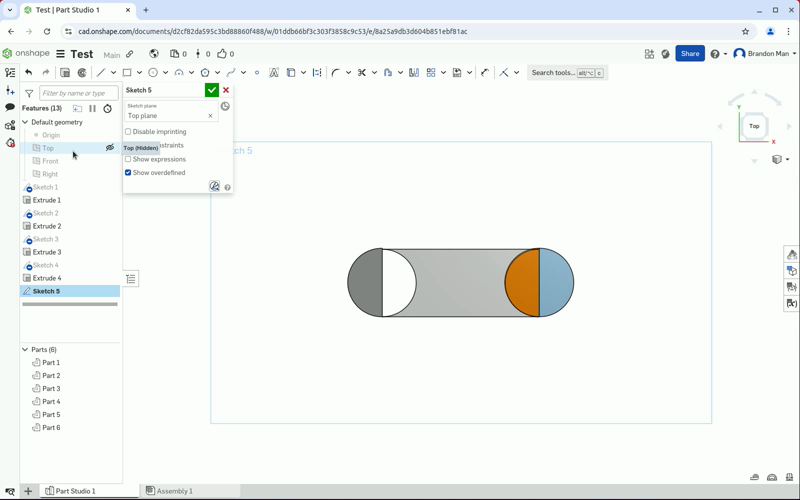
mouse_move(73, 352)
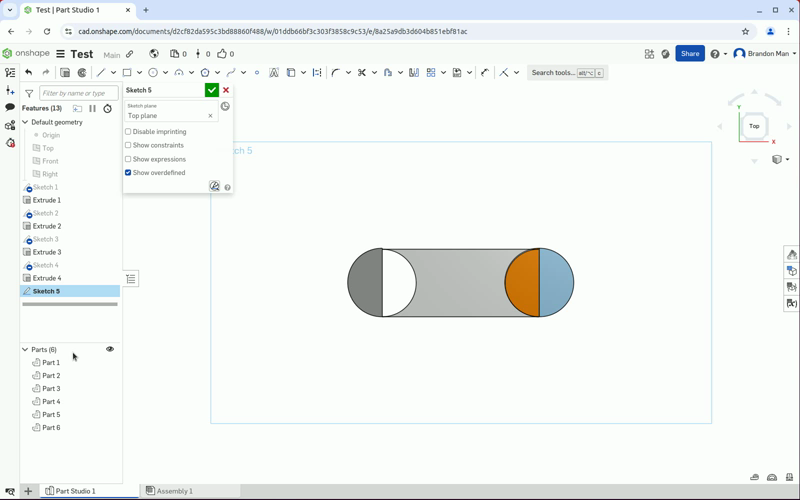
key(y)
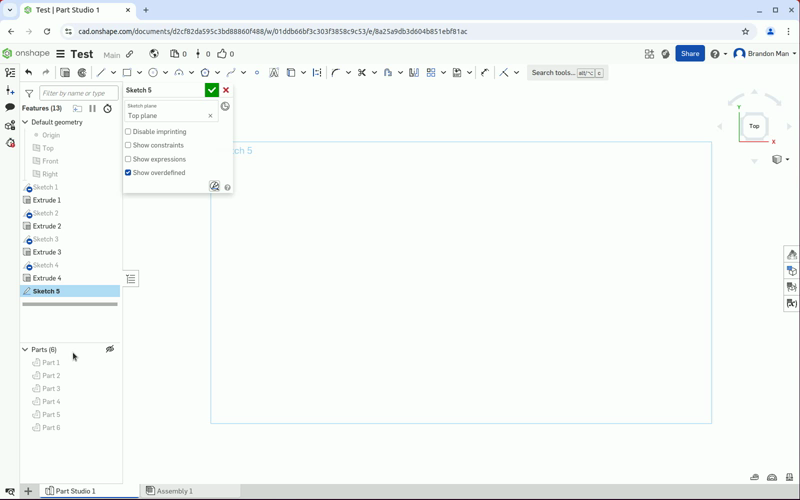
key(a)
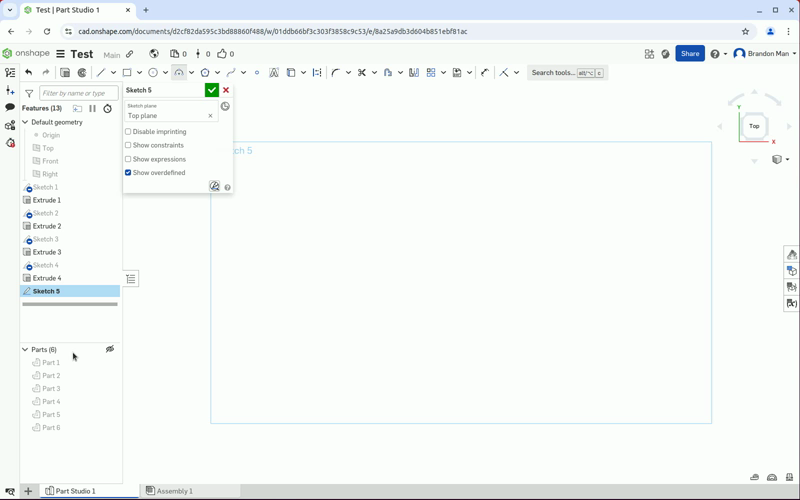
key_down(shift)
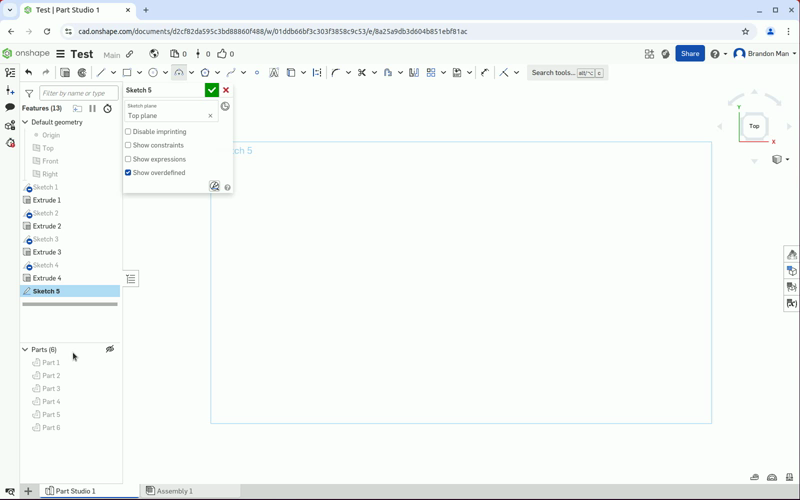
mouse_move(382, 316)
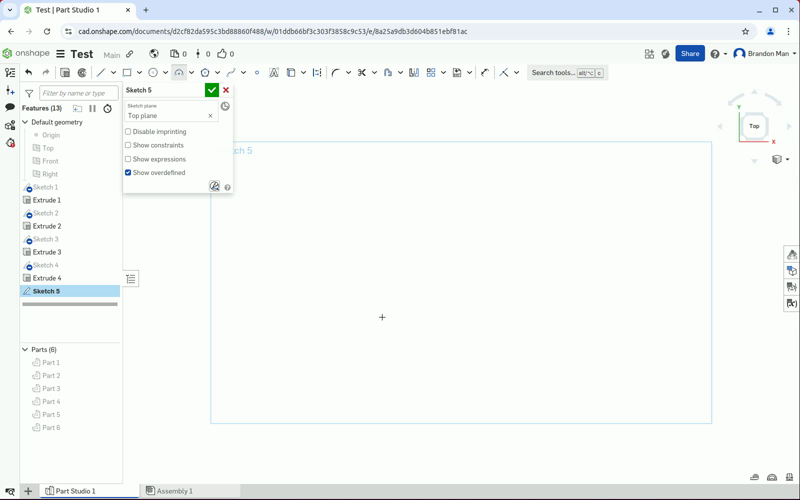
click(382, 316)
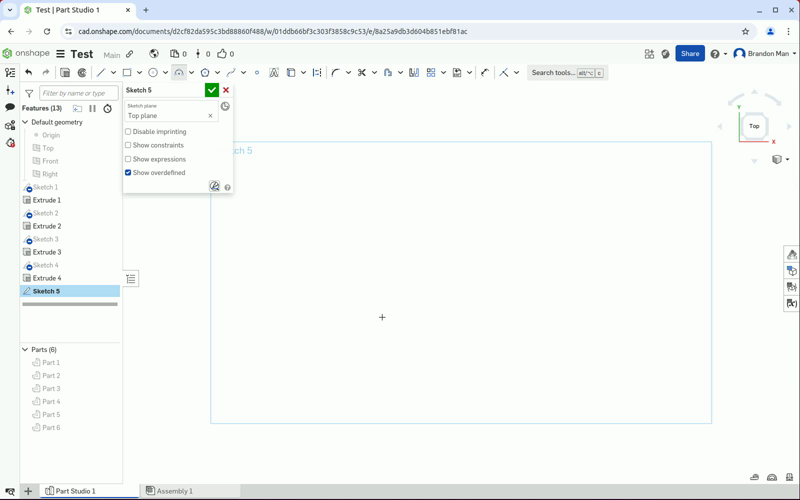
key_up(shift)
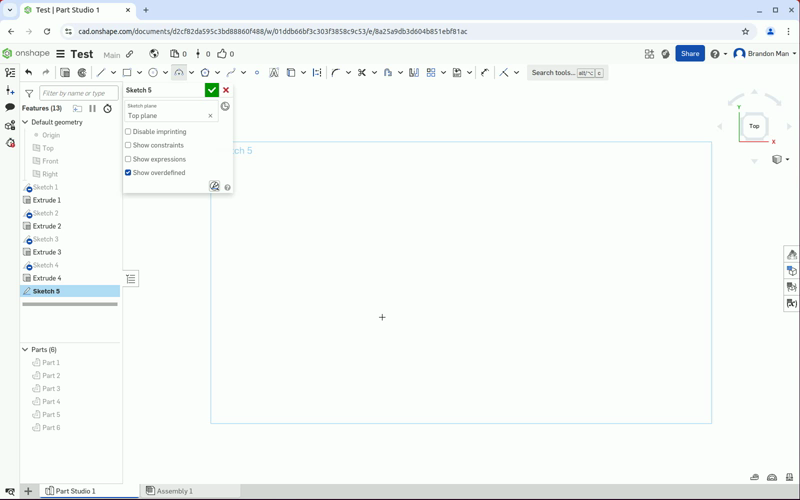
key_down(shift)
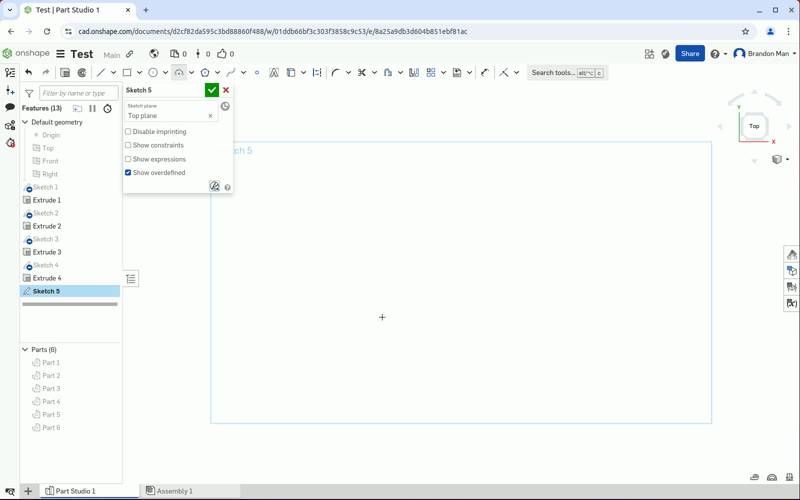
mouse_move(382, 248)
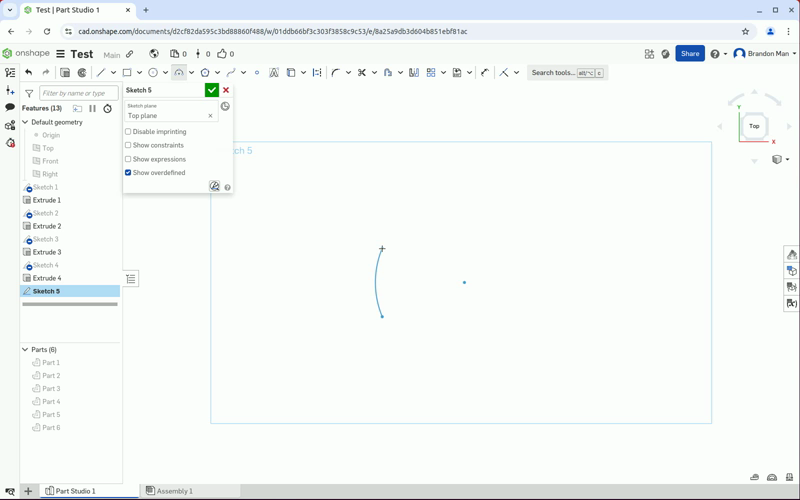
click(382, 248)
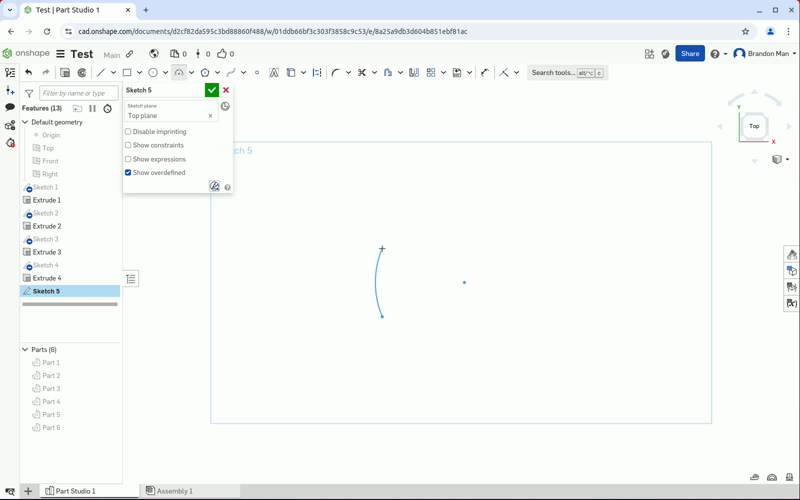
mouse_move(416, 282)
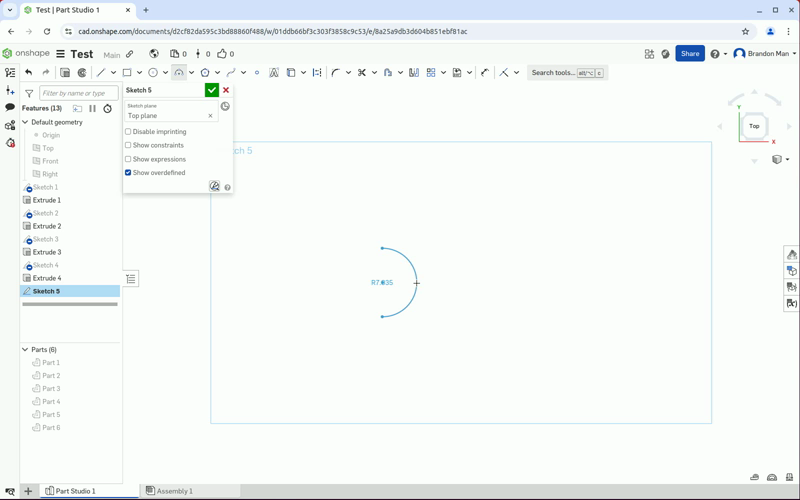
click(416, 282)
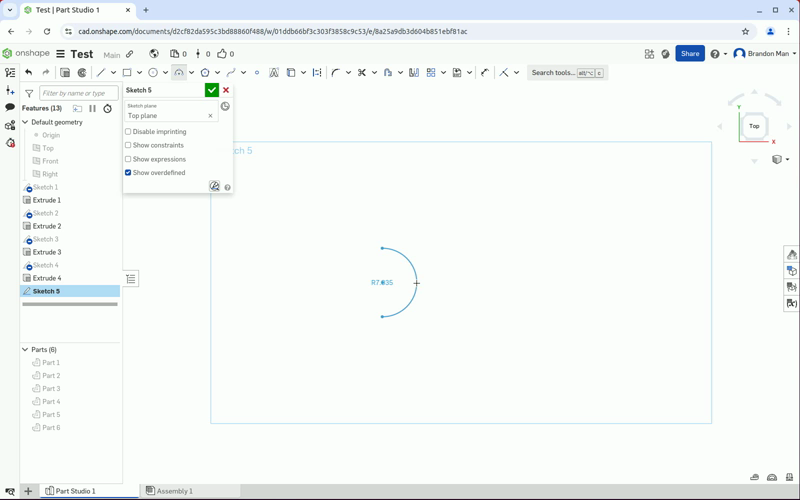
key_up(shift)
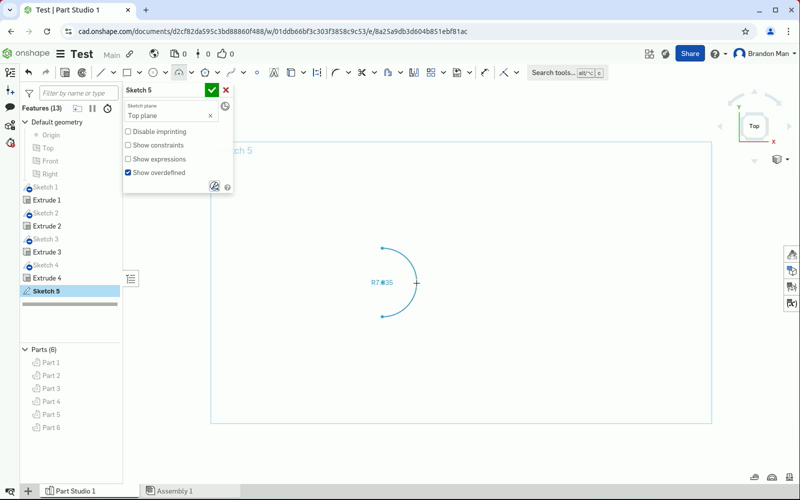
key(esc)
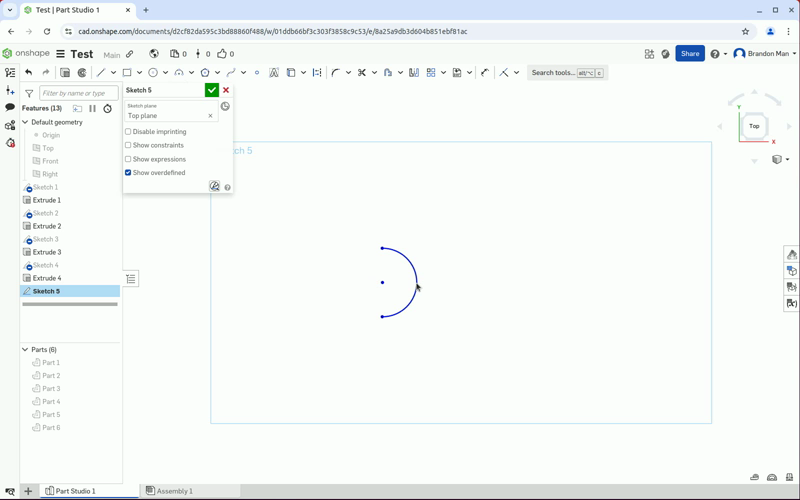
key(l)
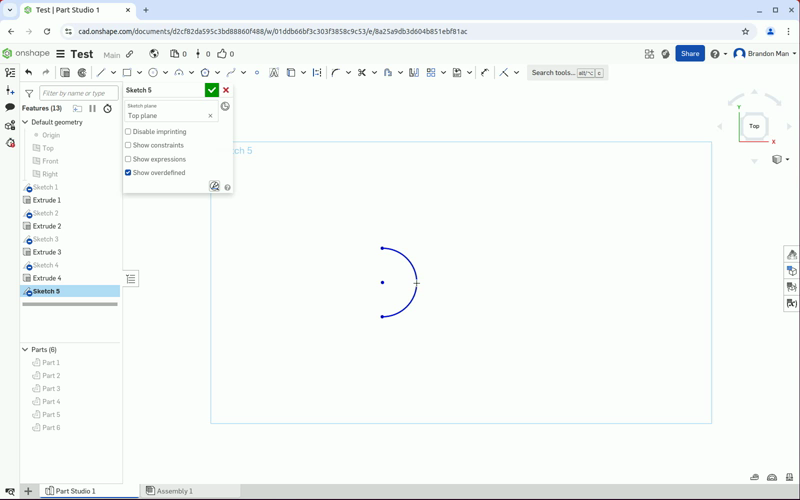
mouse_move(382, 248)
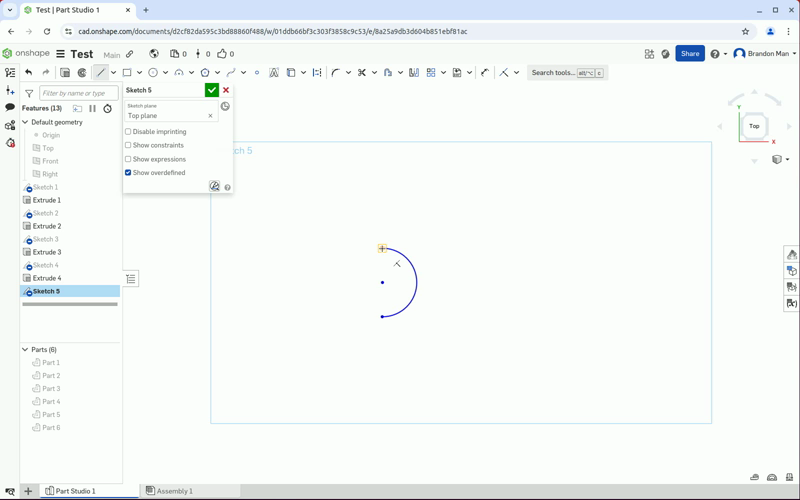
click(382, 248)
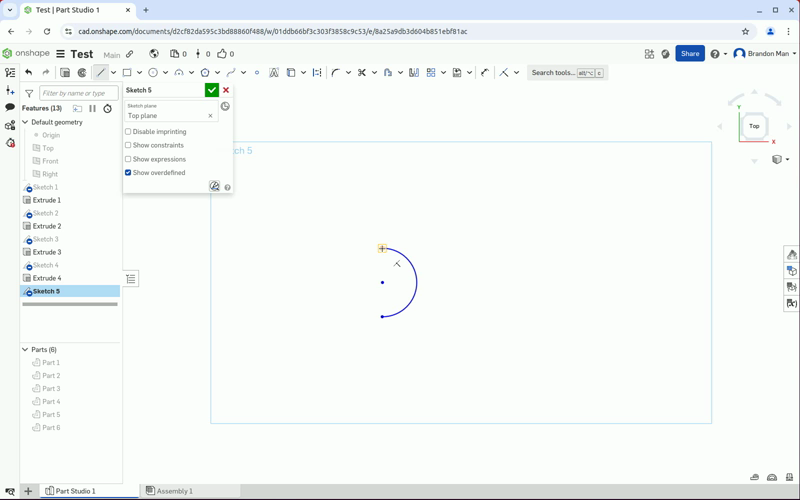
key_down(shift)
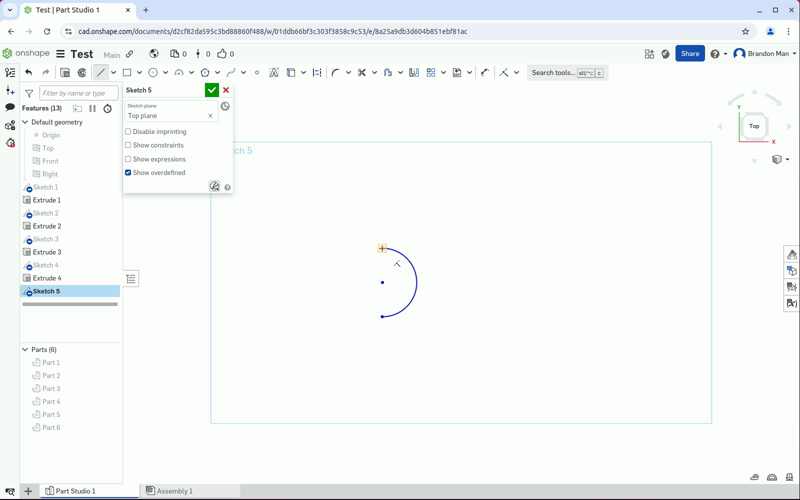
mouse_move(382, 316)
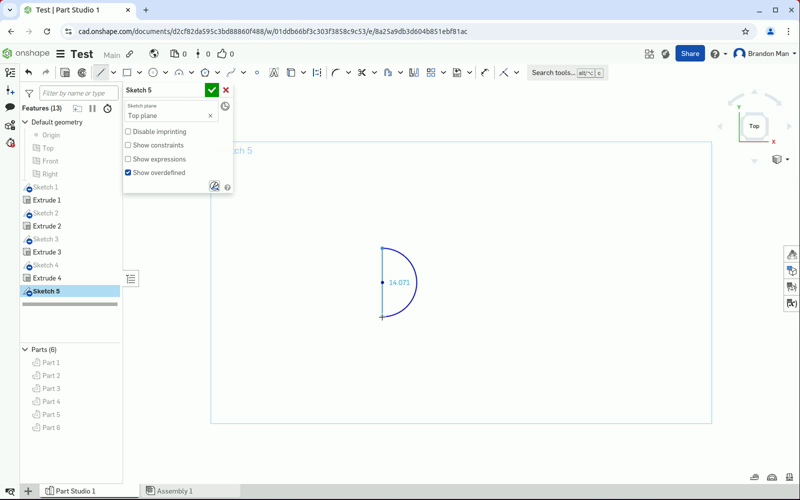
key_up(shift)
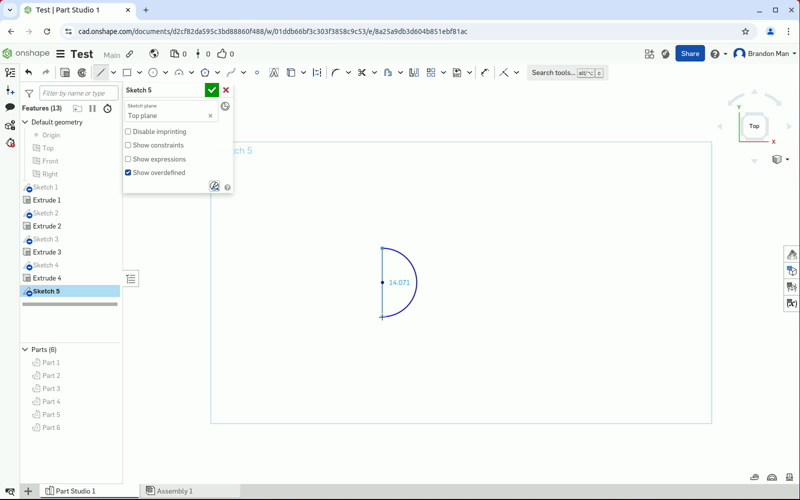
click(382, 316)
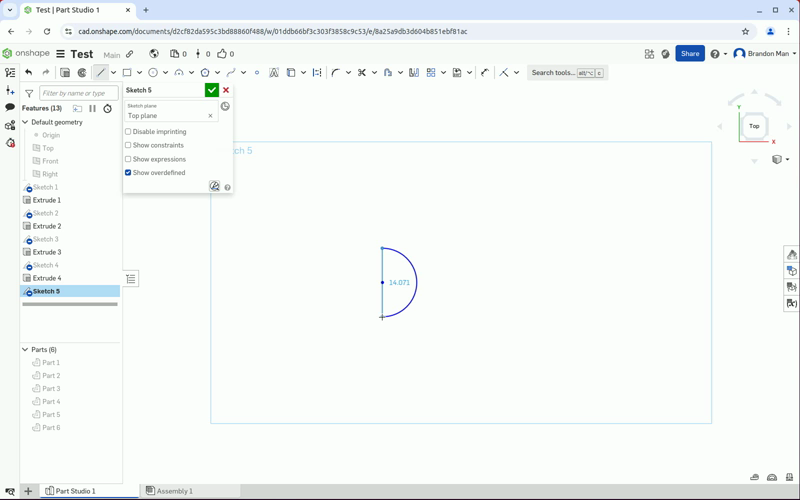
key(esc)
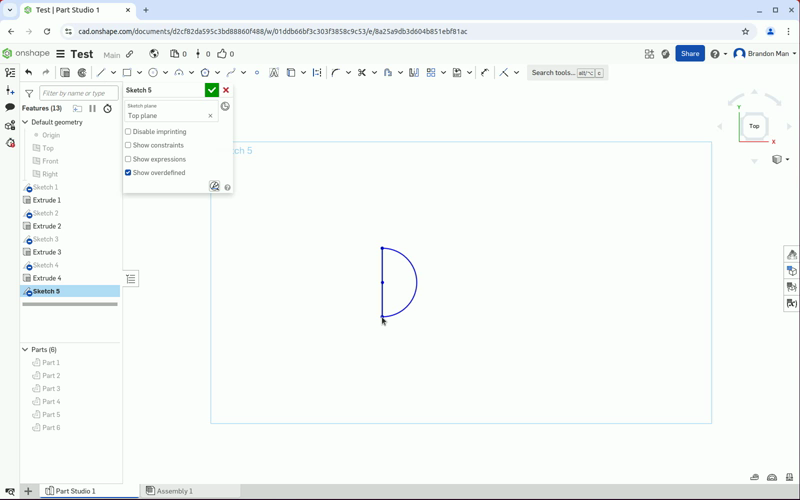
mouse_move(386, 304)
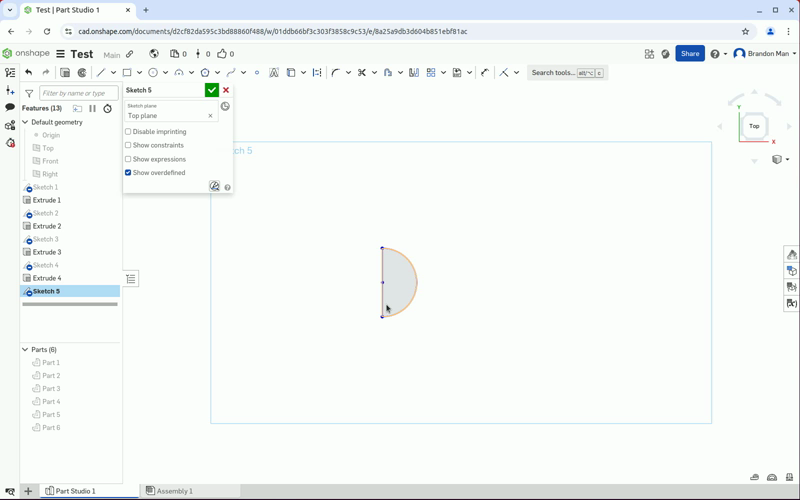
click(386, 304)
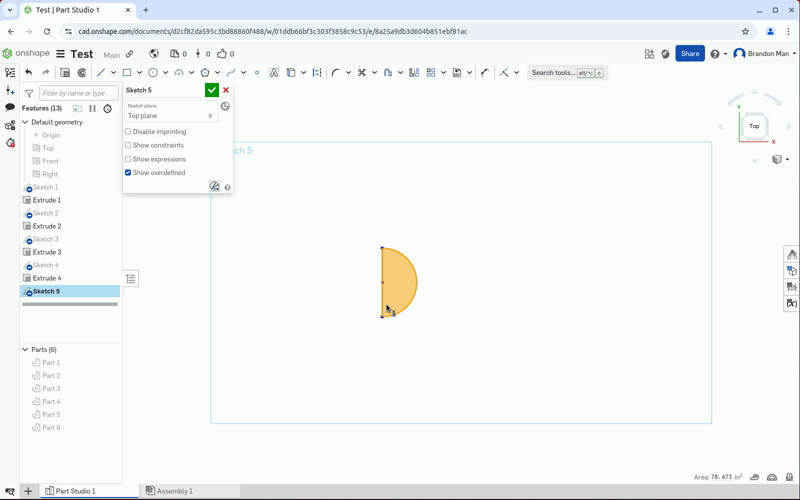
mouse_move(73, 352)
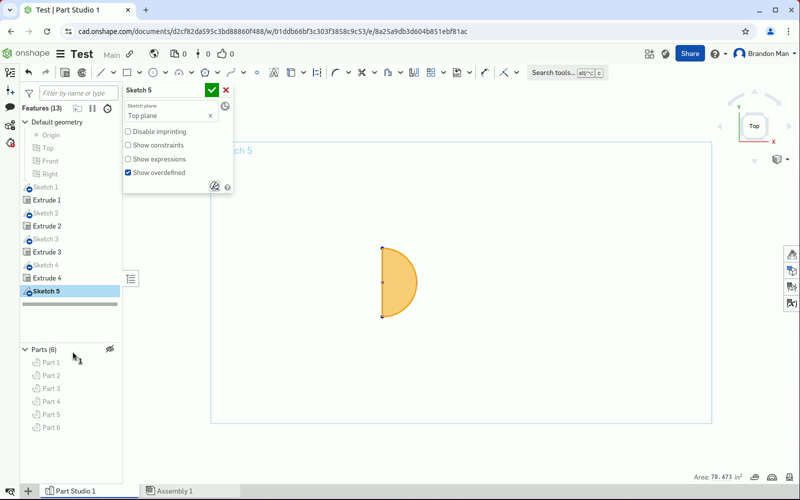
key(shift+y)
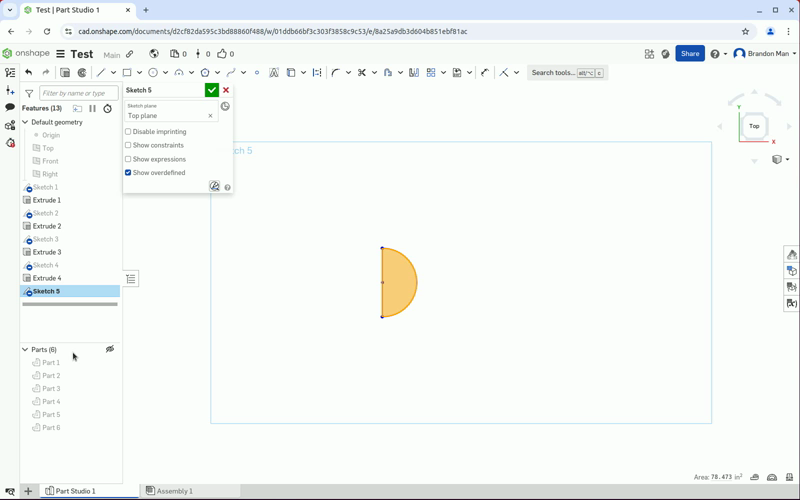
key(shift+e)
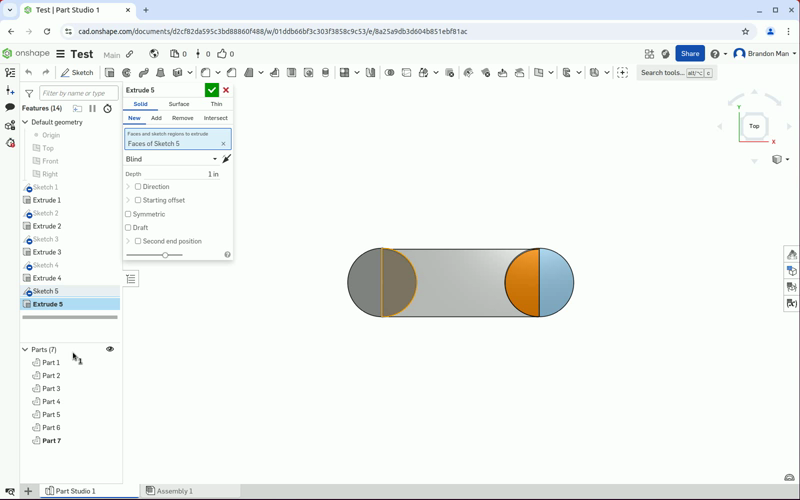
mouse_move(143, 106)
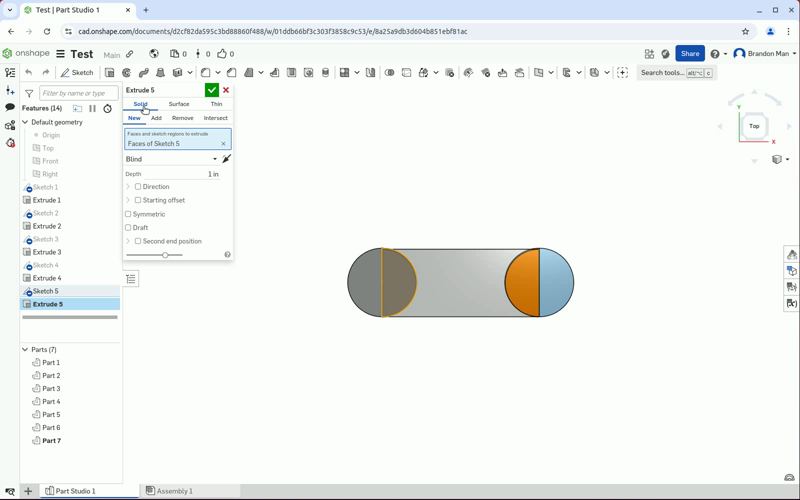
click(143, 106)
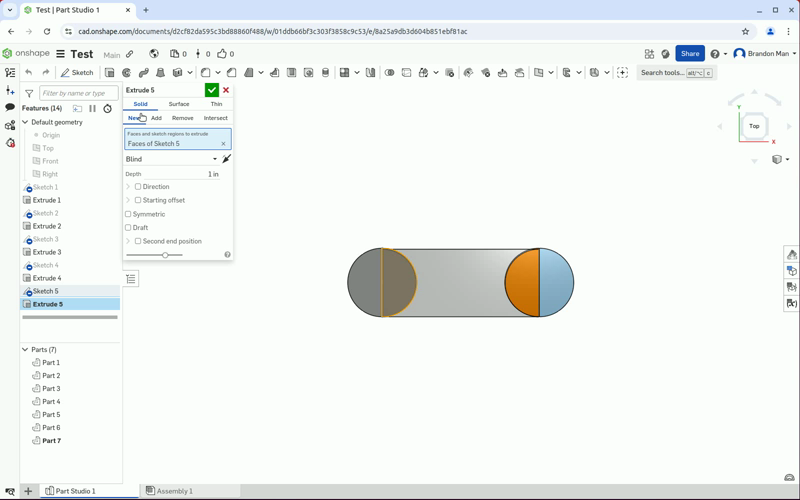
mouse_move(137, 120)
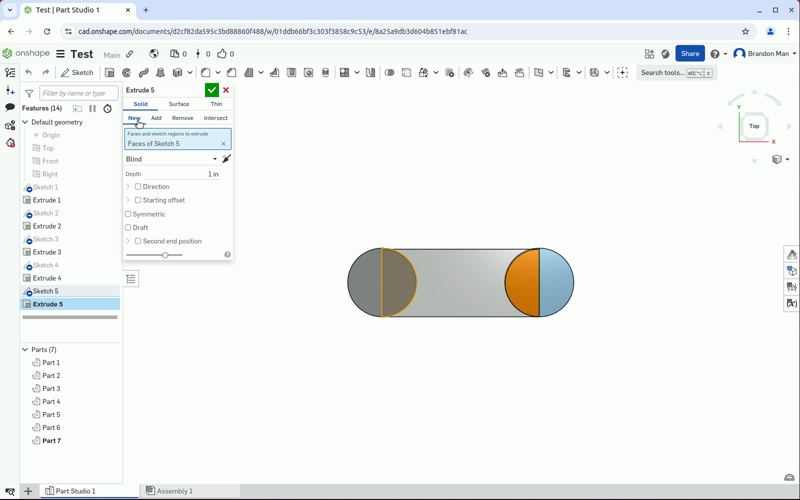
click(137, 120)
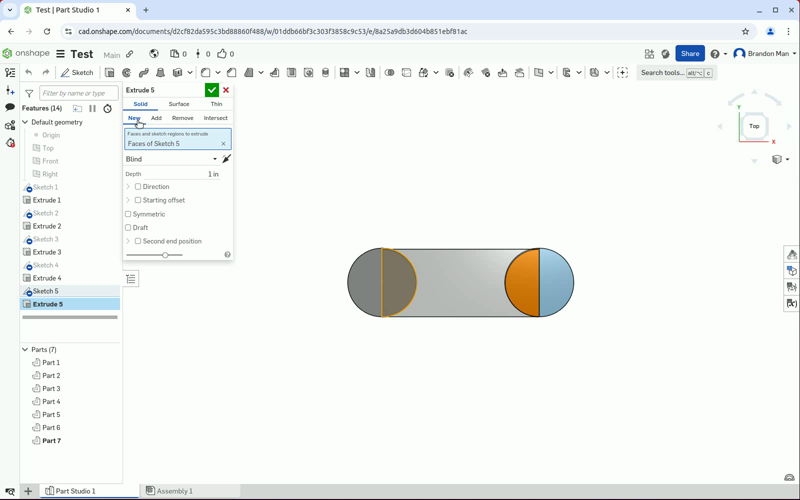
key(tab, 4)
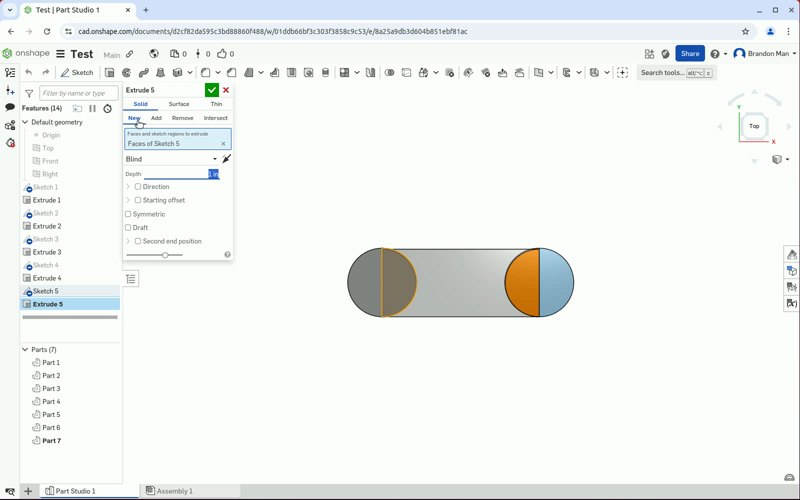
text(-0.963)
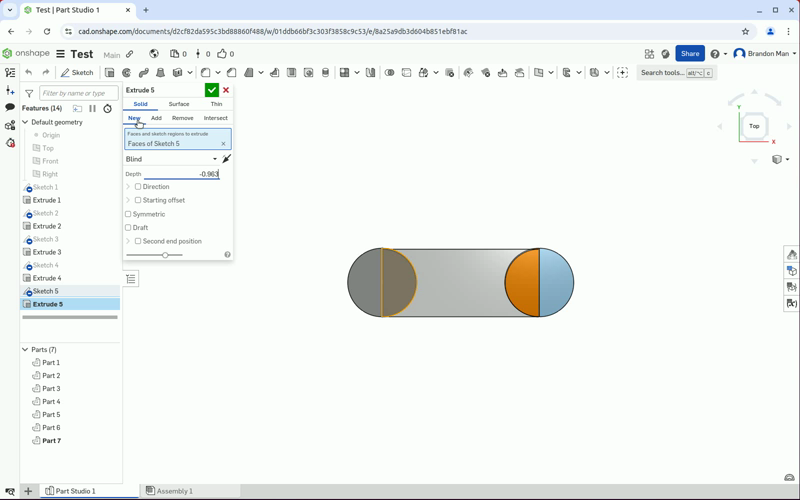
key(enter)
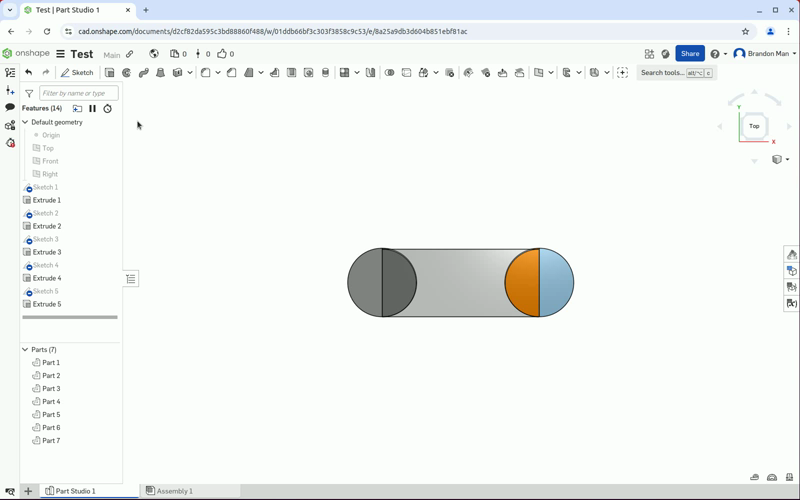
key(shift+h)
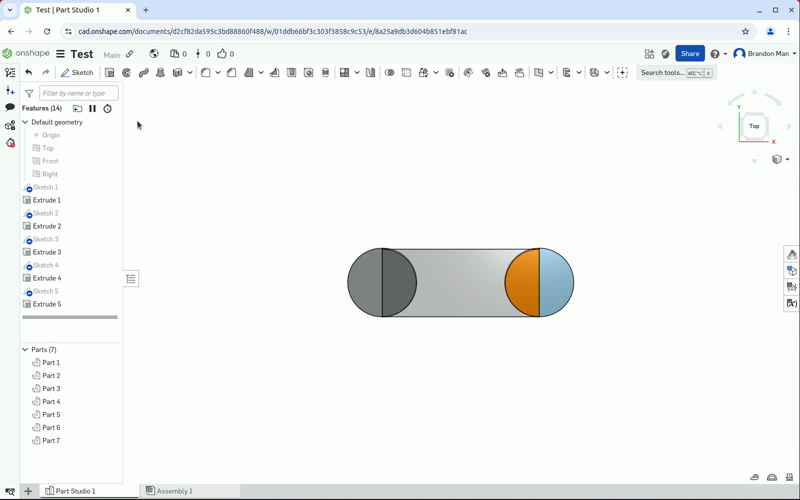
key(shift+h)
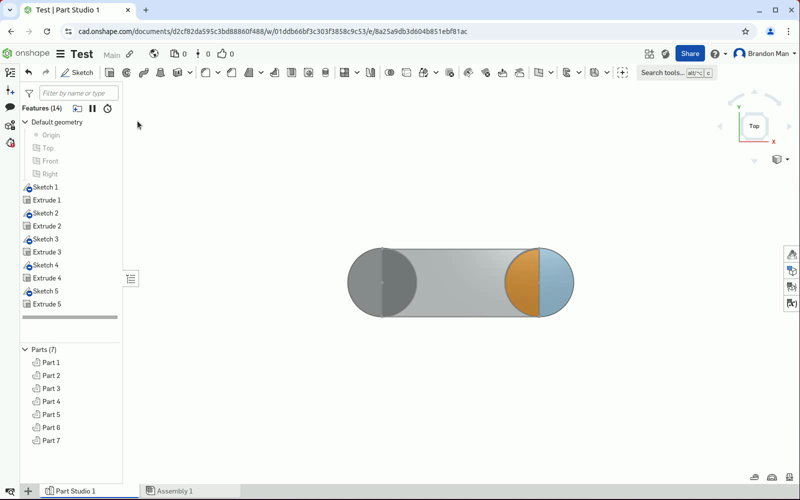
key(shift+7)
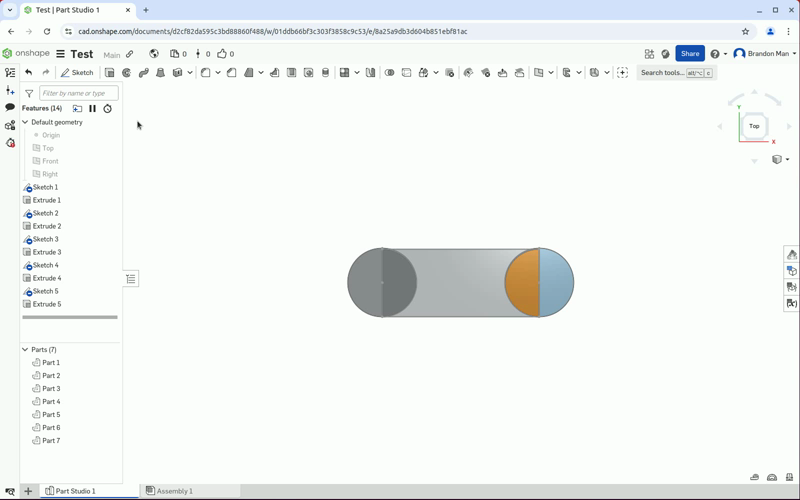
key(up, 3)
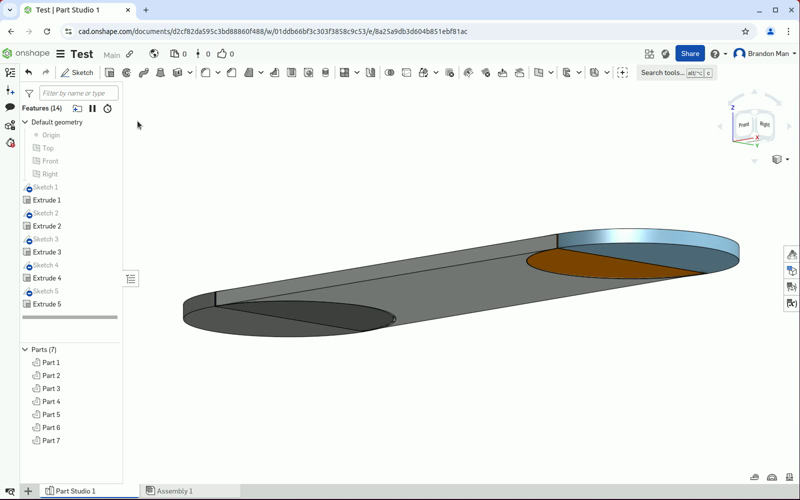
key(left, 3)
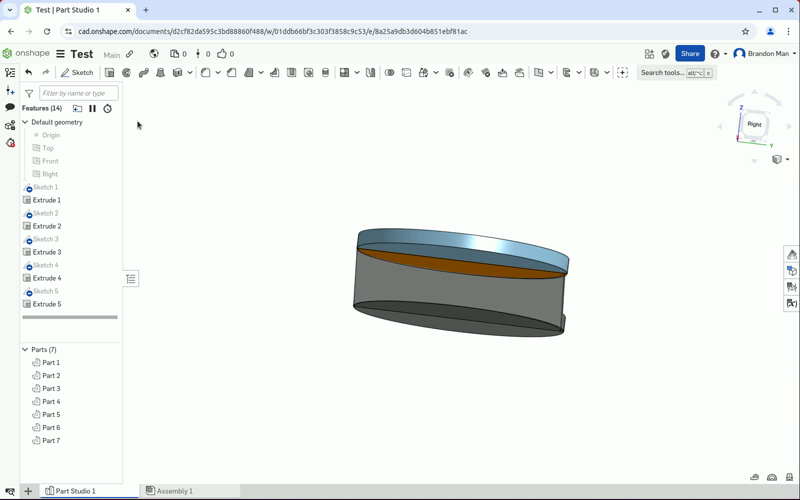
key(right, 3)
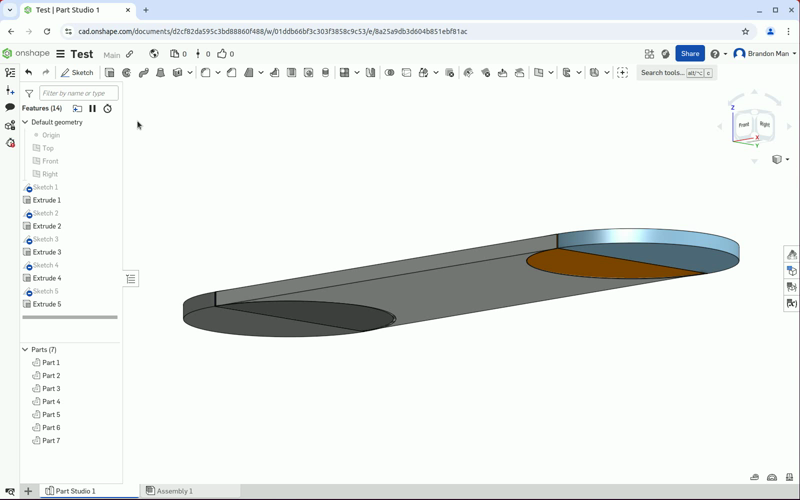
key(down, 3)
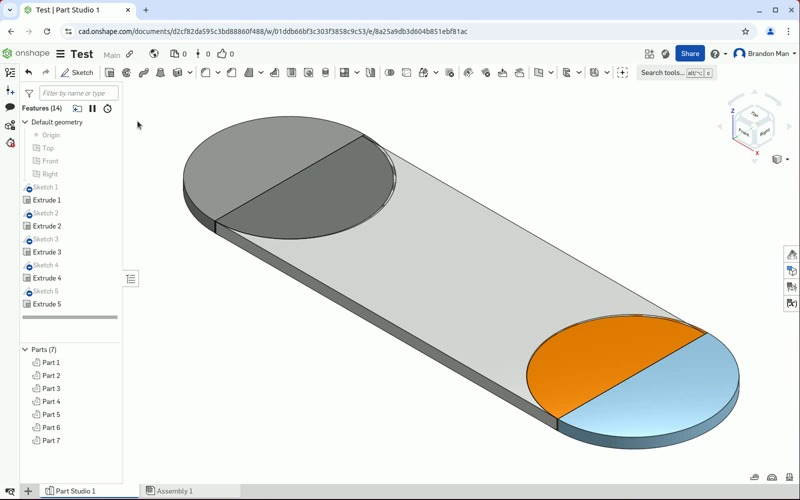
mouse_move(73, 189)
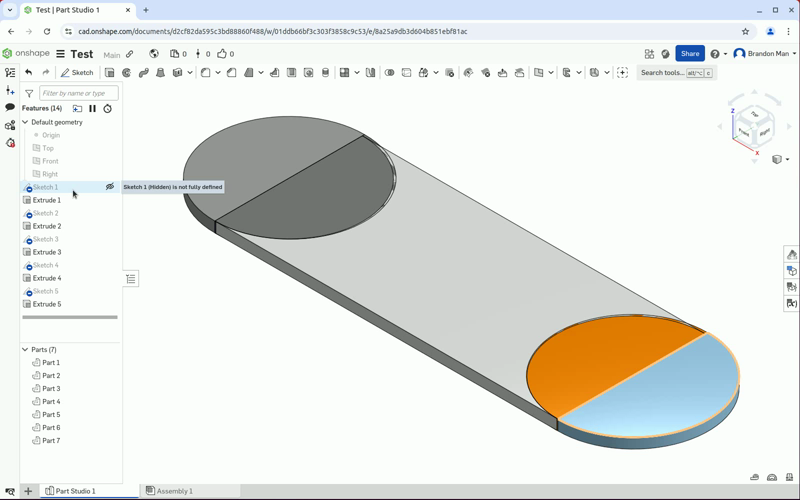
click(73, 189)